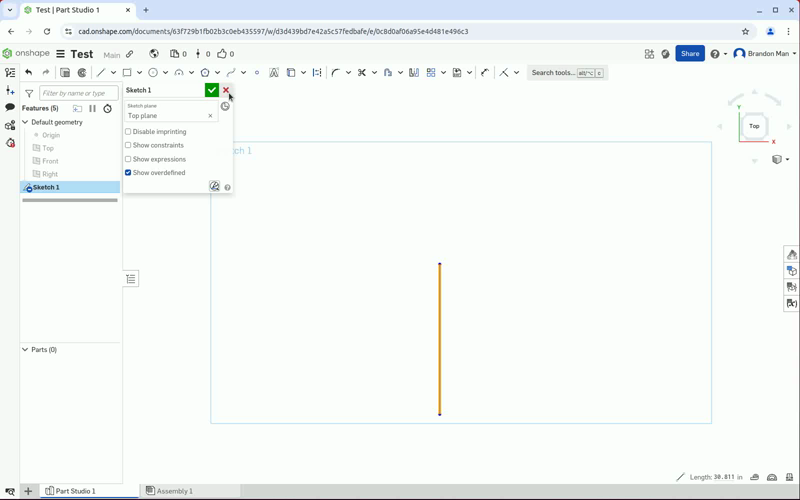
key(shift+h)
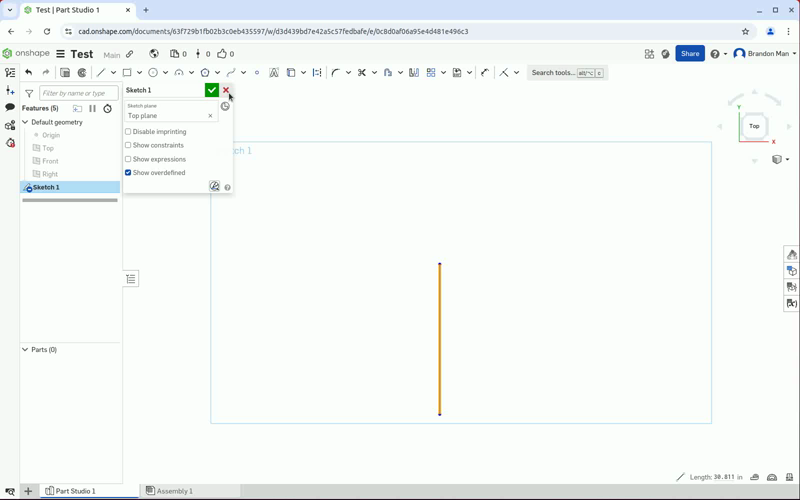
key(shift+s)
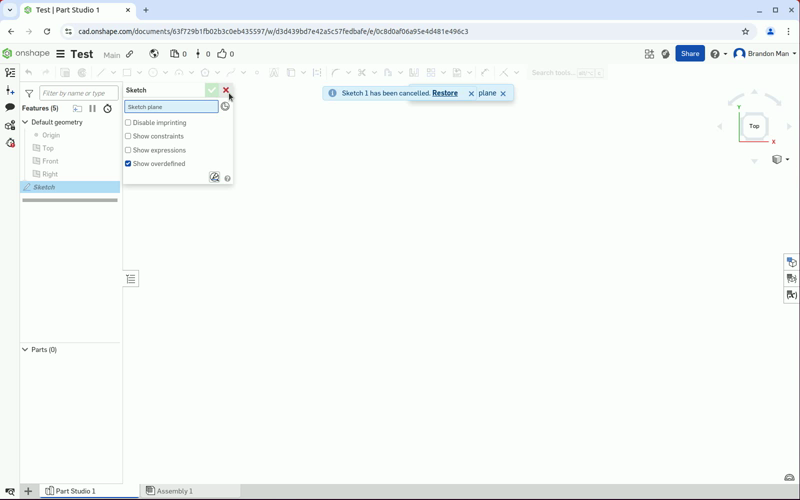
mouse_move(73, 150)
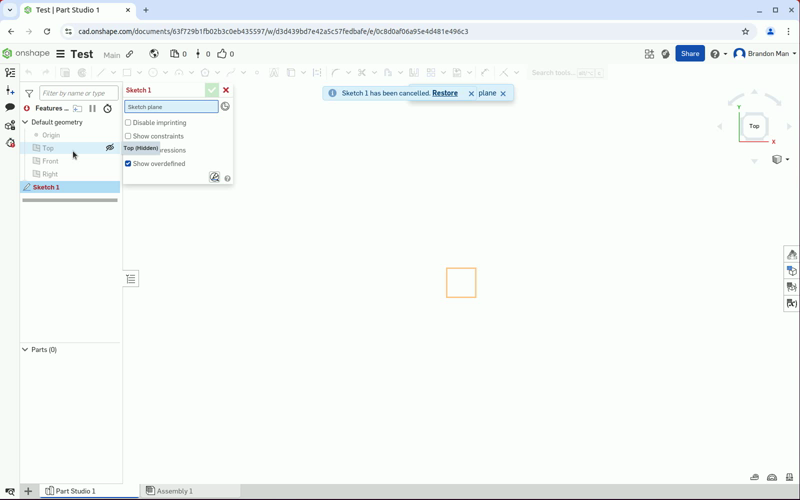
click(73, 150)
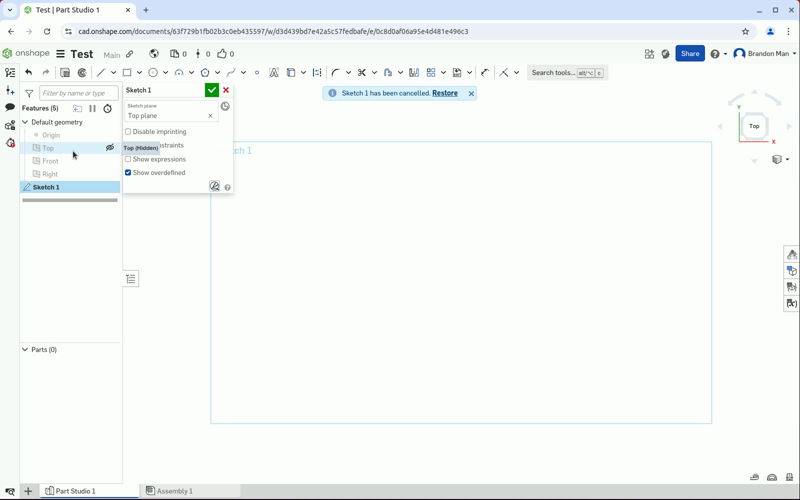
mouse_move(73, 352)
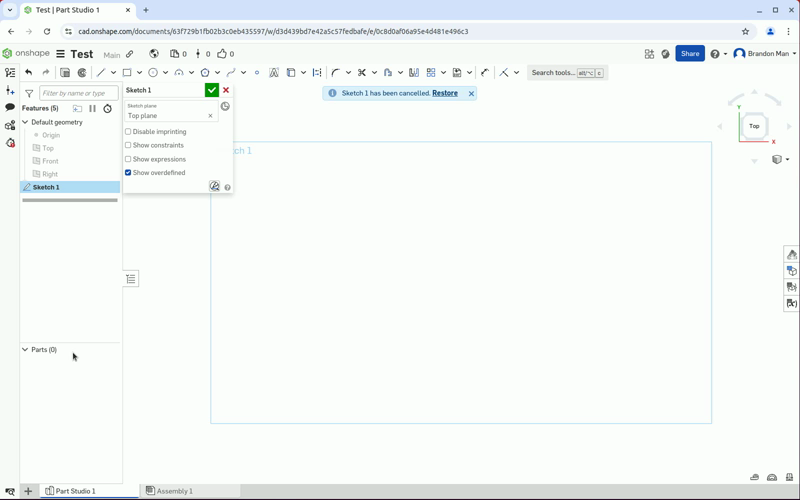
key(y)
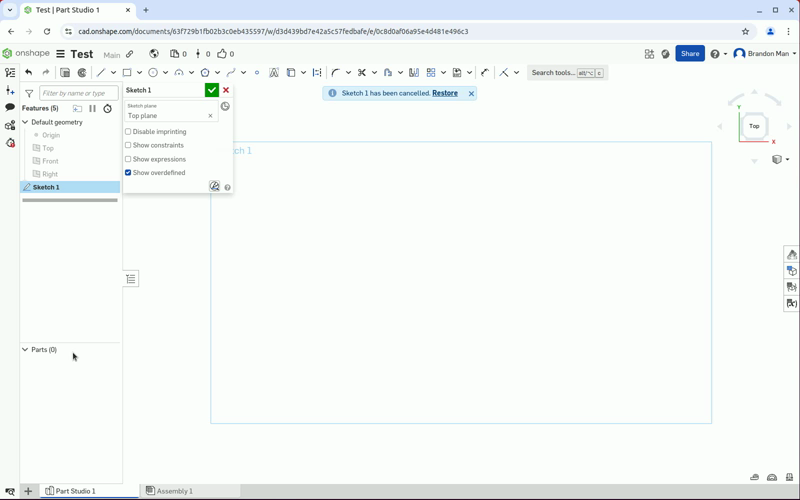
key(l)
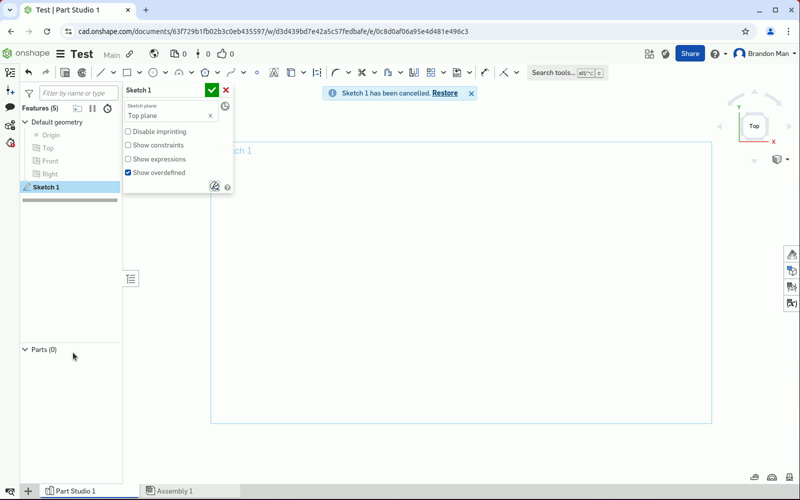
key_down(shift)
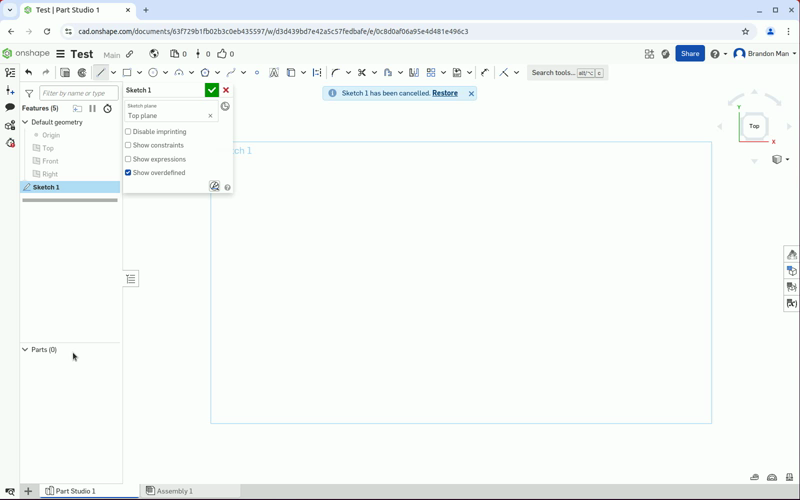
mouse_move(422, 376)
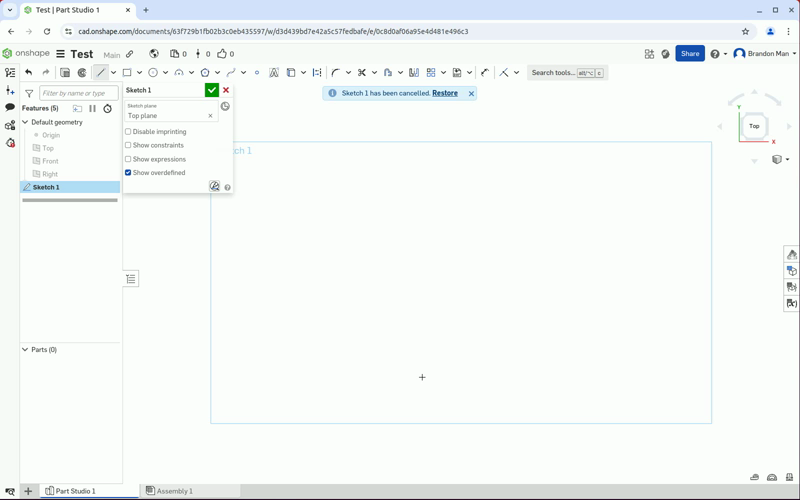
click(422, 376)
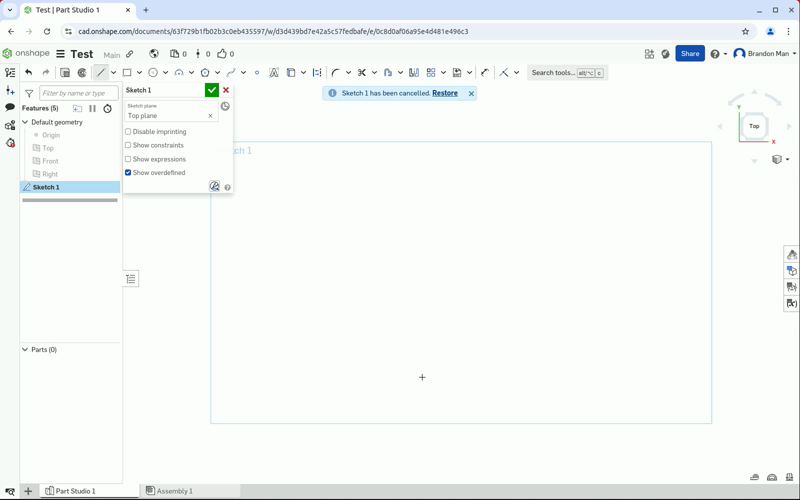
key_up(shift)
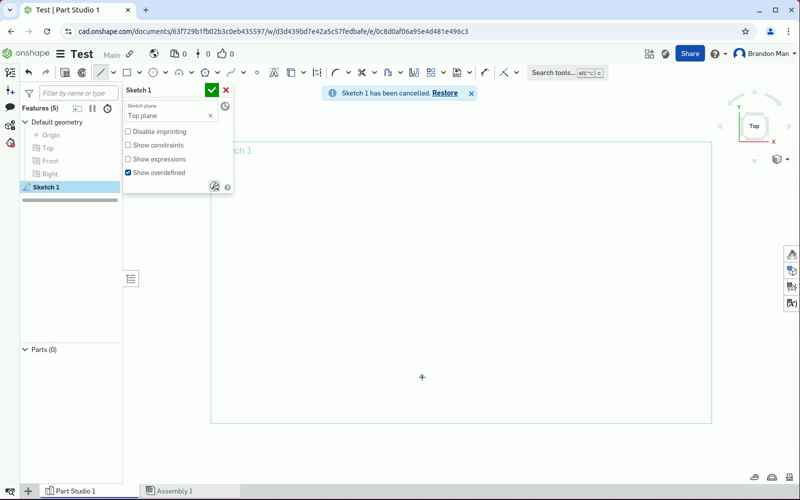
key_down(shift)
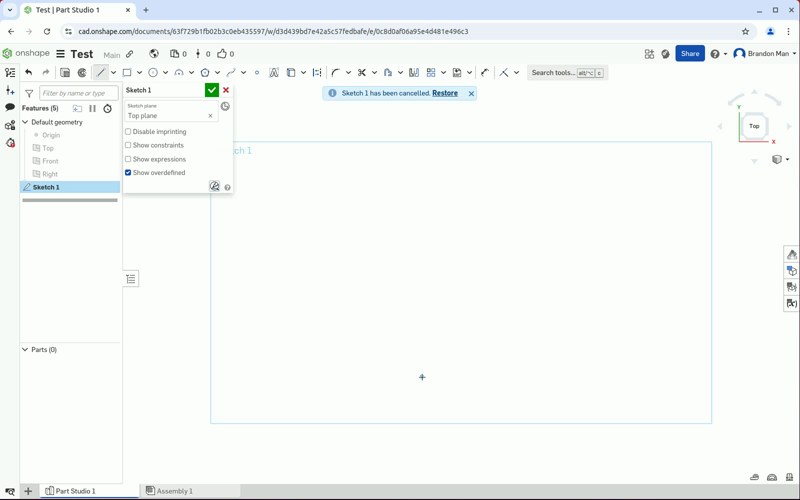
mouse_move(500, 376)
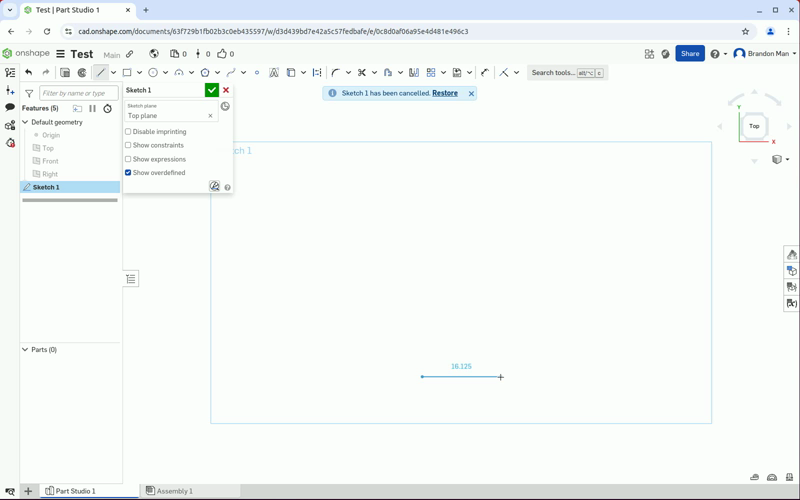
click(500, 376)
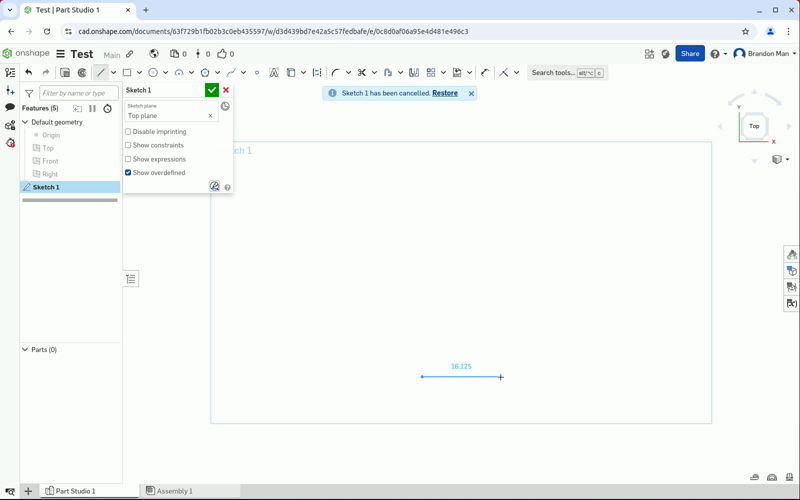
key_up(shift)
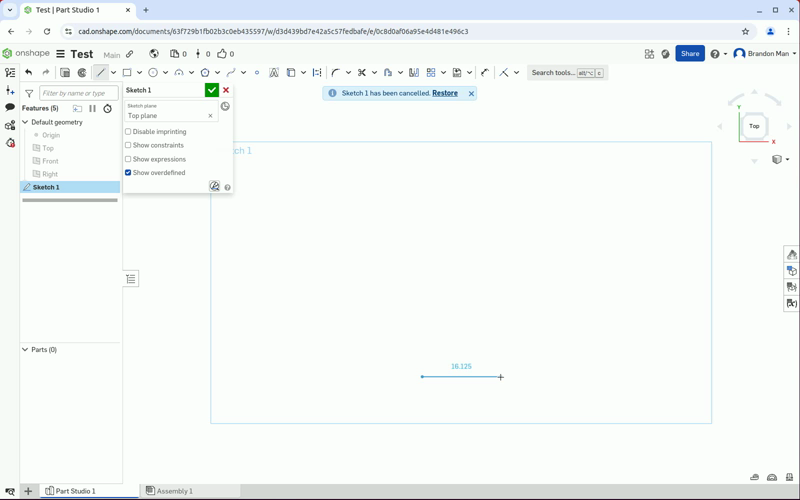
key_down(shift)
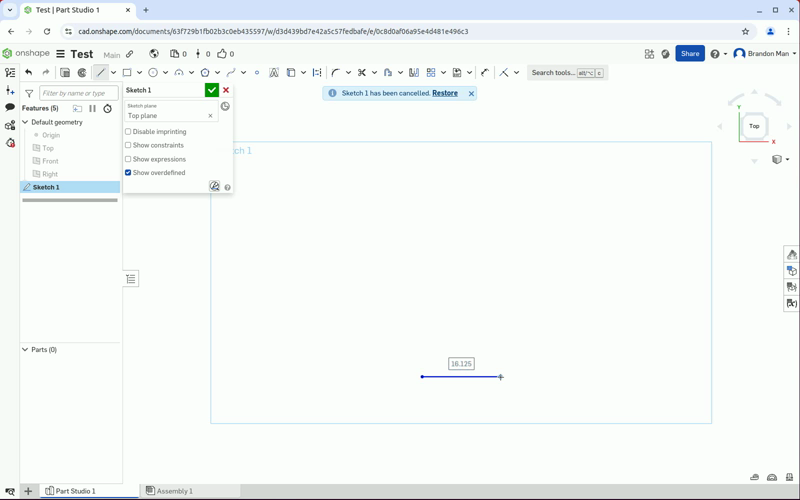
mouse_move(500, 189)
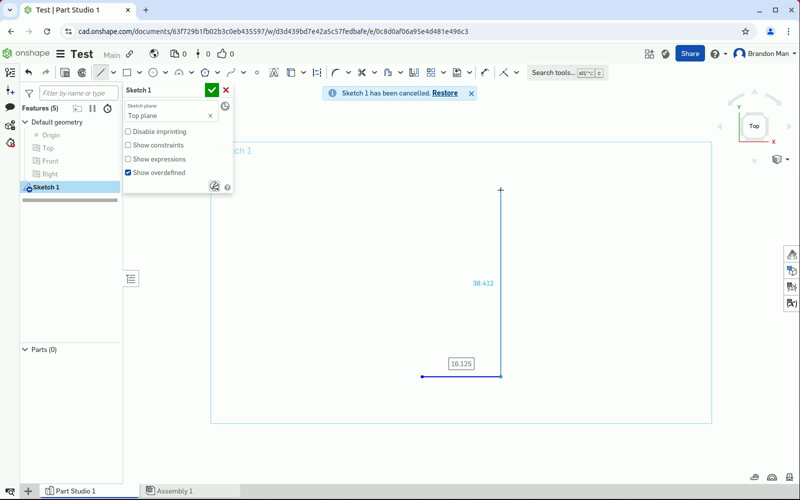
click(500, 189)
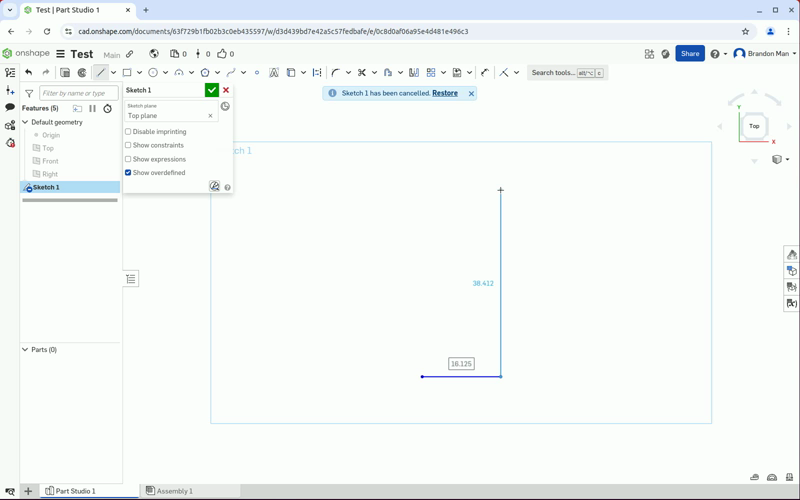
key_up(shift)
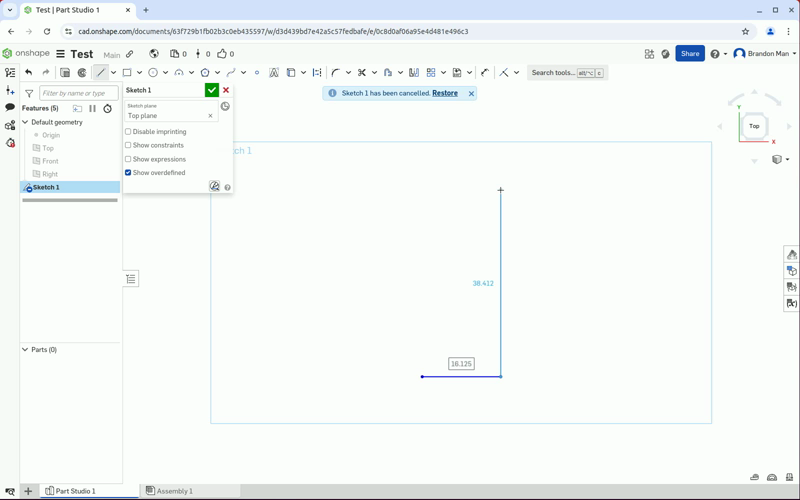
key_down(shift)
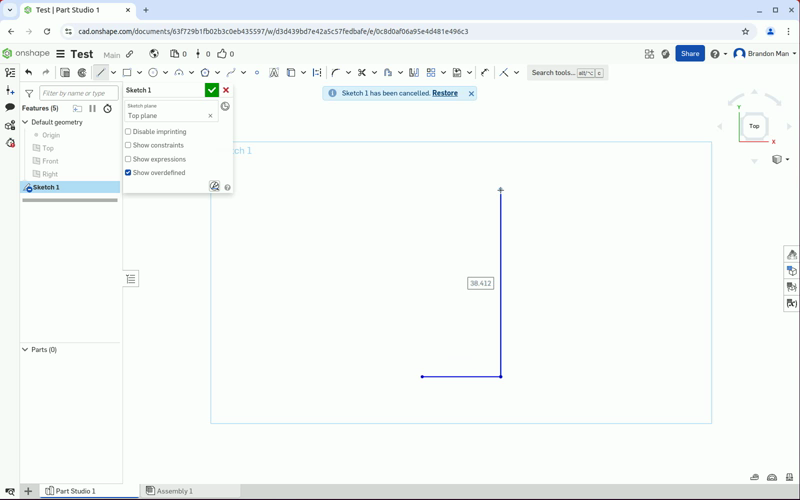
mouse_move(422, 189)
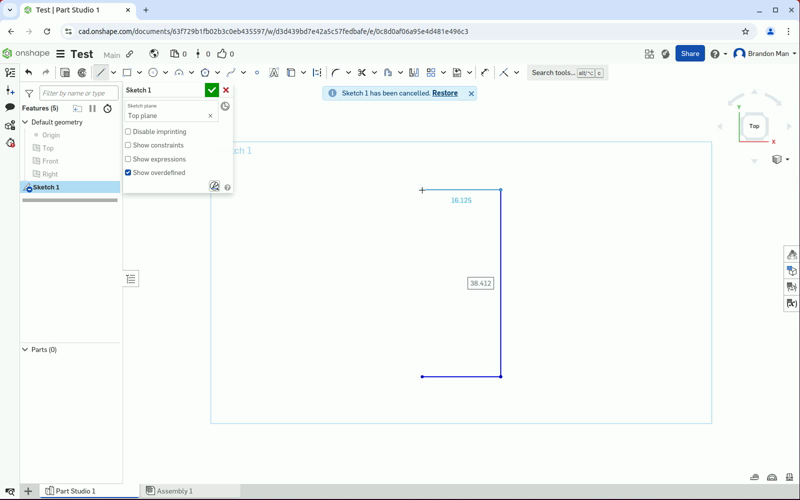
click(422, 189)
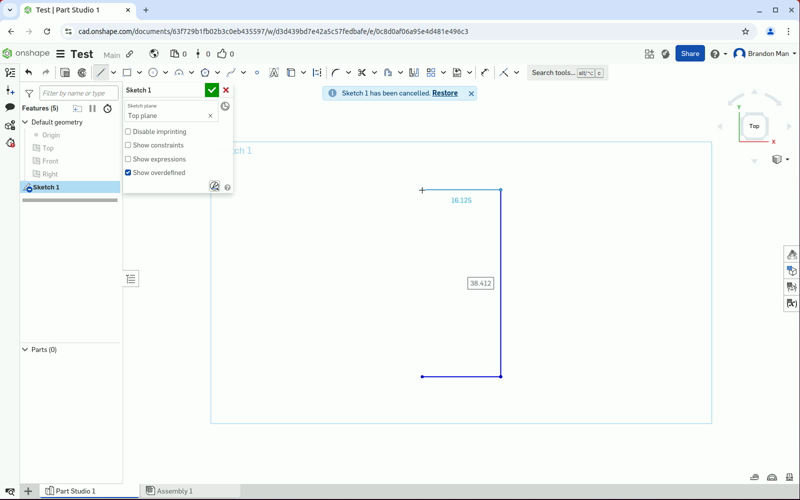
key_up(shift)
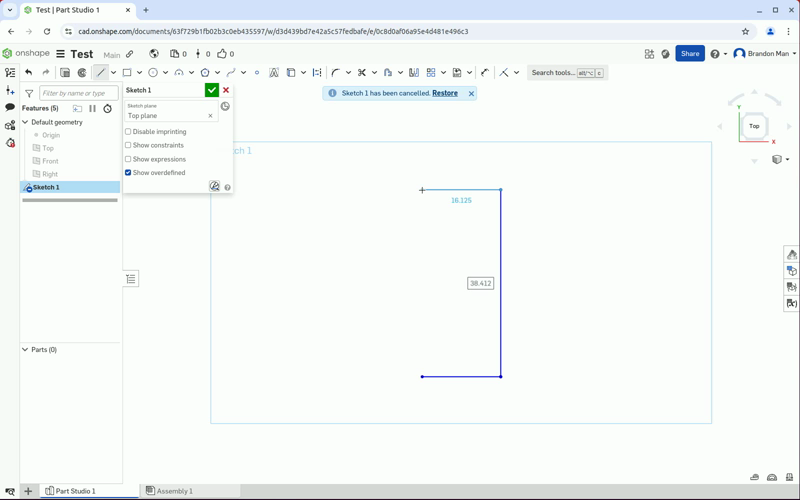
key_down(shift)
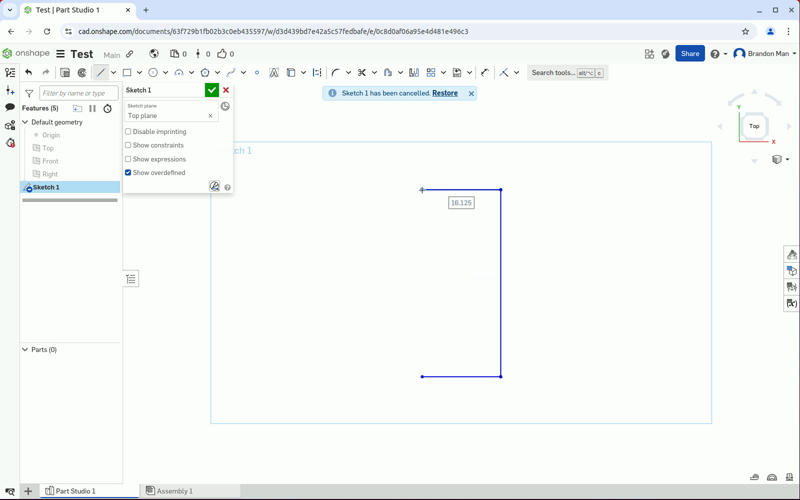
mouse_move(422, 376)
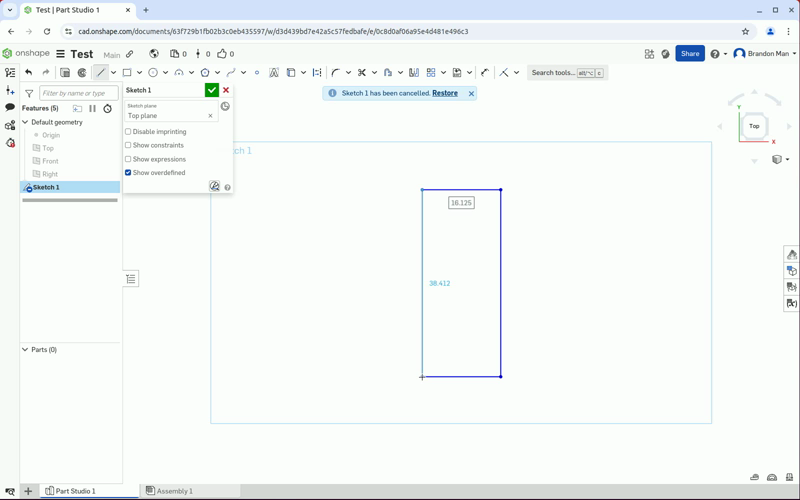
key_up(shift)
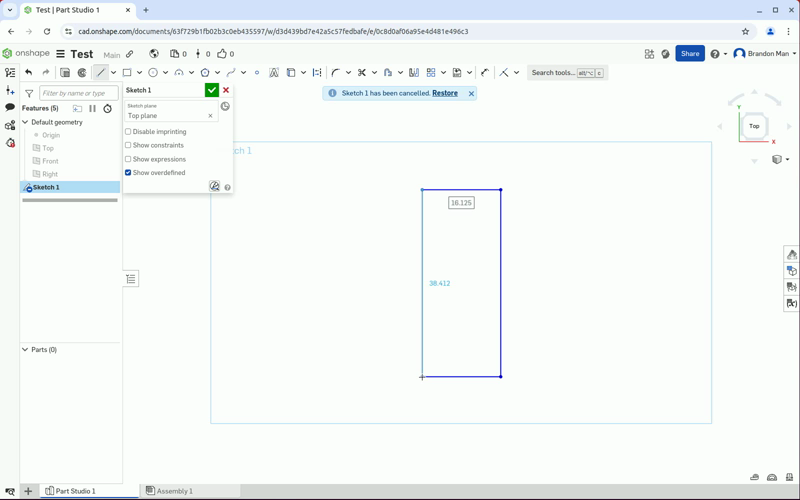
click(422, 376)
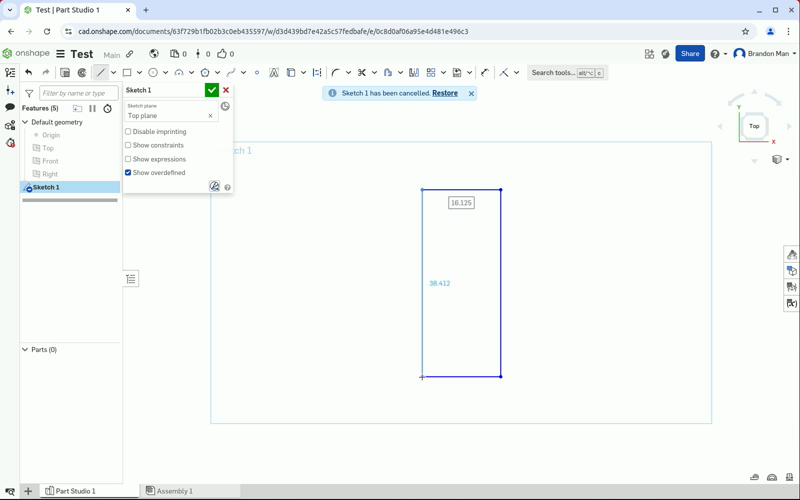
key(esc)
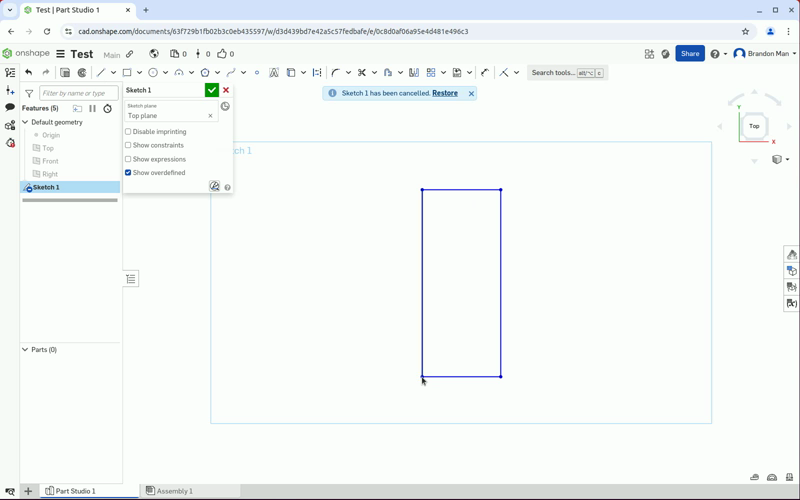
mouse_move(443, 254)
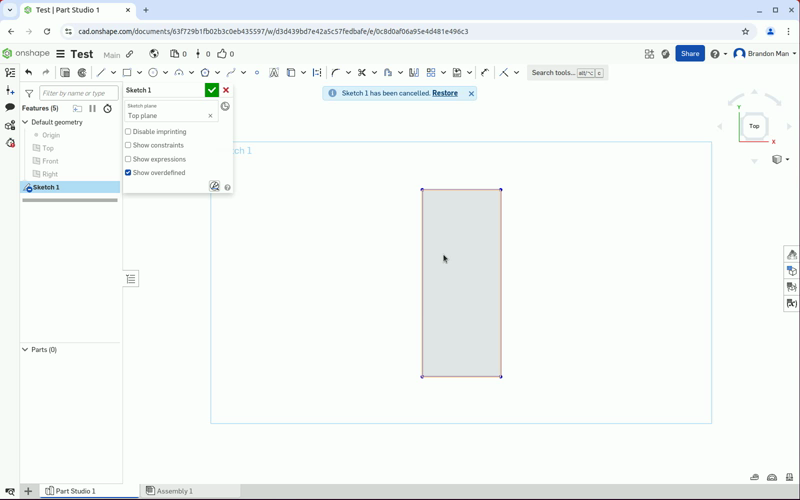
click(443, 254)
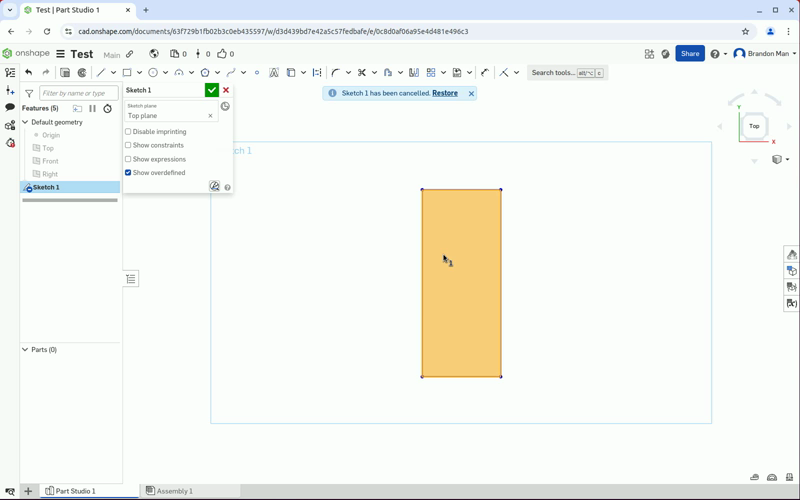
mouse_move(73, 352)
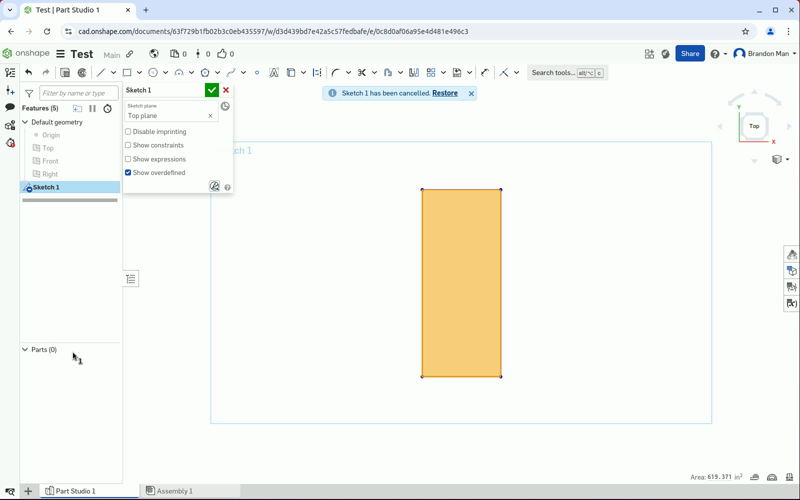
key(shift+y)
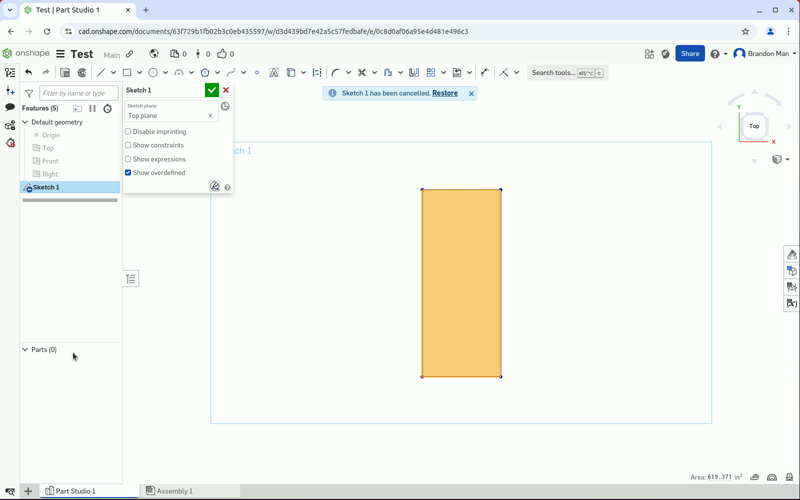
key(shift+e)
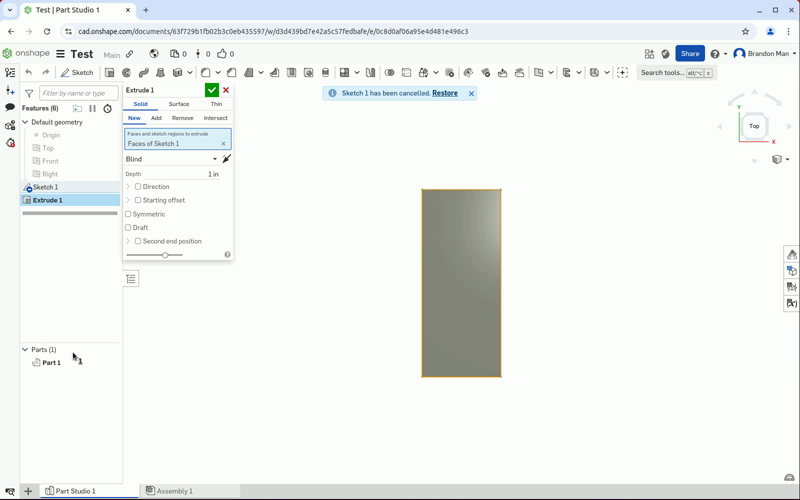
mouse_move(143, 106)
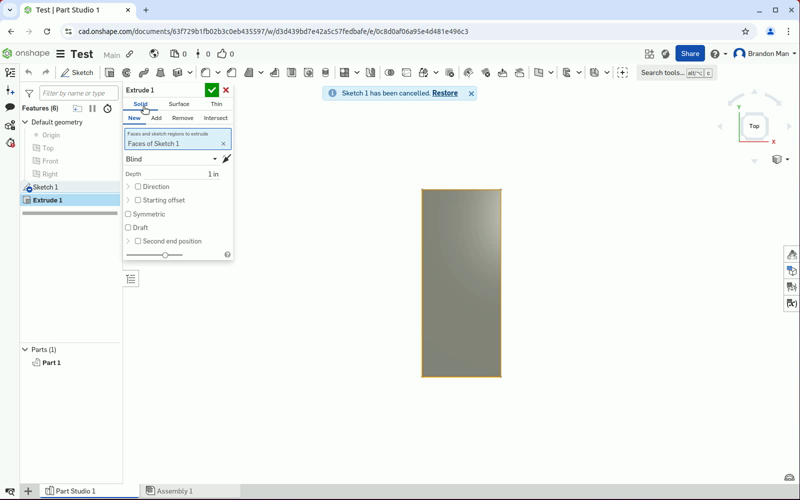
click(143, 106)
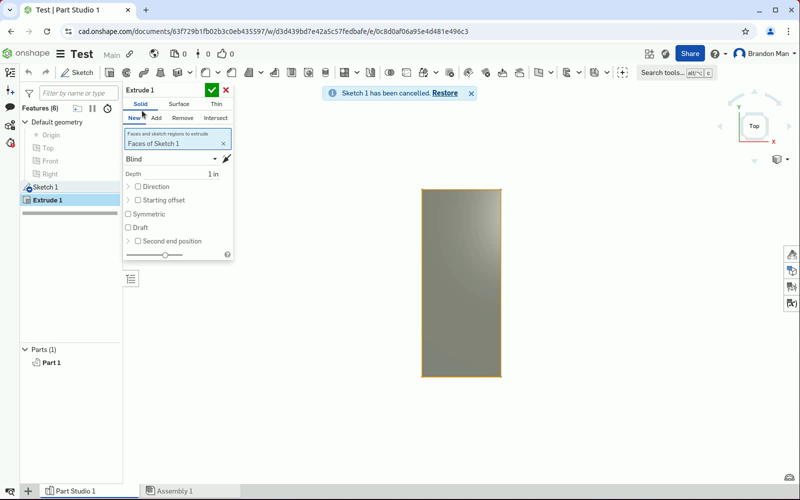
mouse_move(137, 120)
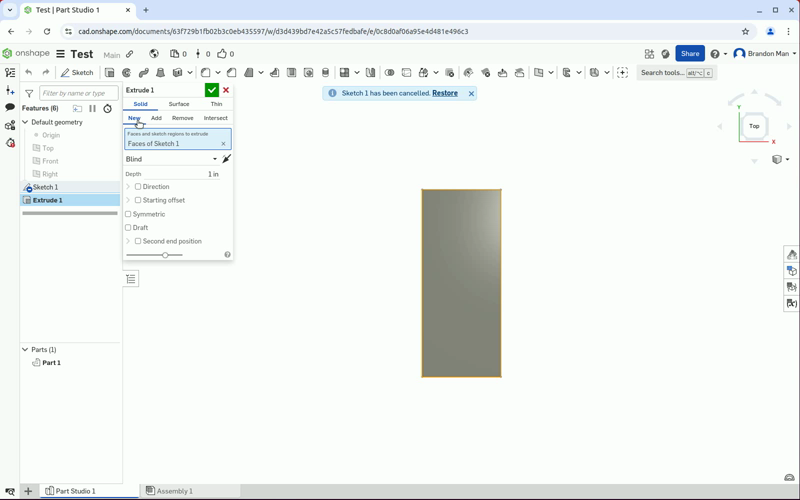
click(137, 120)
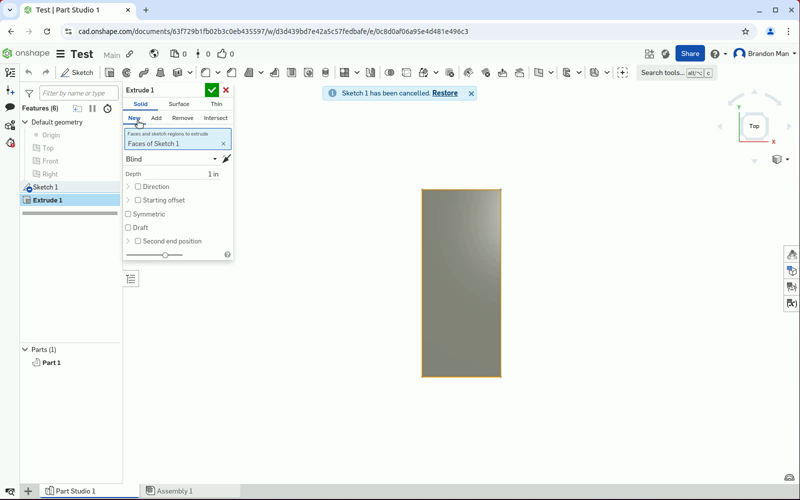
key(tab, 4)
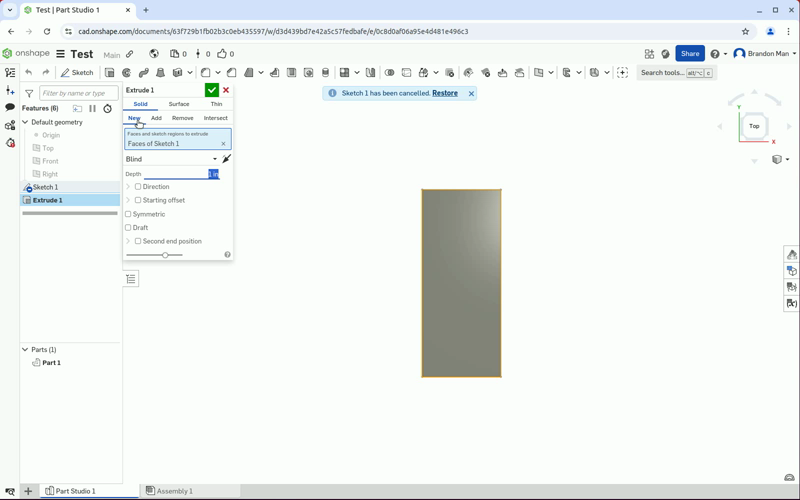
text(11.313)
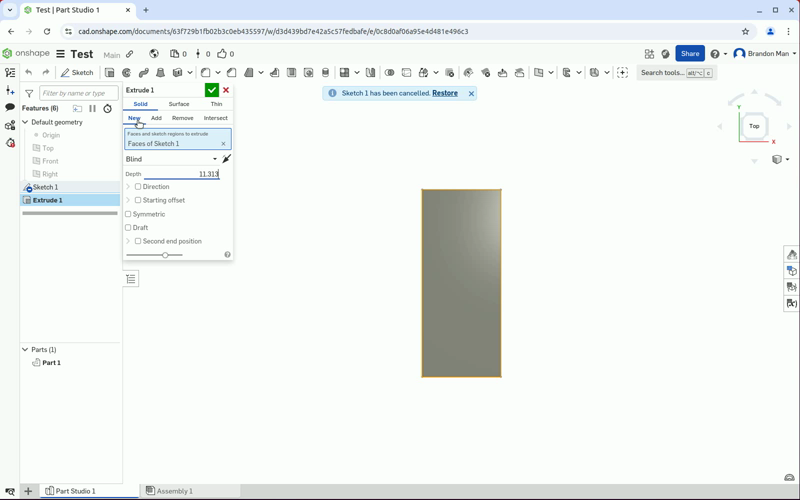
key(enter)
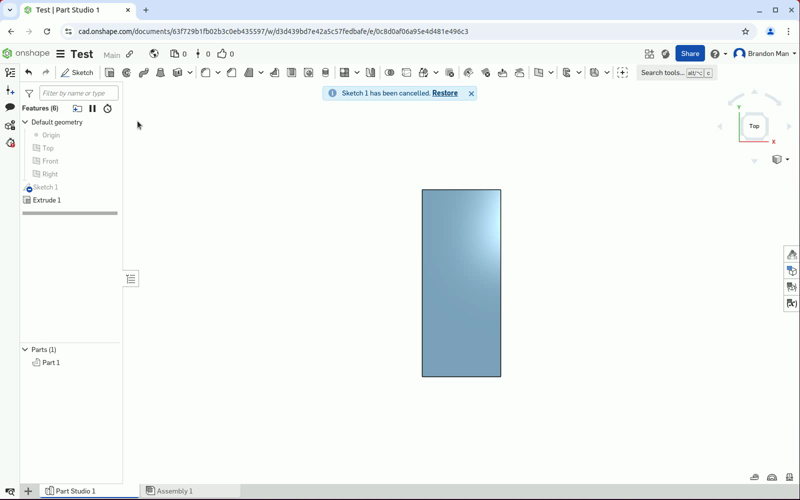
key(shift+h)
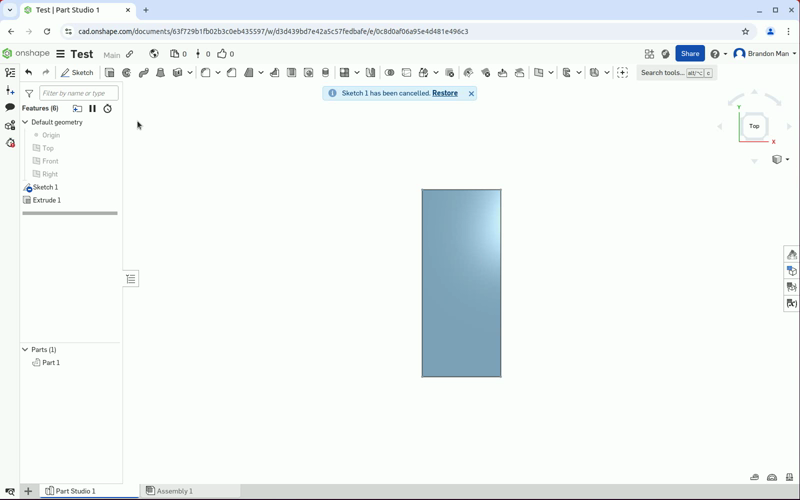
key(shift+h)
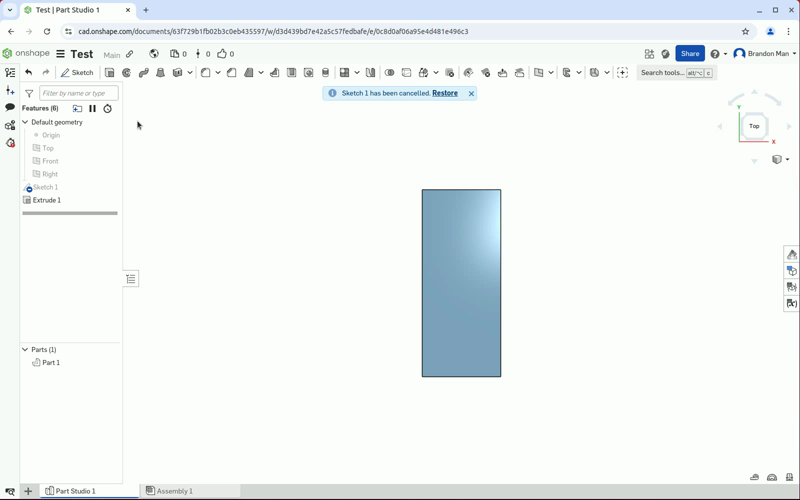
mouse_move(73, 189)
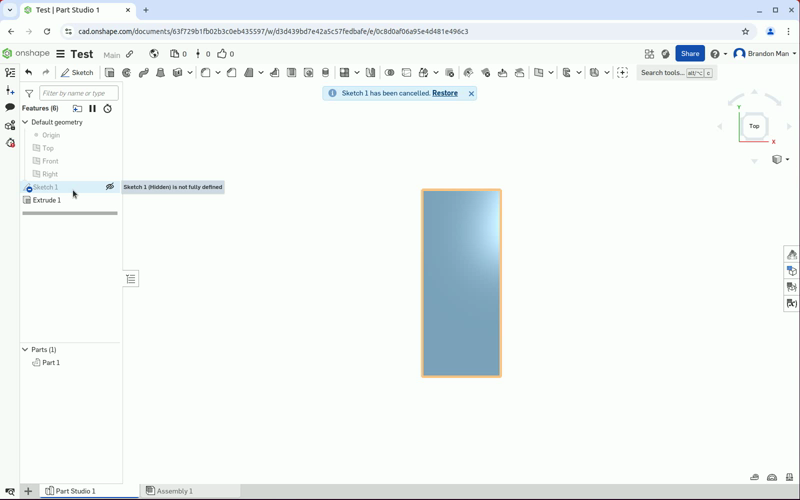
click(73, 189)
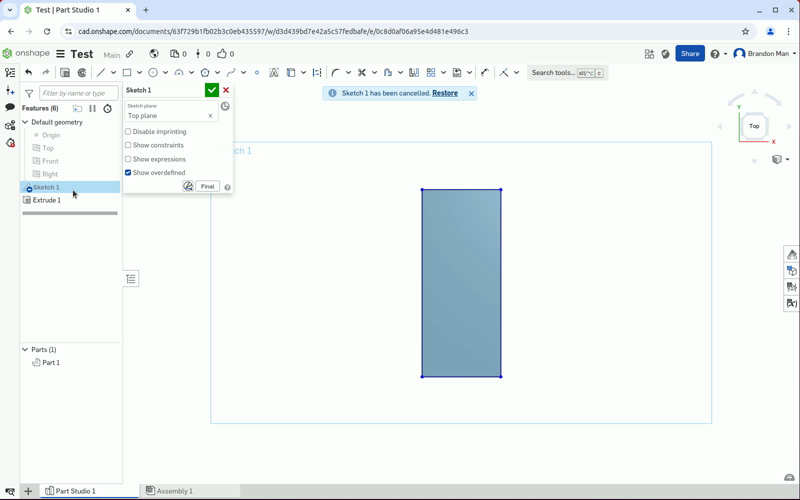
mouse_move(229, 92)
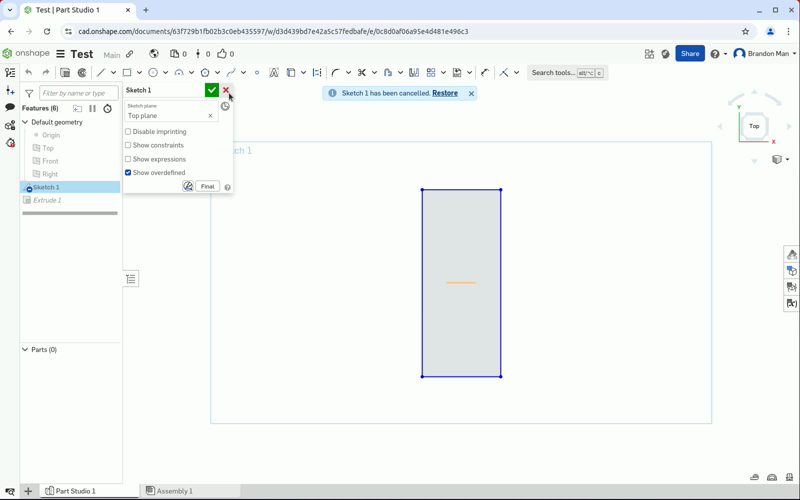
click(229, 92)
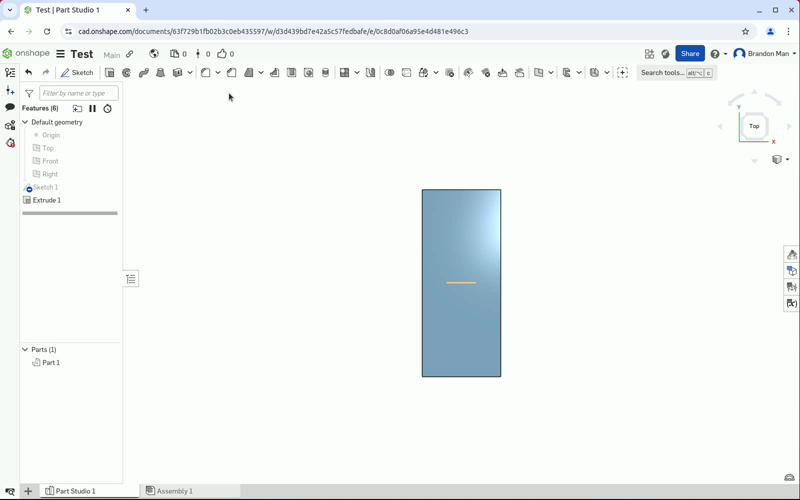
mouse_move(541, 75)
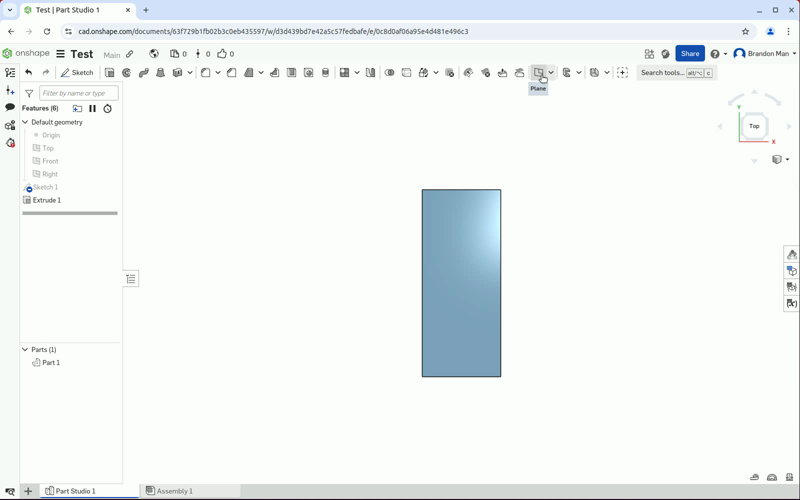
click(541, 75)
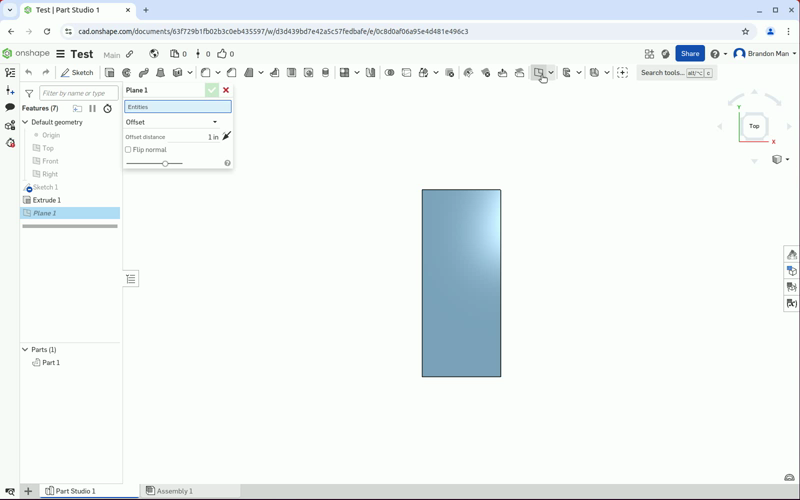
mouse_move(73, 150)
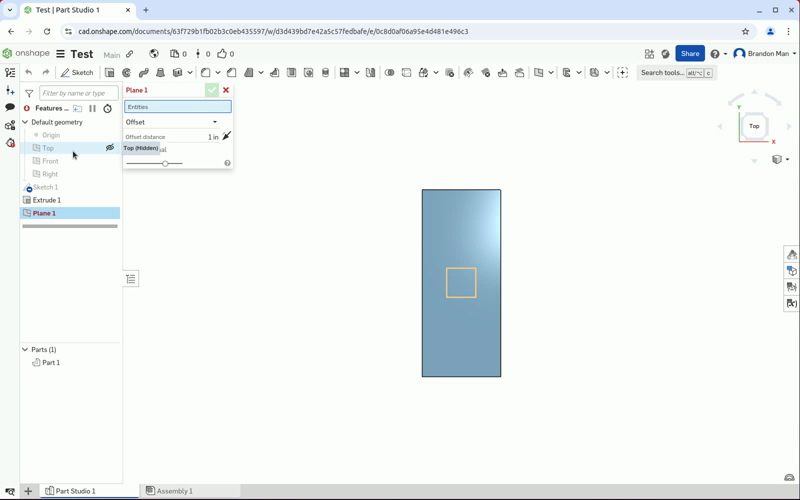
click(73, 150)
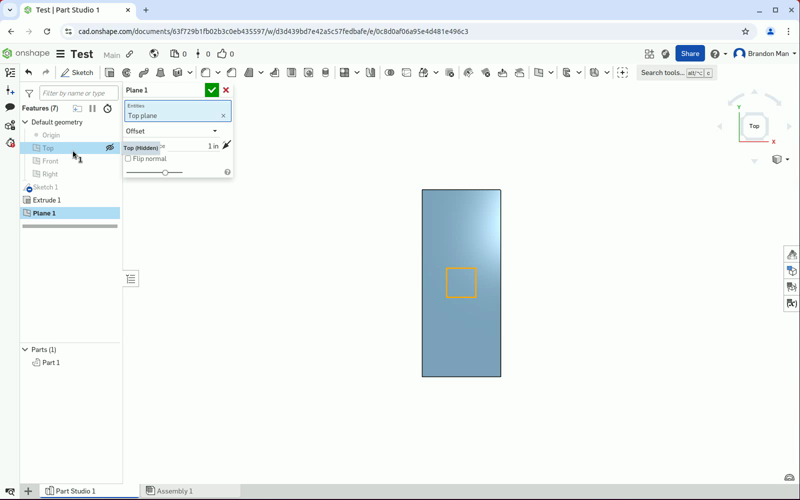
key(tab, 2)
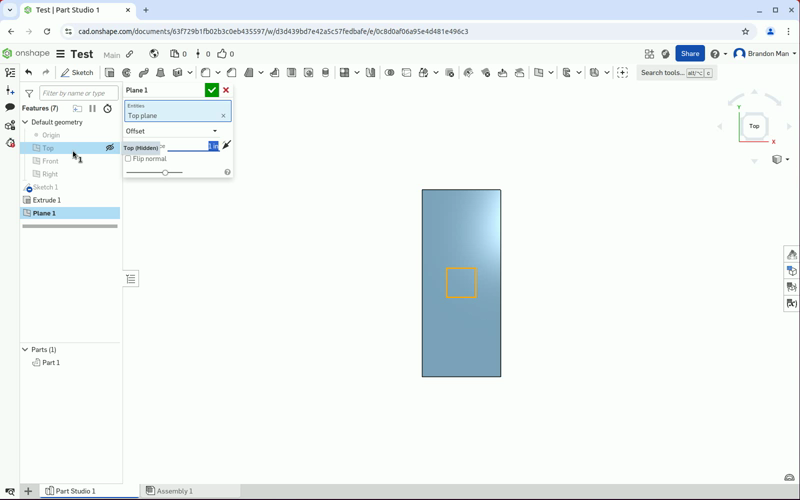
text(11.308)
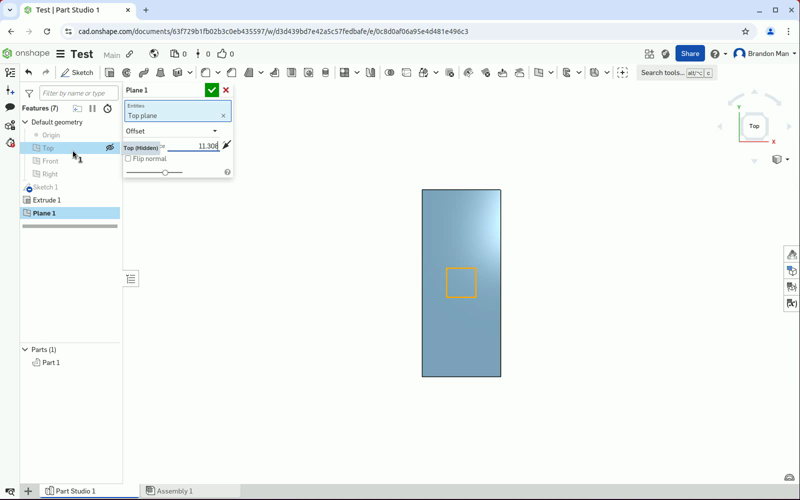
key(enter, 2)
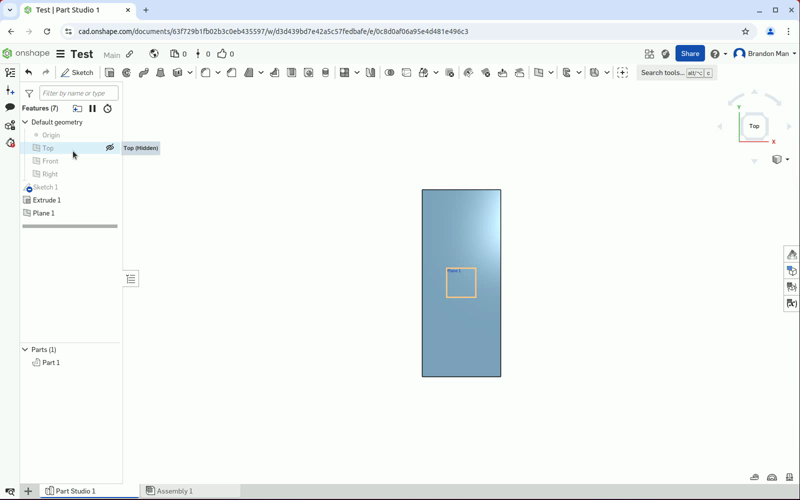
key(shift+s)
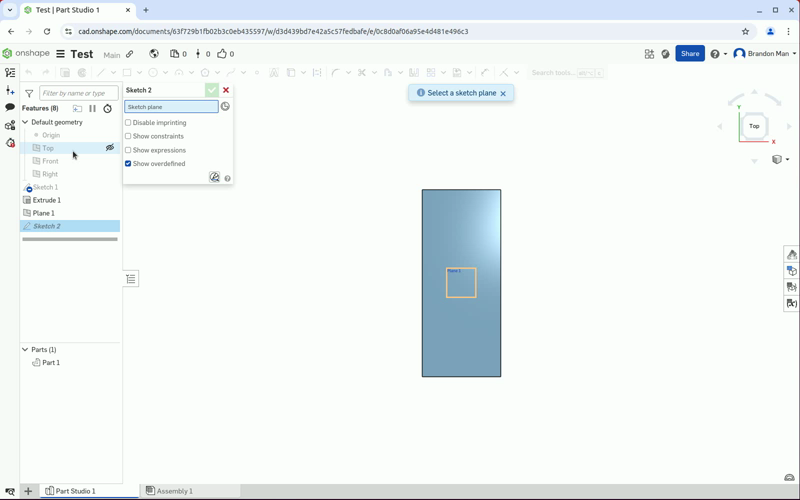
mouse_move(73, 215)
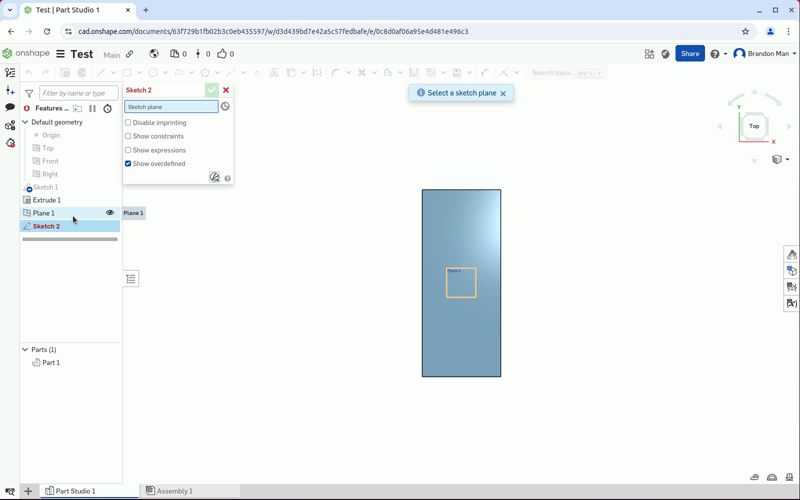
click(73, 215)
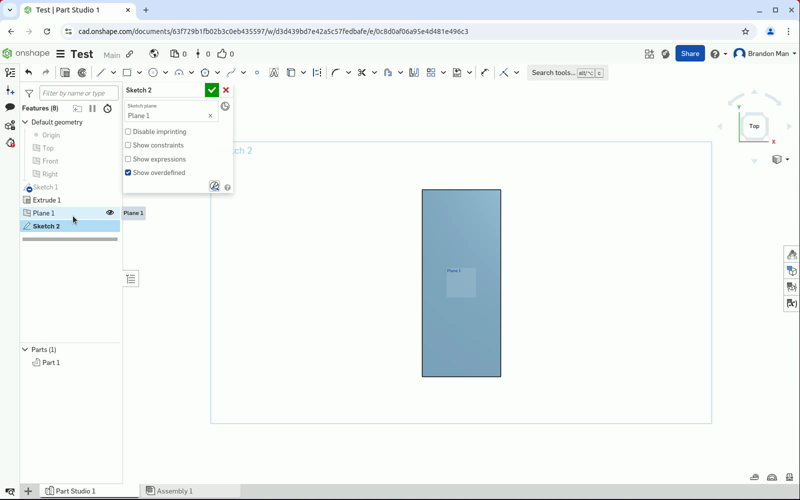
mouse_move(73, 352)
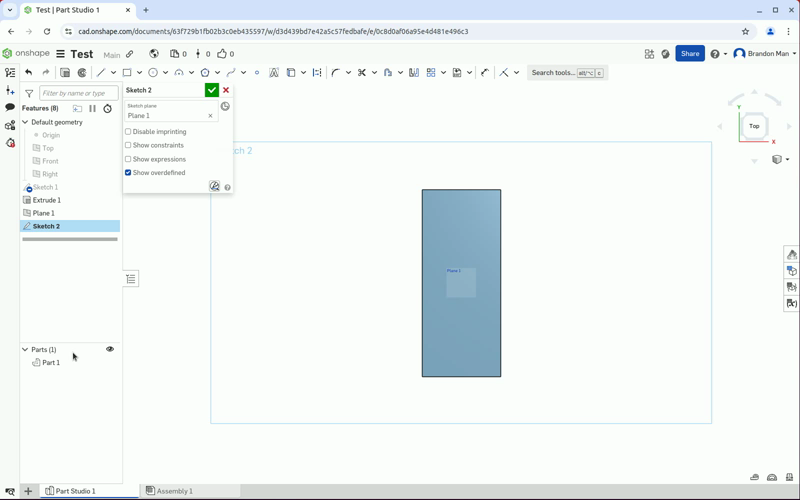
key(y)
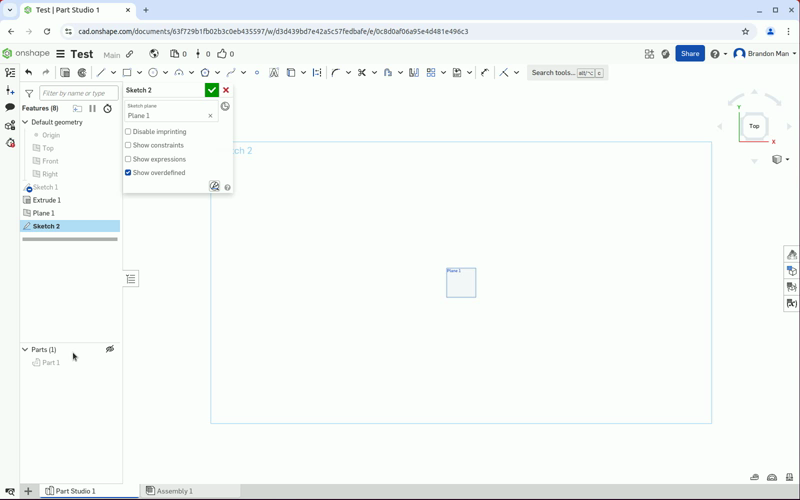
key(l)
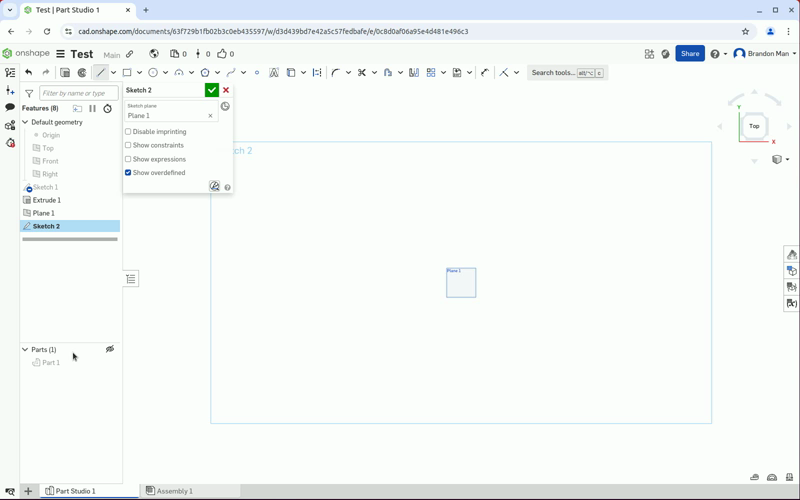
key_down(shift)
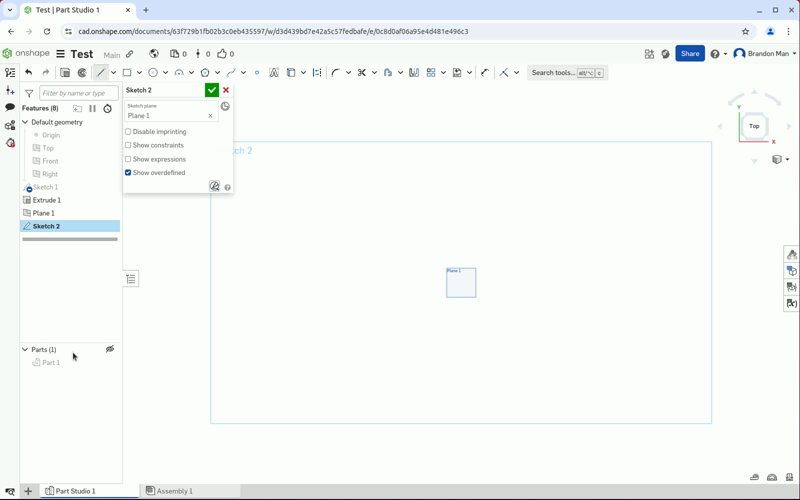
mouse_move(425, 396)
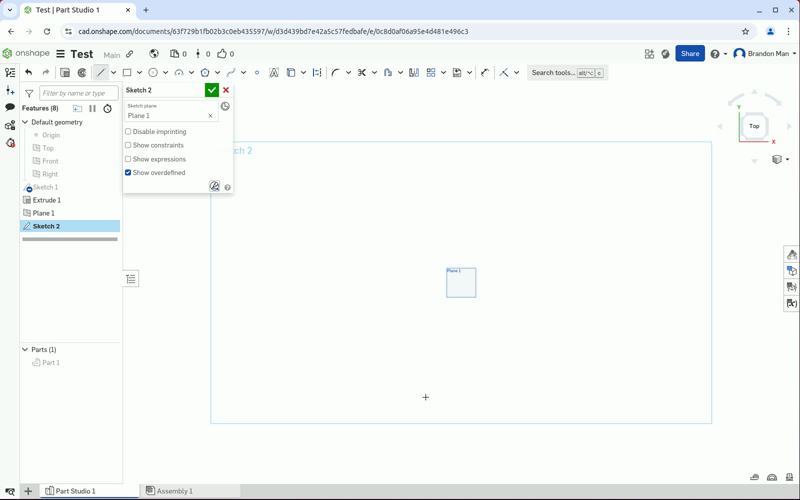
click(425, 396)
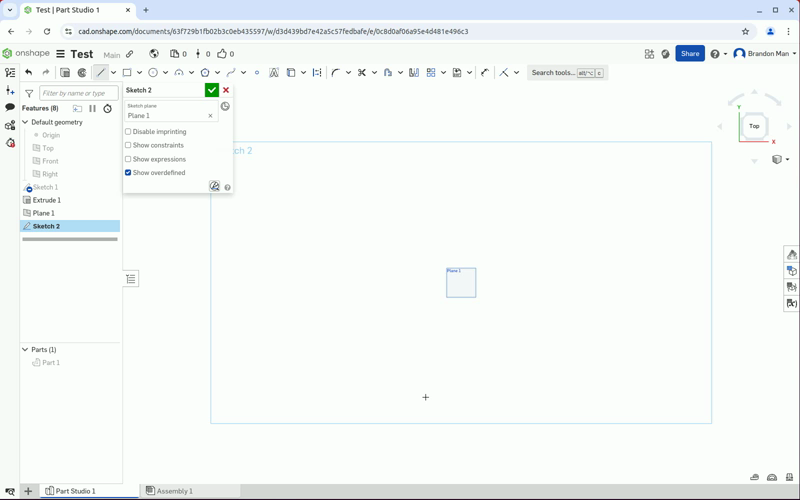
key_up(shift)
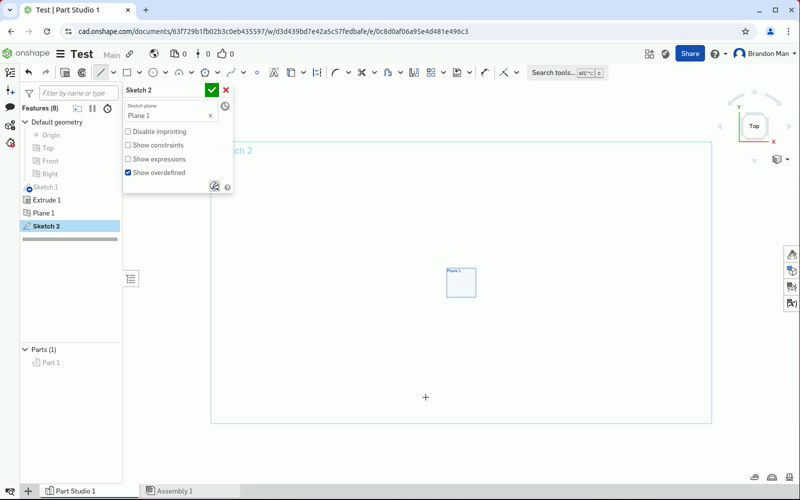
key_down(shift)
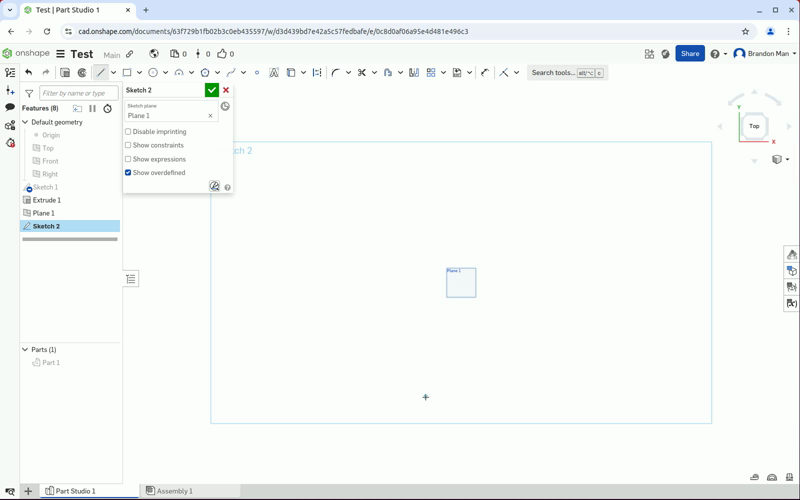
mouse_move(496, 396)
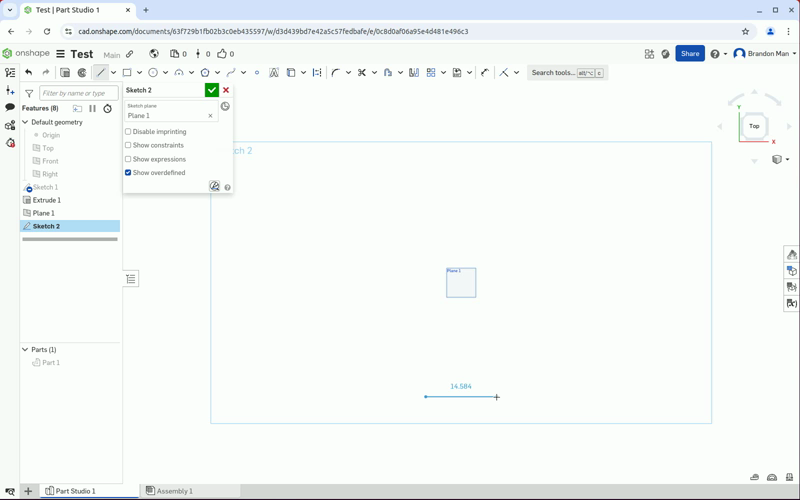
click(496, 396)
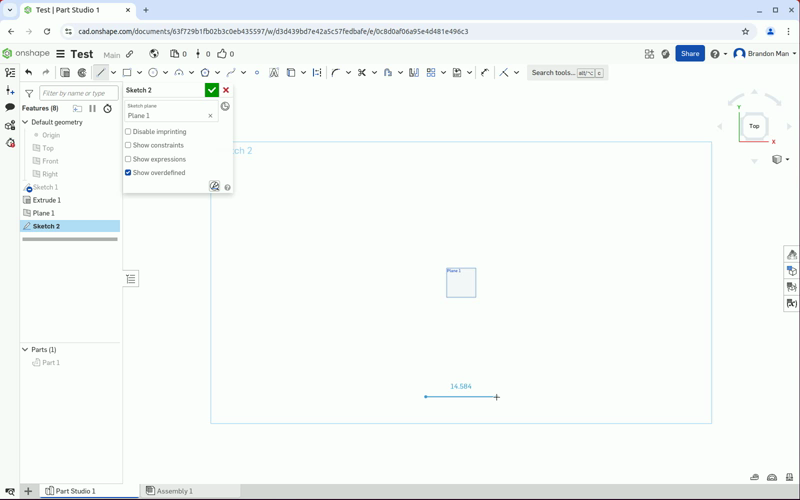
key_up(shift)
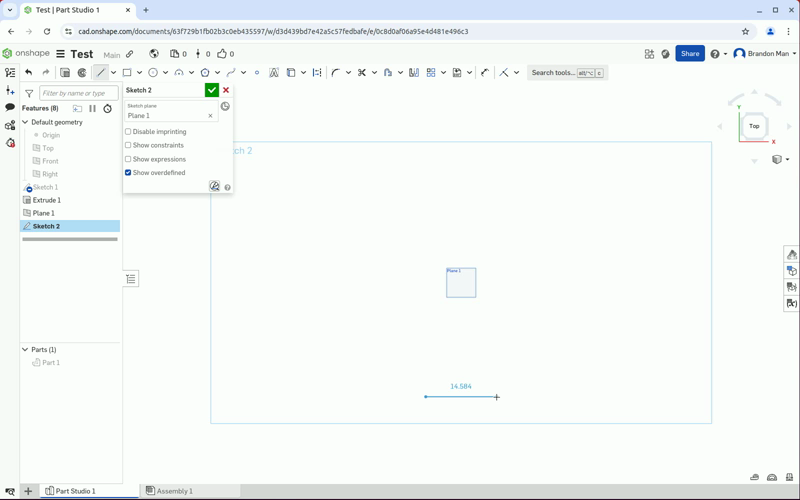
key_down(shift)
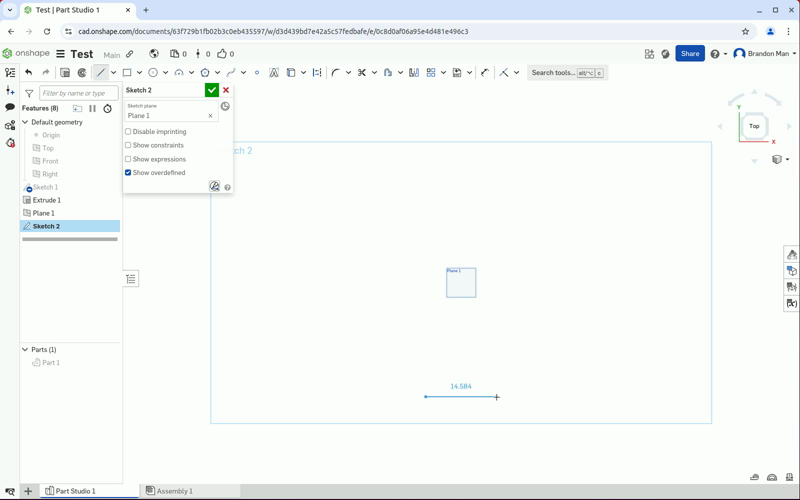
mouse_move(526, 396)
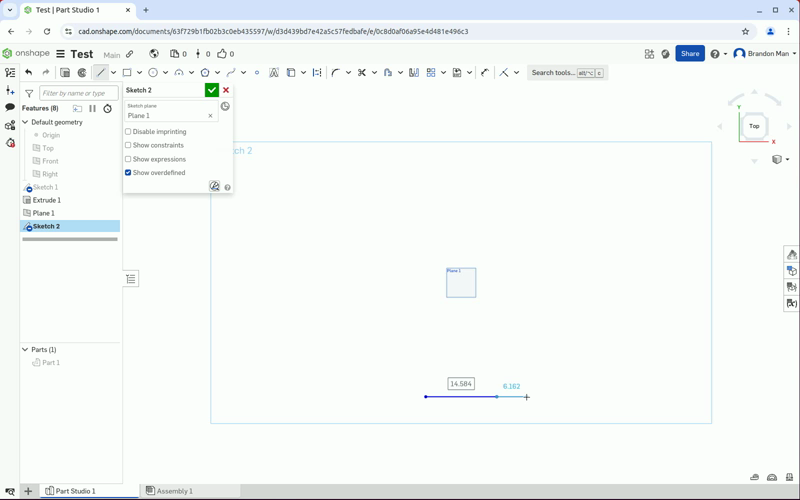
mouse_move(496, 377)
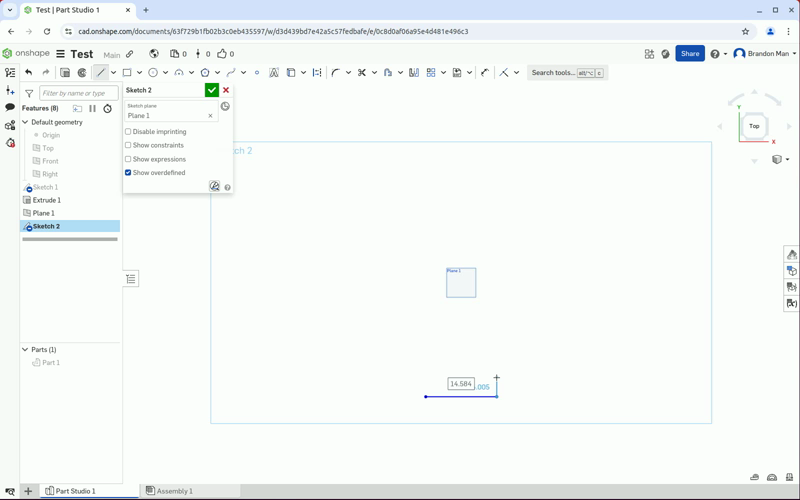
click(496, 377)
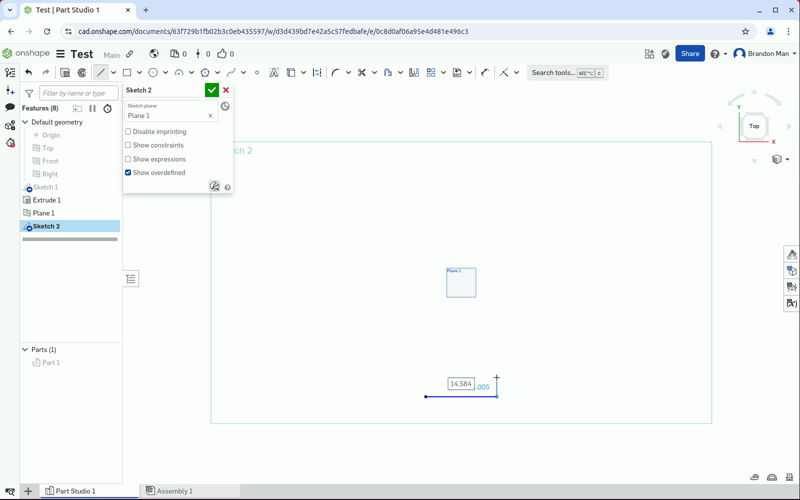
key_up(shift)
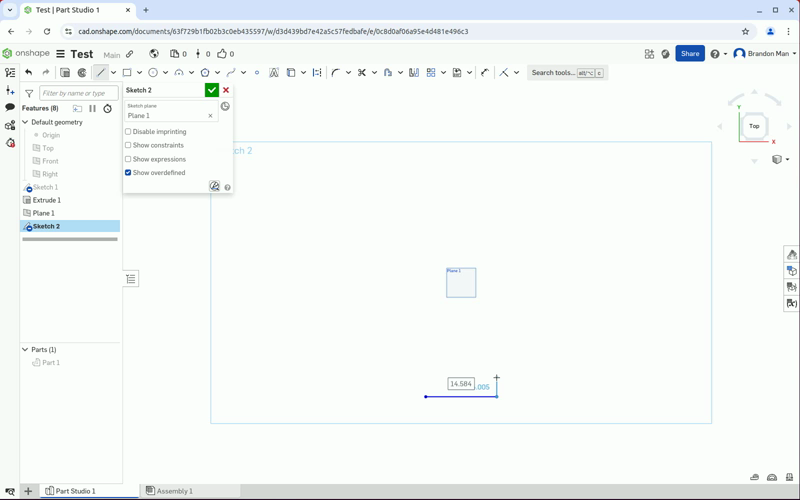
key_down(shift)
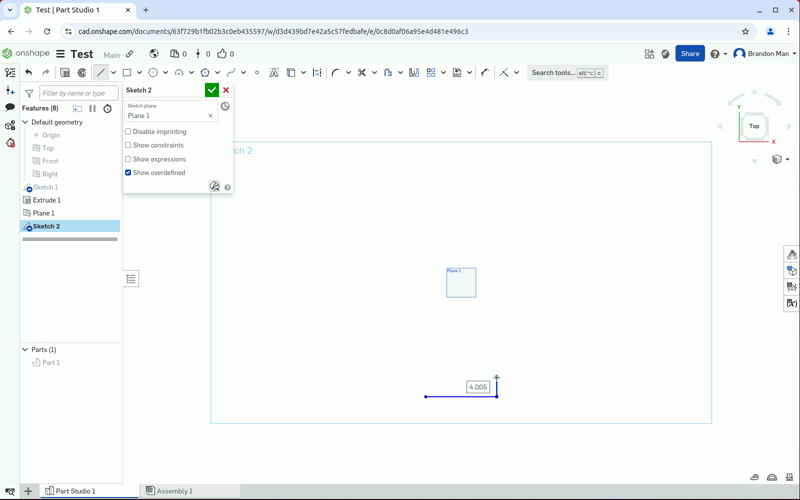
mouse_move(425, 377)
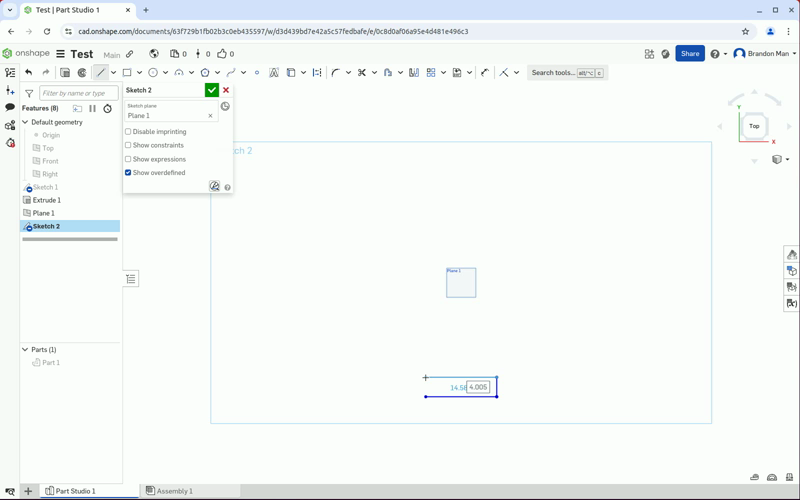
click(425, 377)
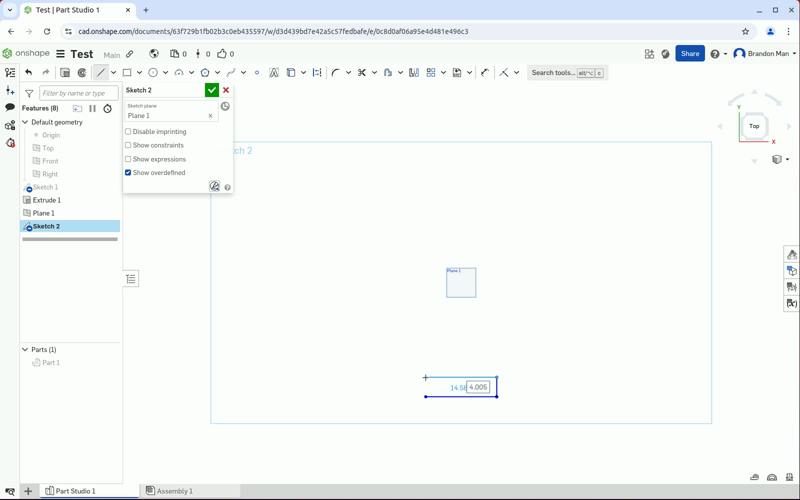
key_up(shift)
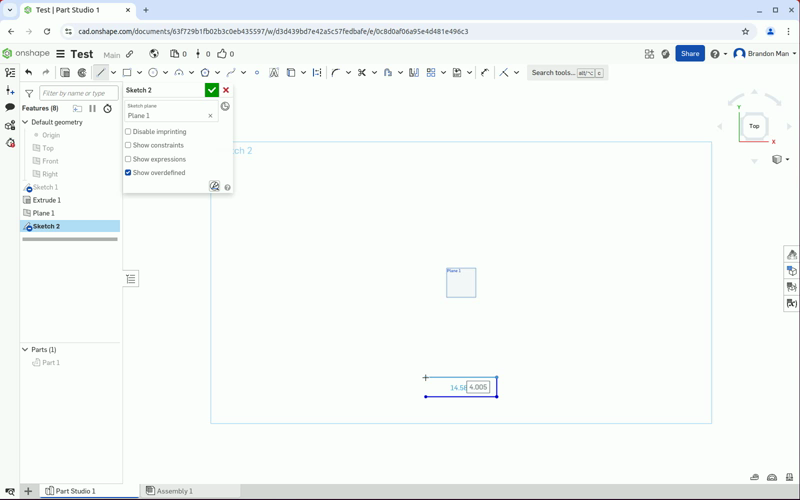
mouse_move(455, 377)
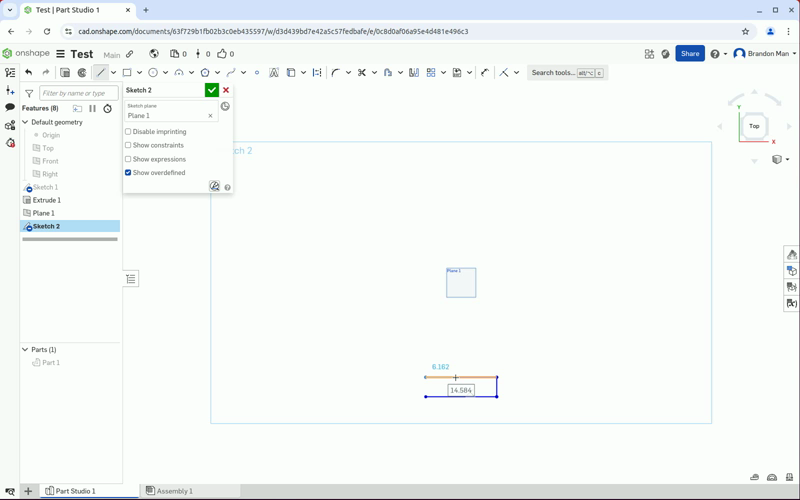
key_down(shift)
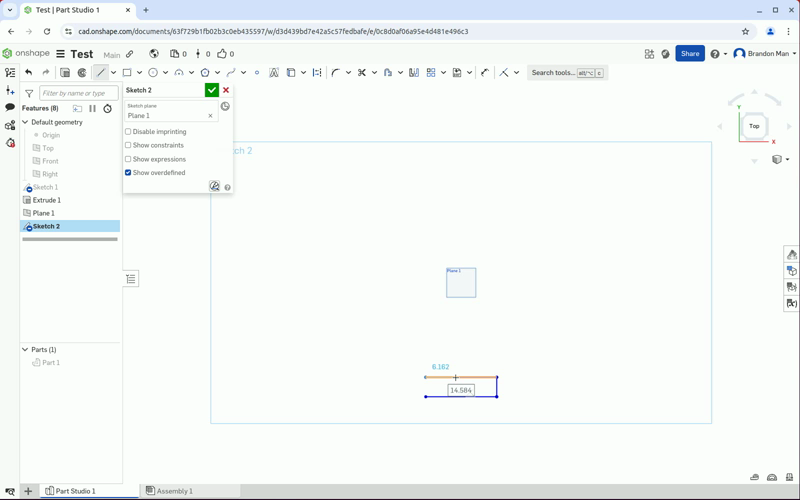
mouse_move(425, 396)
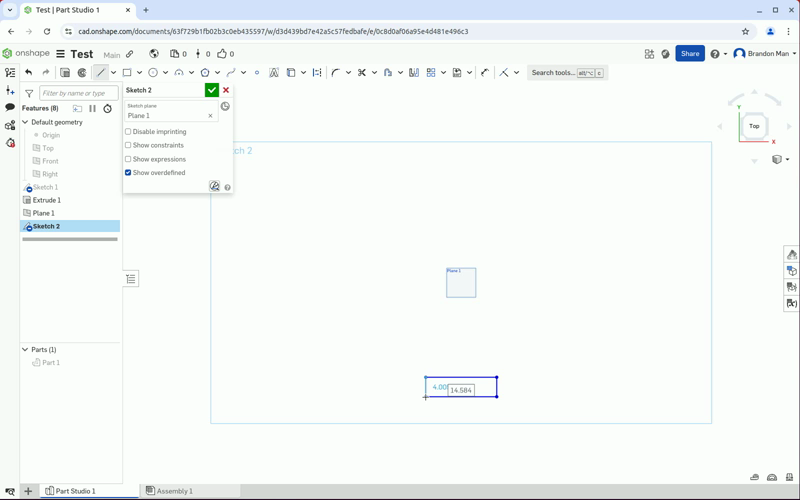
key_up(shift)
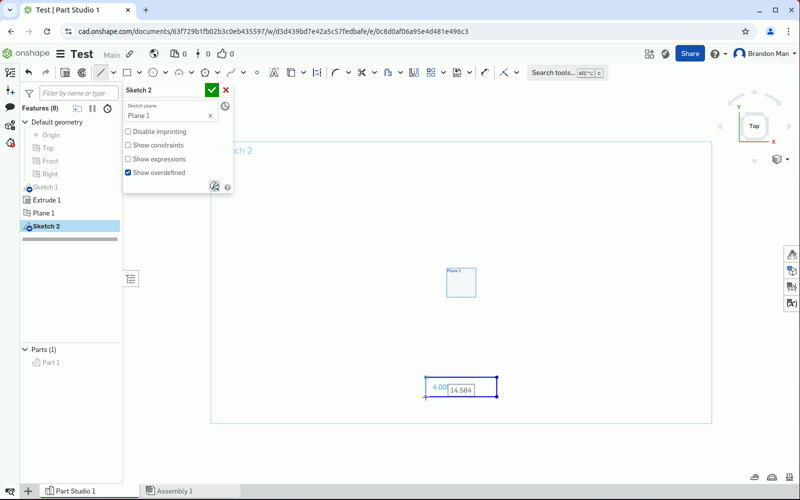
click(425, 396)
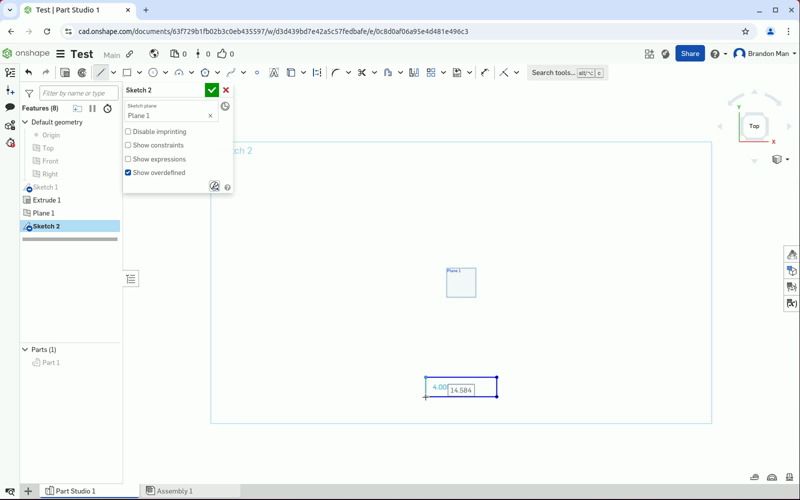
key(esc)
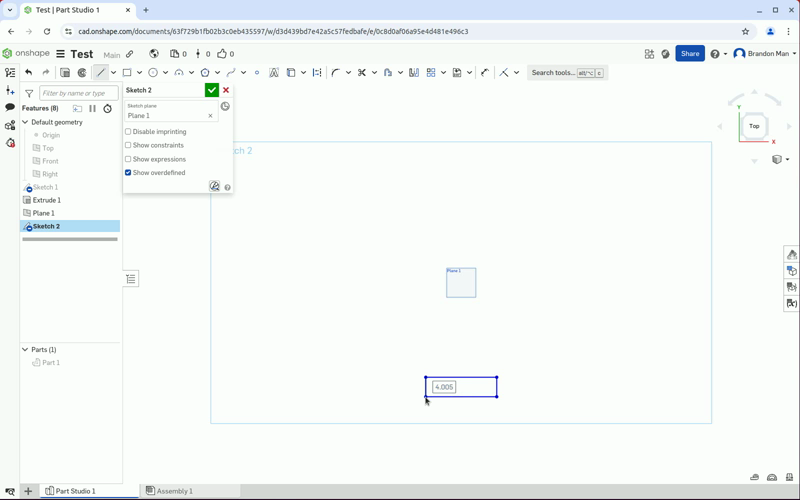
mouse_move(446, 392)
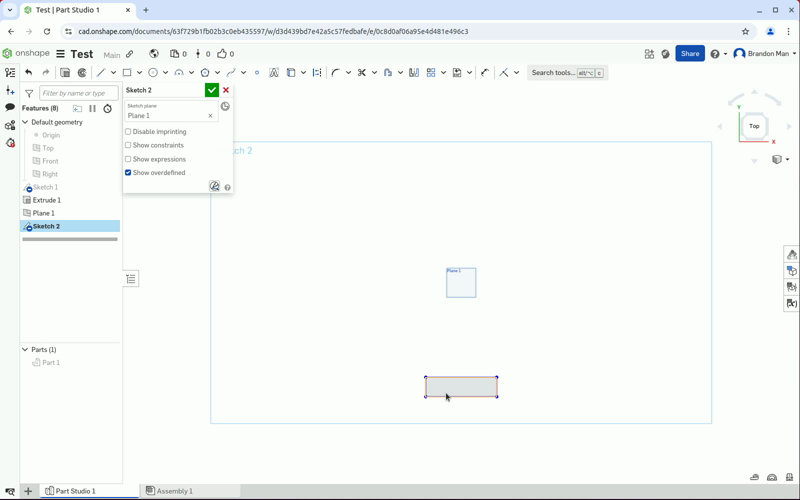
scroll(6)
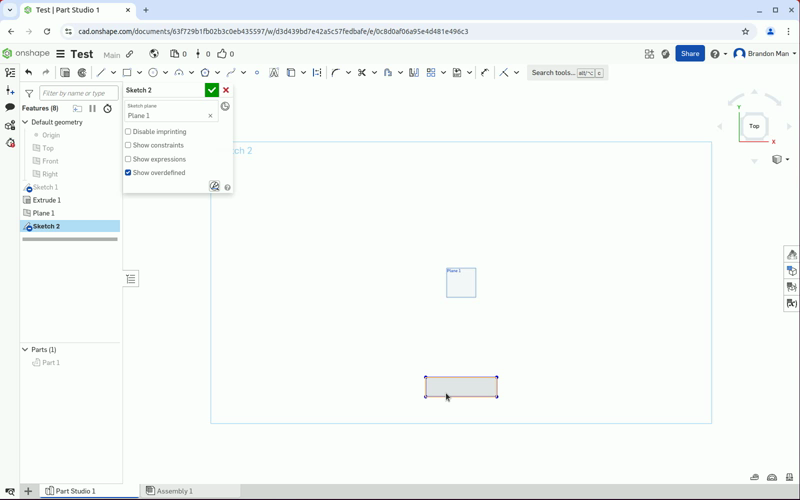
scroll(6)
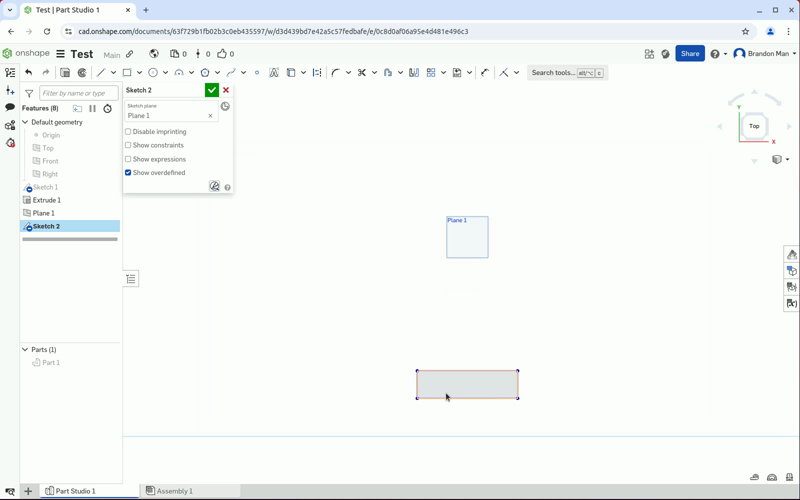
scroll(6)
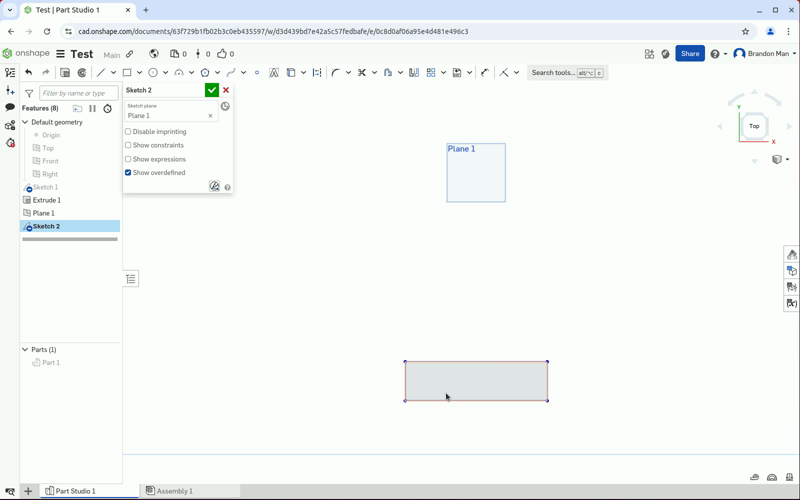
scroll(6)
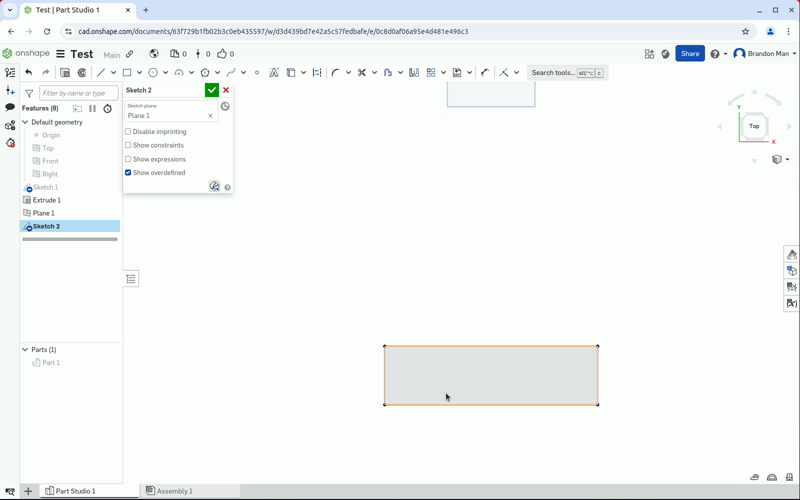
scroll(6)
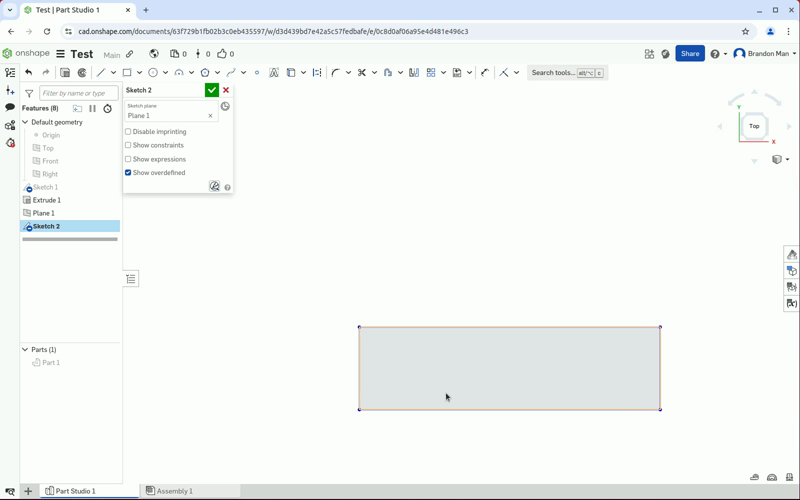
scroll(6)
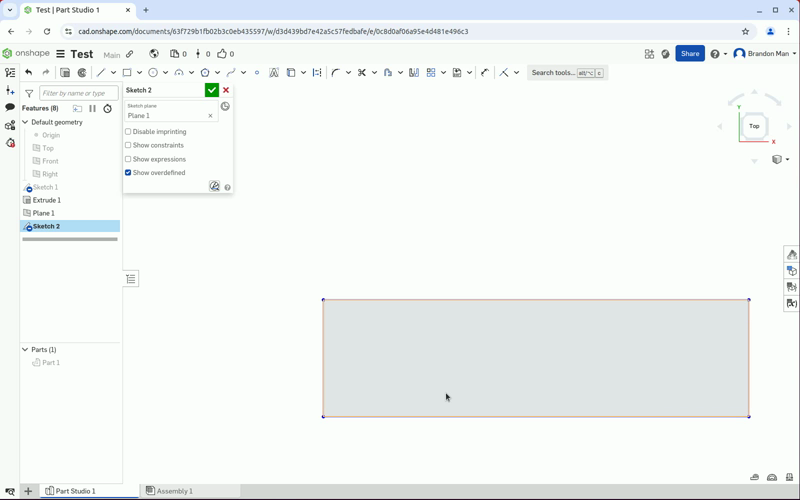
scroll(6)
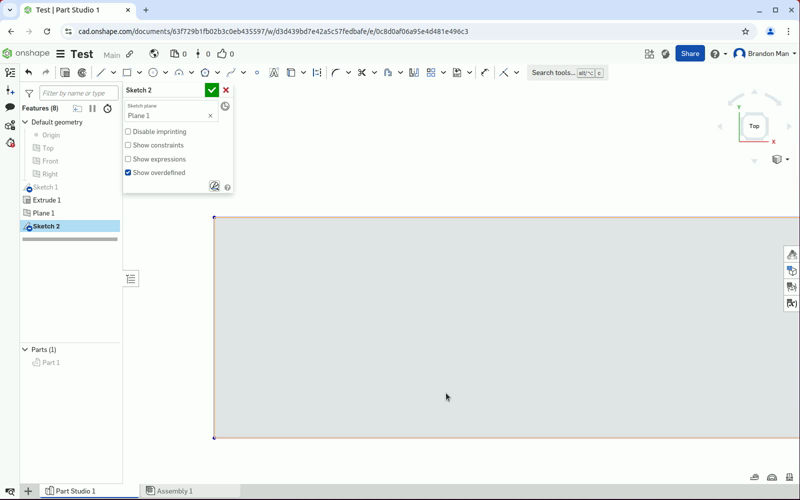
click(446, 392)
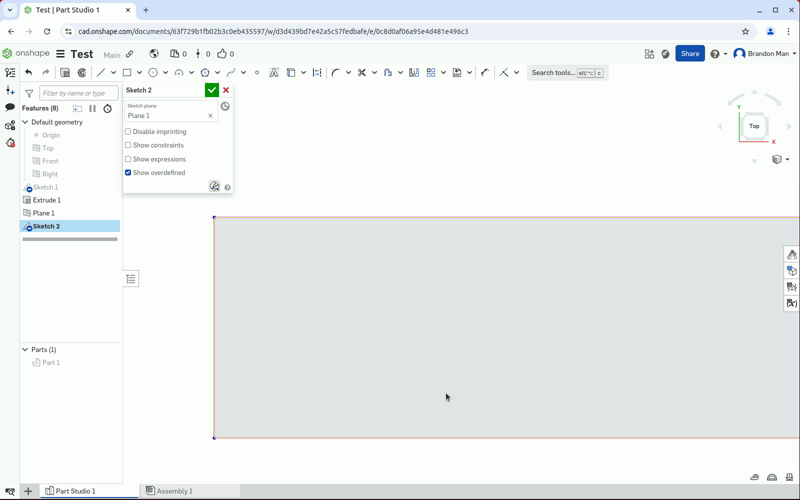
scroll(-6)
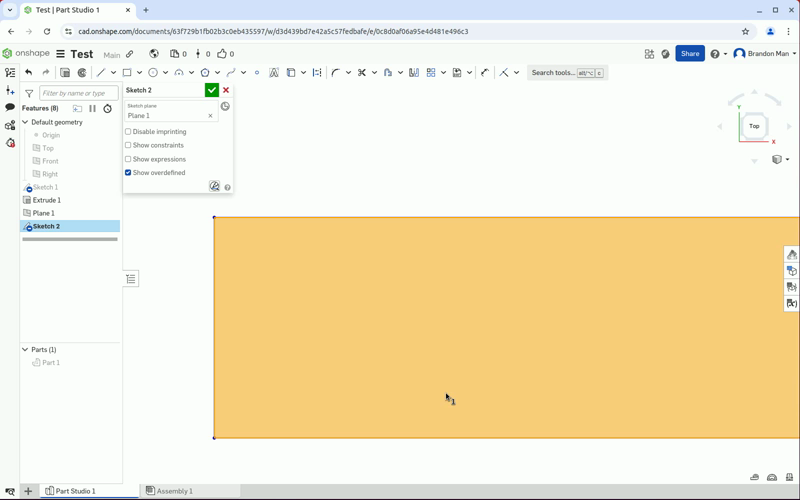
scroll(-6)
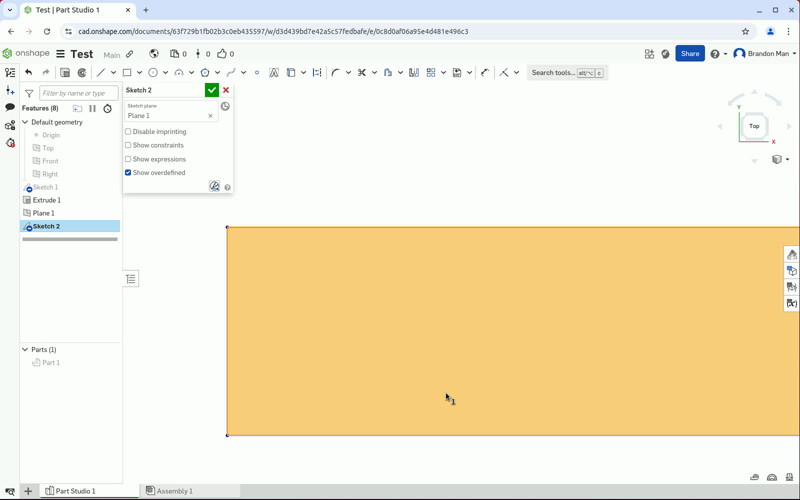
scroll(-6)
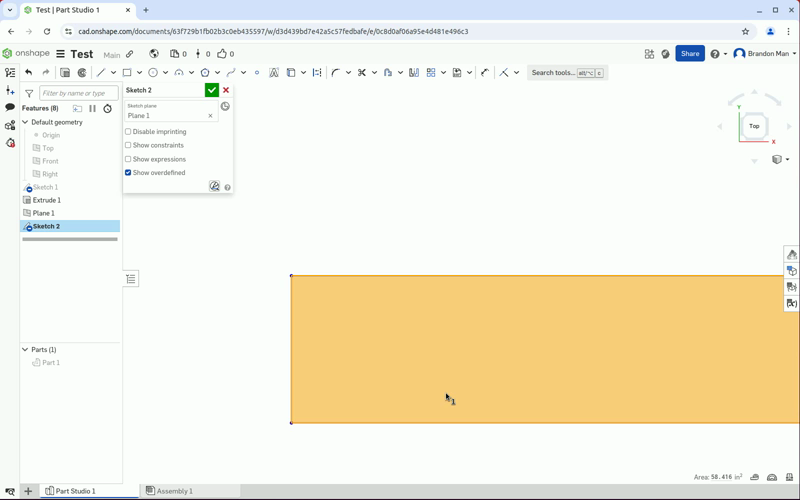
scroll(-6)
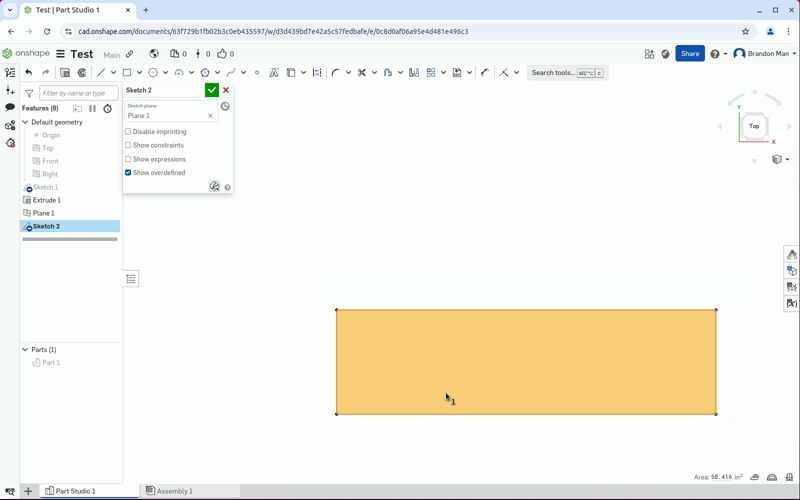
scroll(-6)
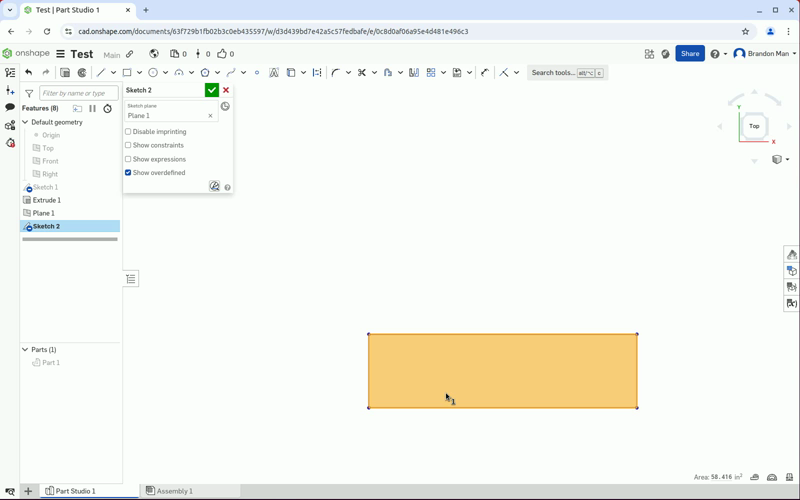
scroll(-6)
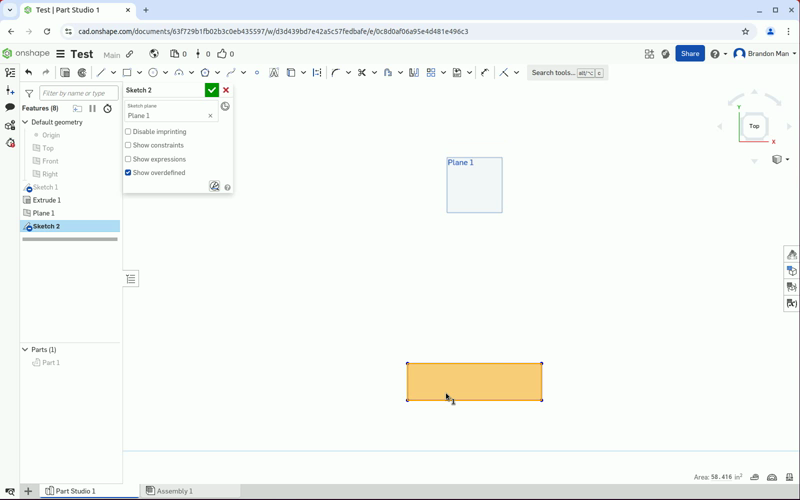
scroll(-6)
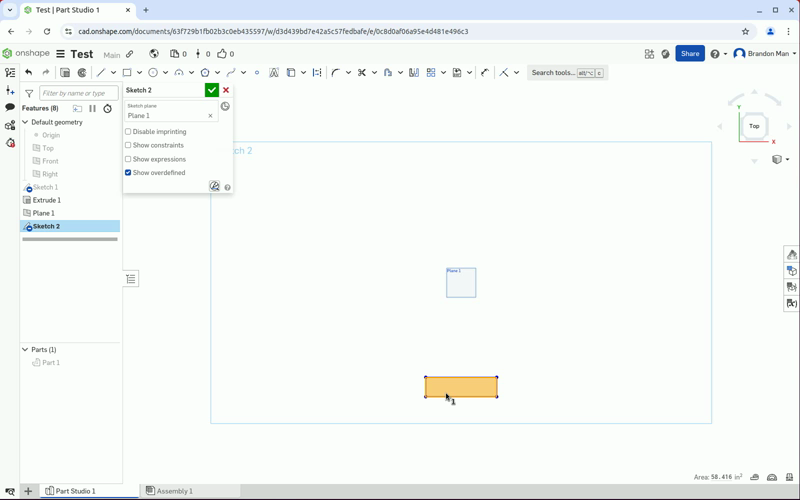
mouse_move(73, 352)
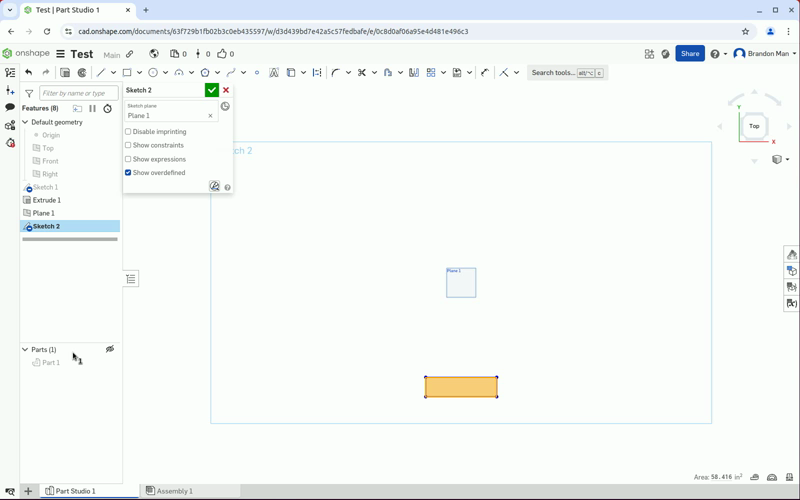
key(shift+y)
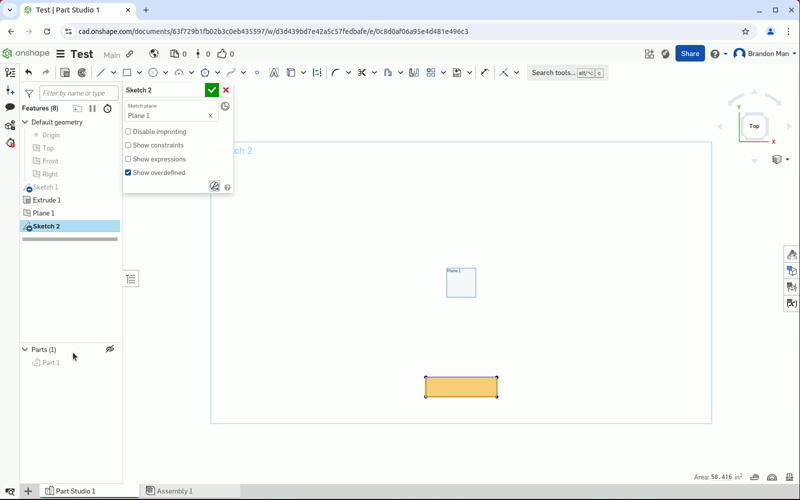
key(shift+e)
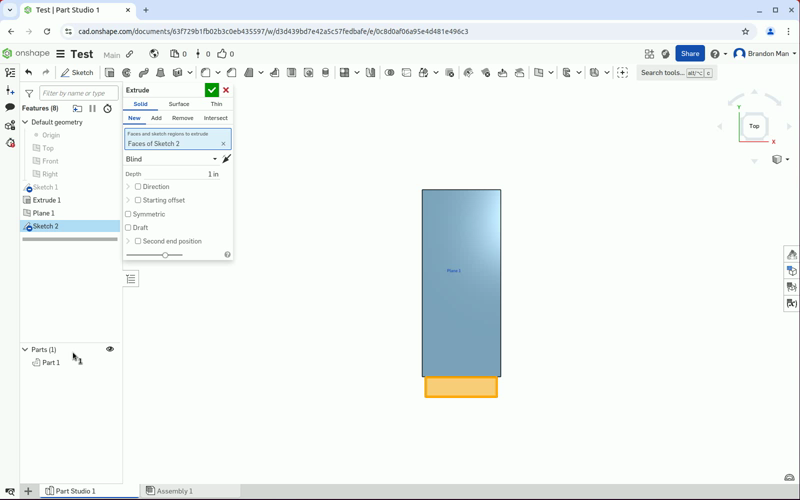
mouse_move(143, 106)
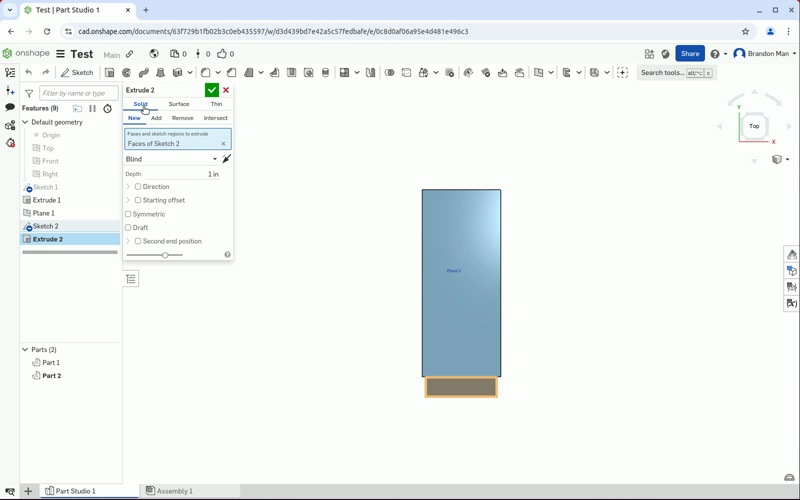
click(143, 106)
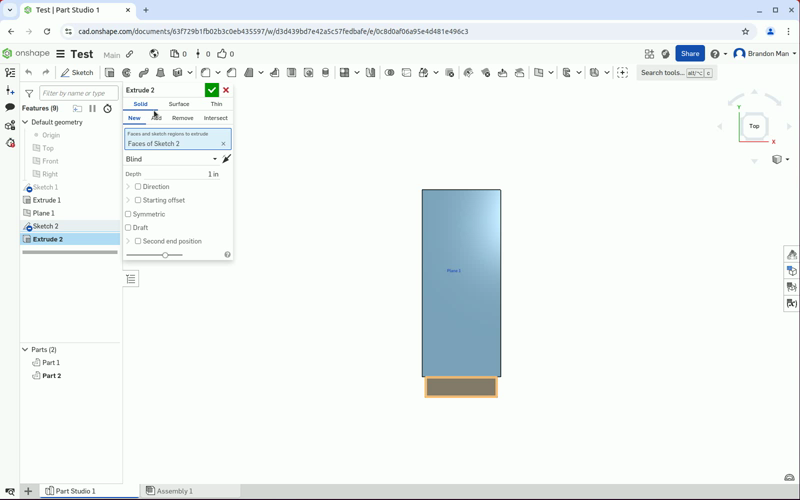
mouse_move(186, 120)
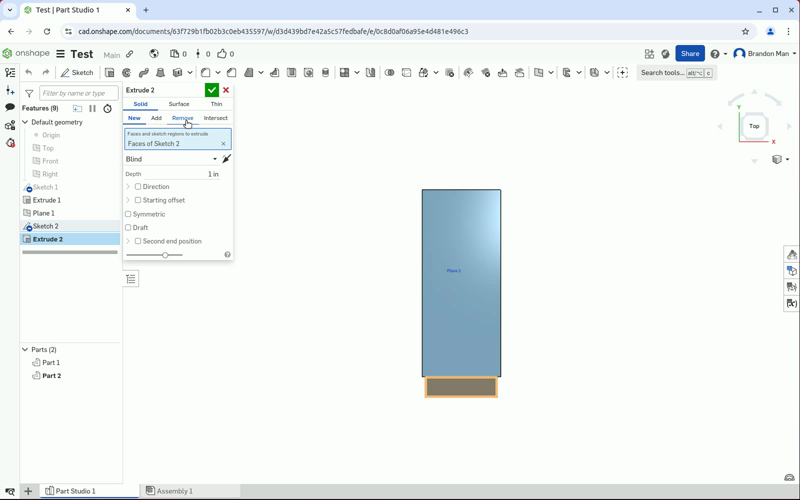
click(186, 120)
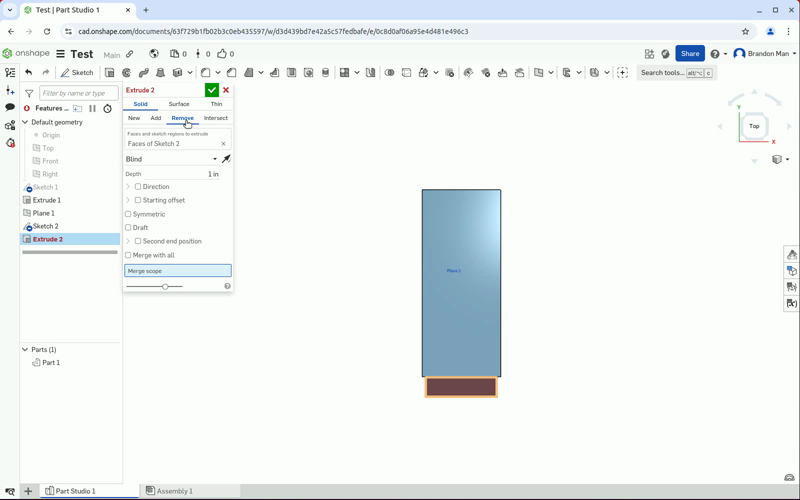
key(tab, 4)
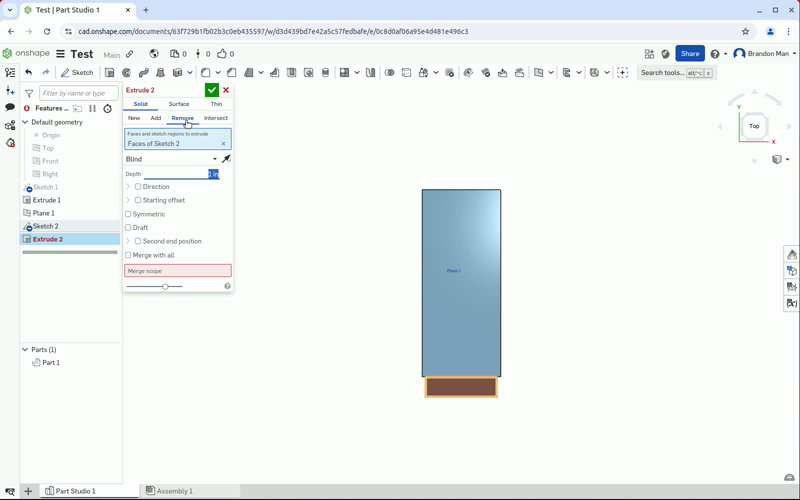
text(10.351)
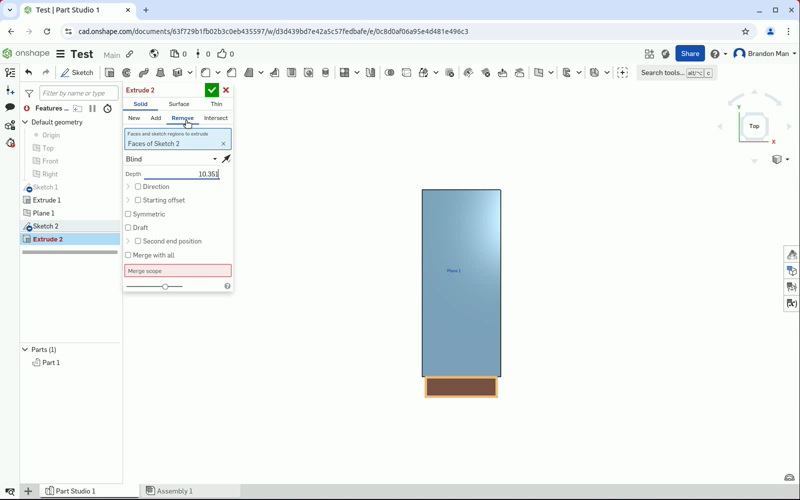
key(tab, 6)
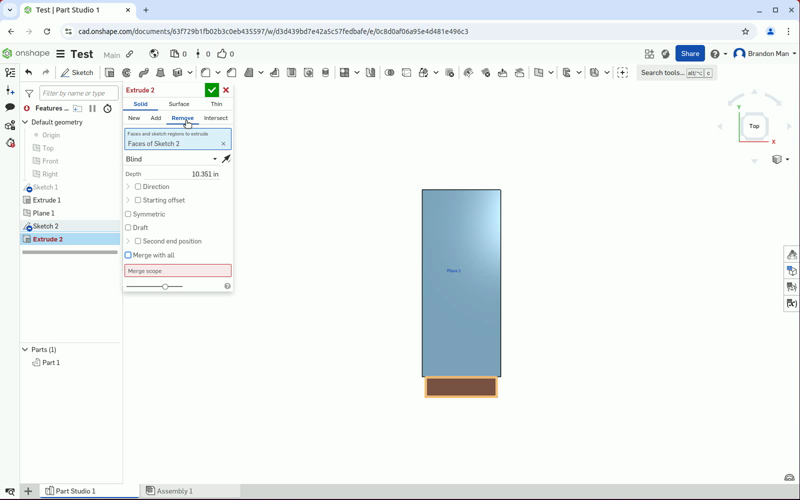
key(space)
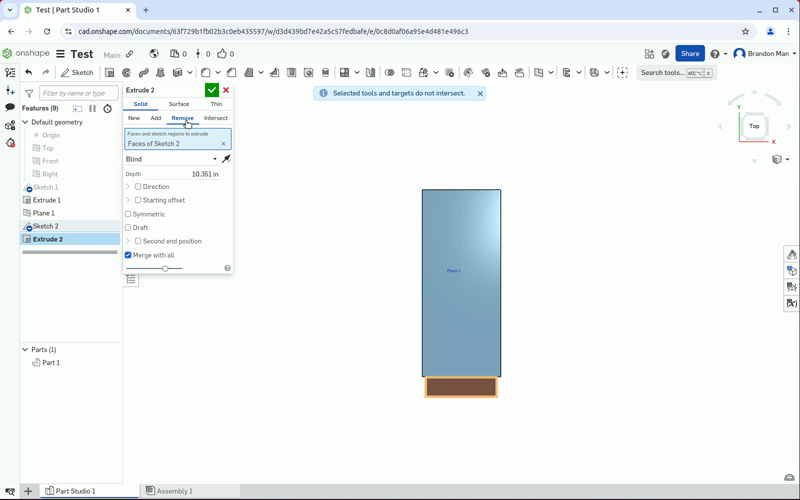
key(enter)
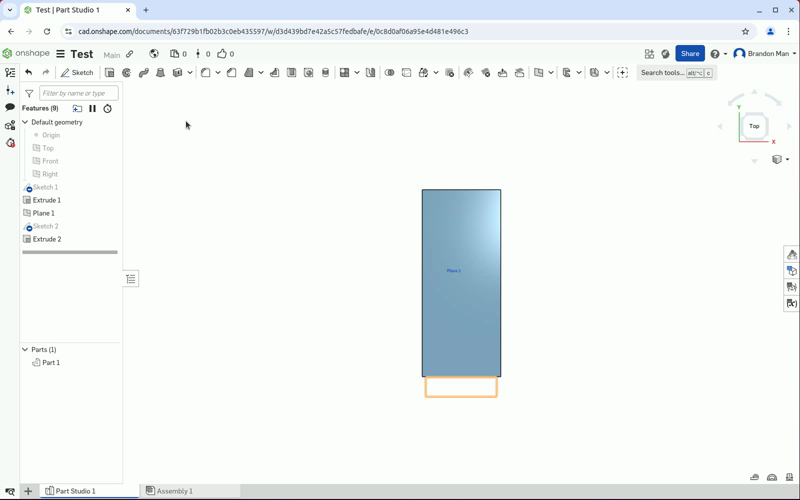
key(shift+h)
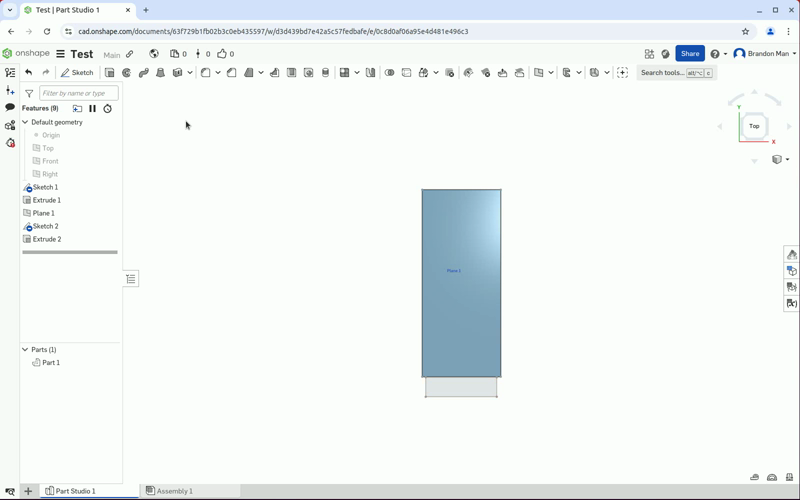
key(shift+h)
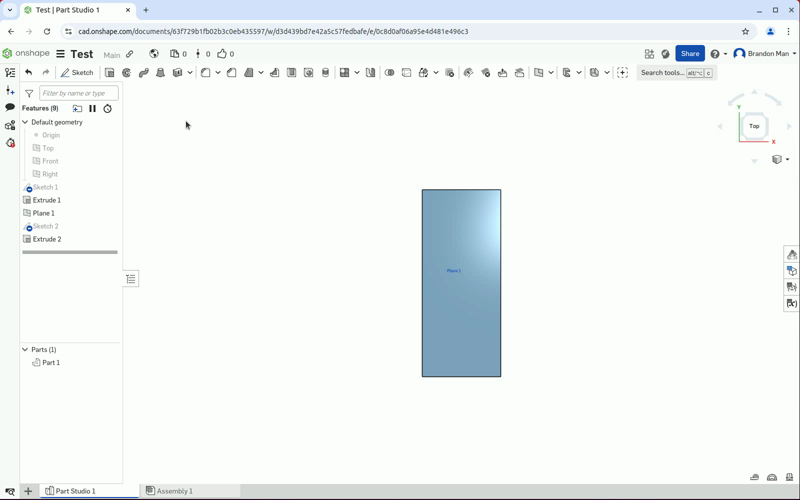
mouse_move(73, 189)
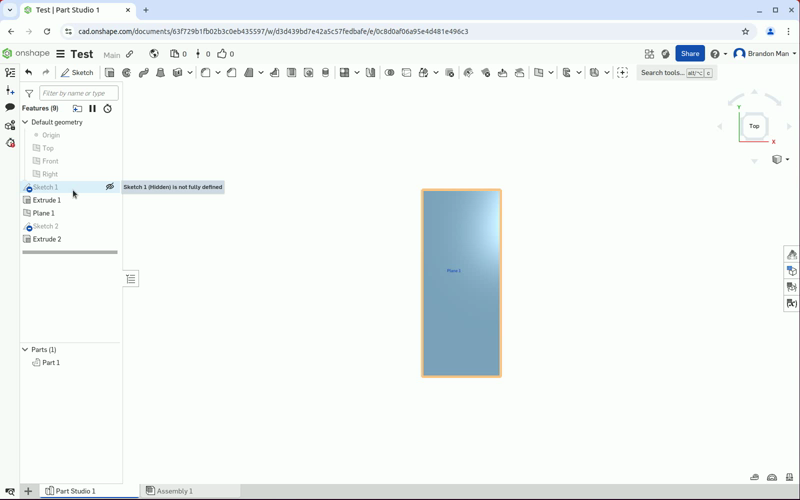
click(73, 189)
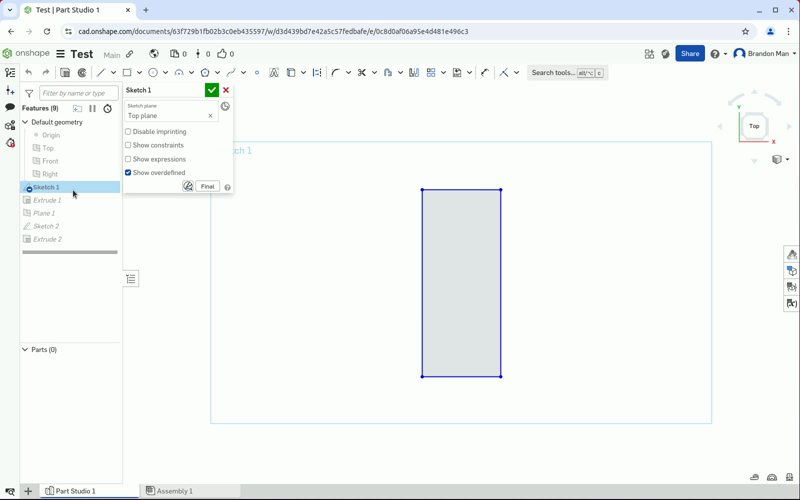
mouse_move(229, 92)
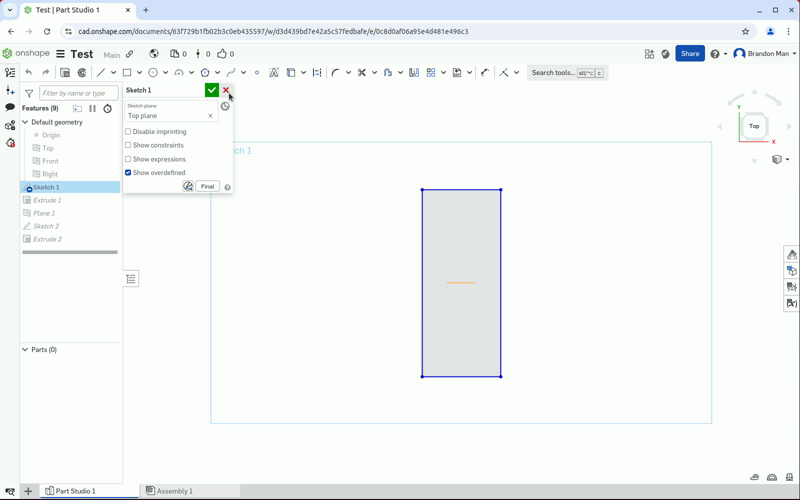
click(229, 92)
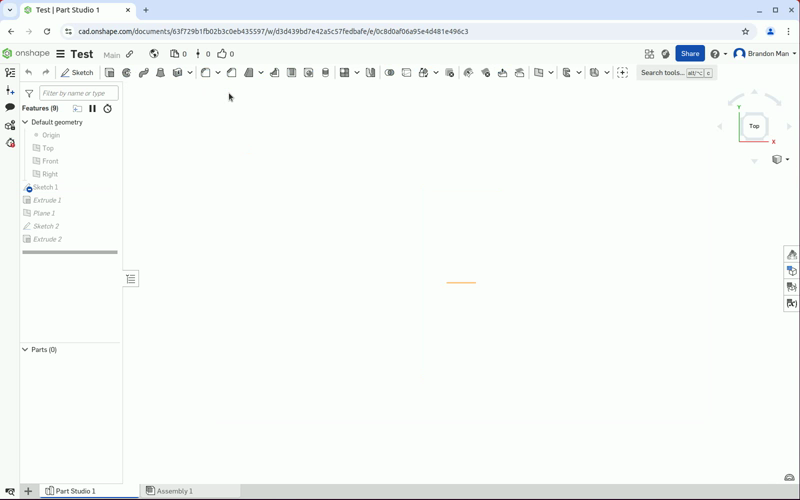
key(shift+s)
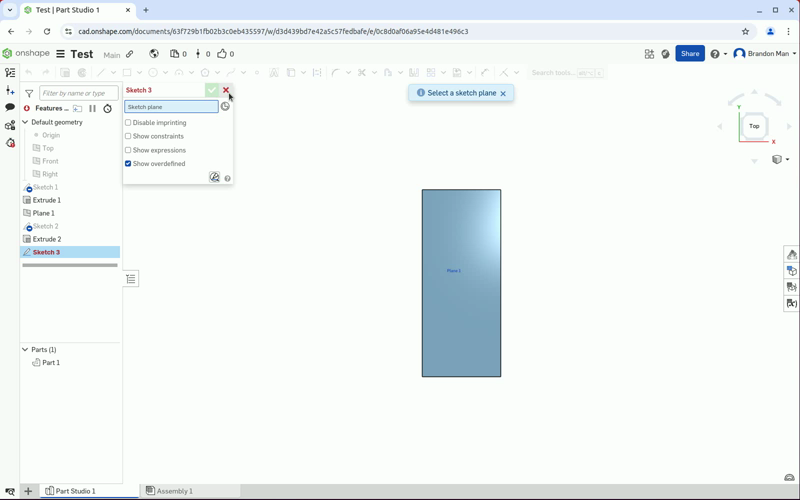
mouse_move(73, 215)
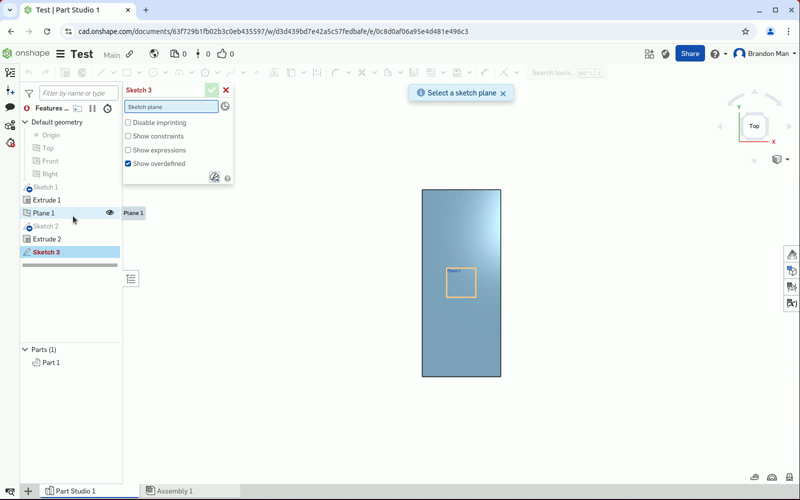
click(73, 215)
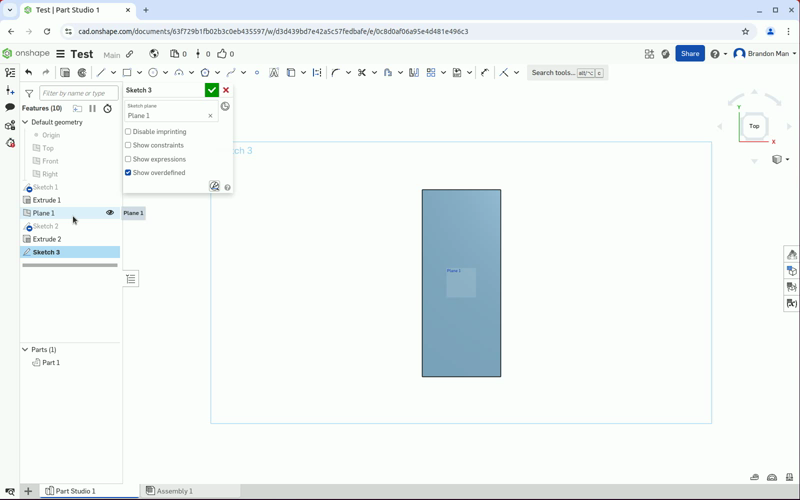
mouse_move(73, 352)
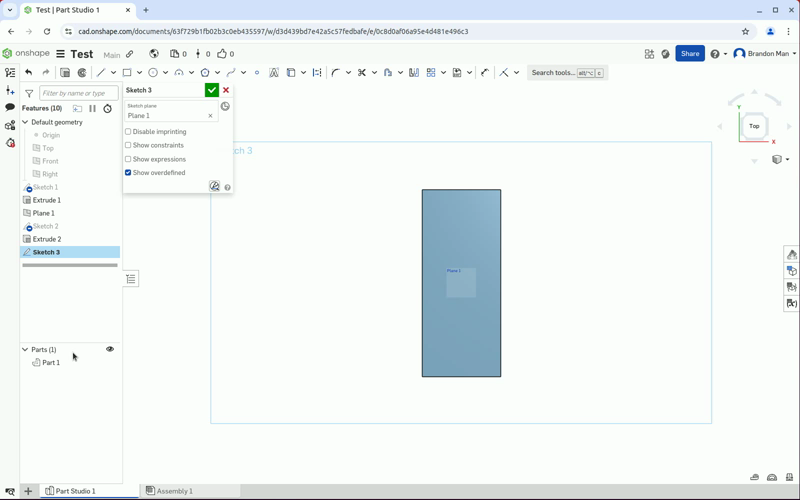
key(y)
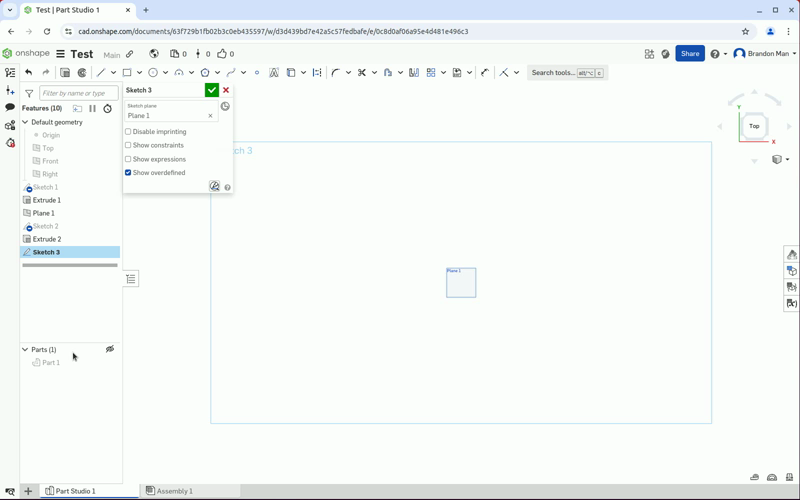
key(l)
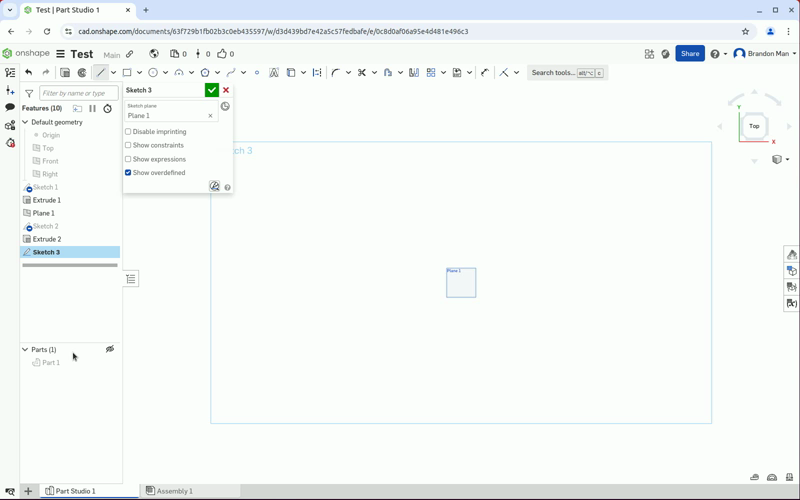
key_down(shift)
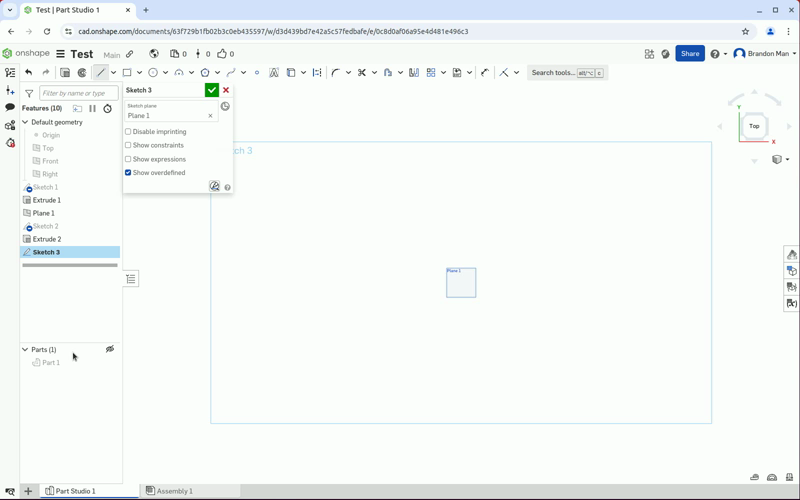
mouse_move(425, 189)
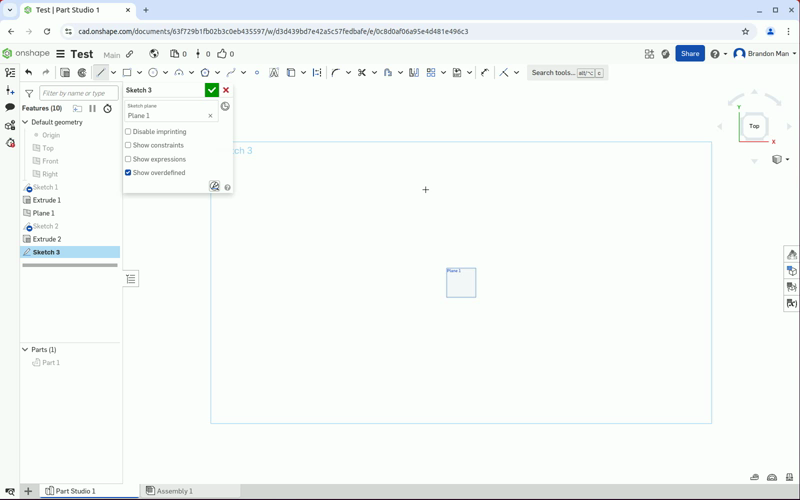
click(425, 189)
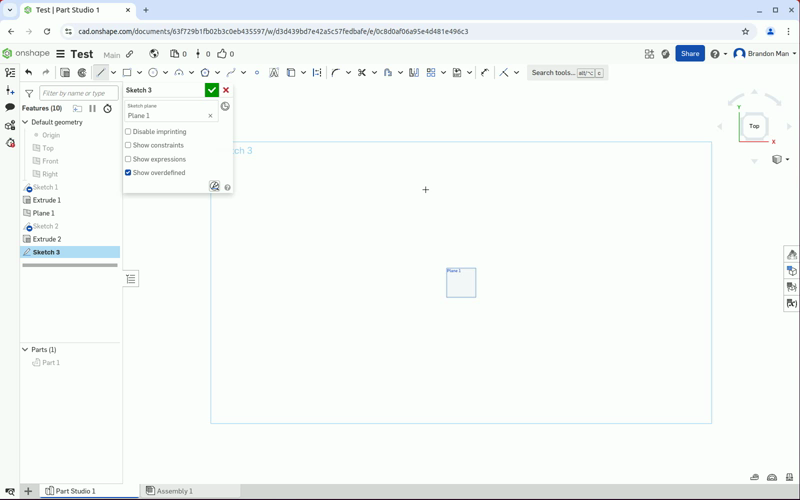
key_up(shift)
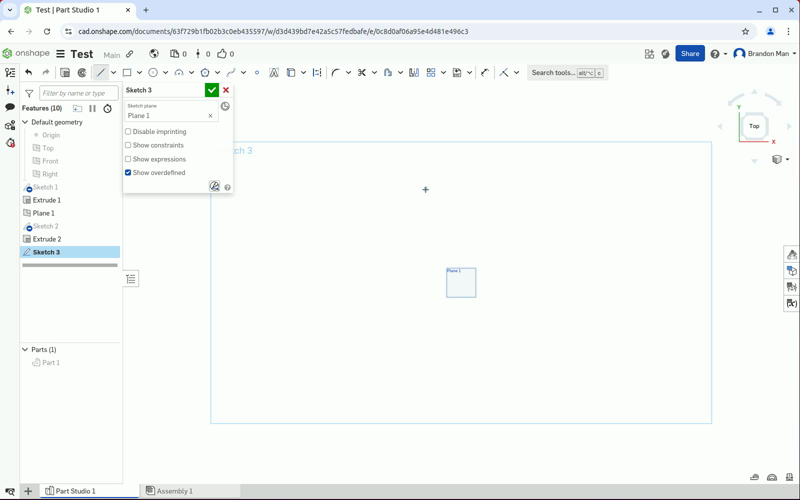
key_down(shift)
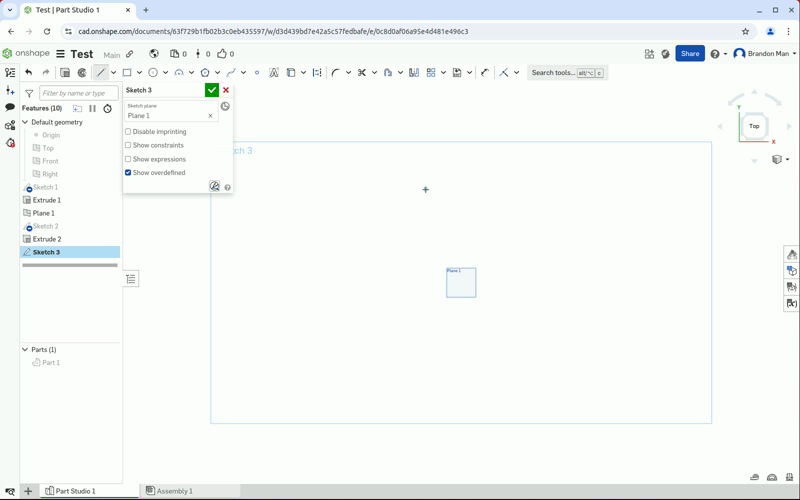
mouse_move(496, 189)
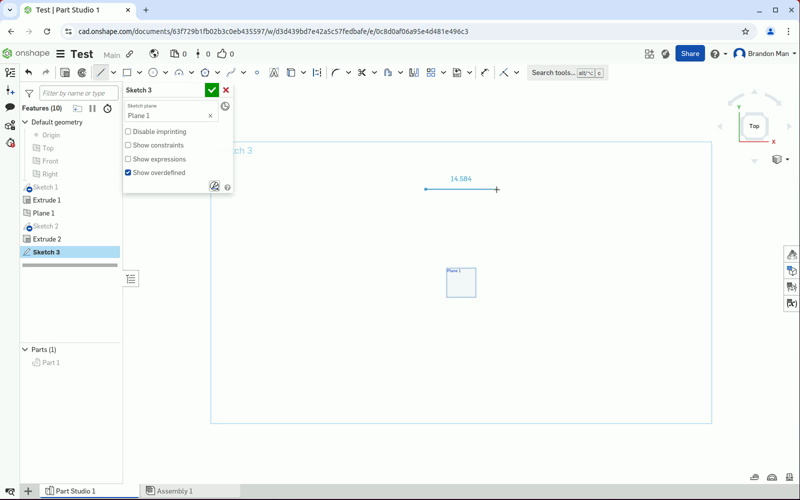
click(496, 189)
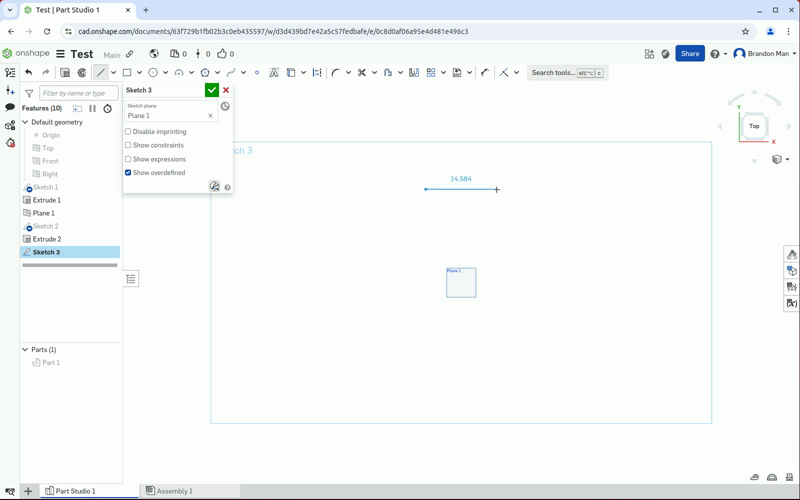
key_up(shift)
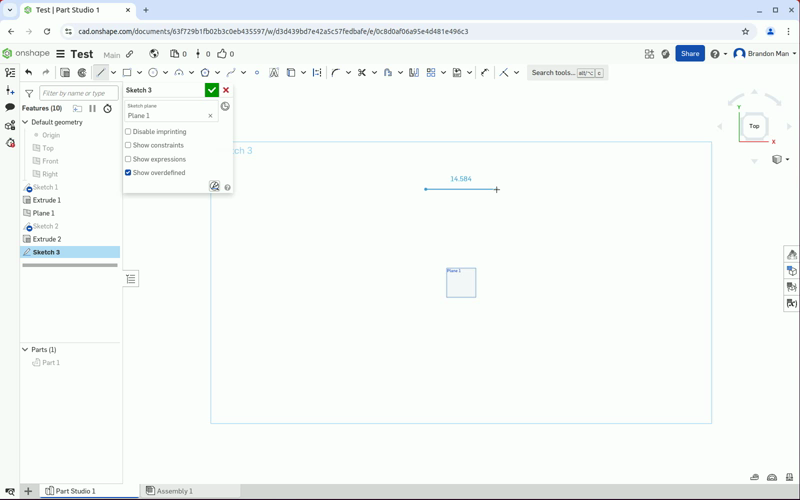
key_down(shift)
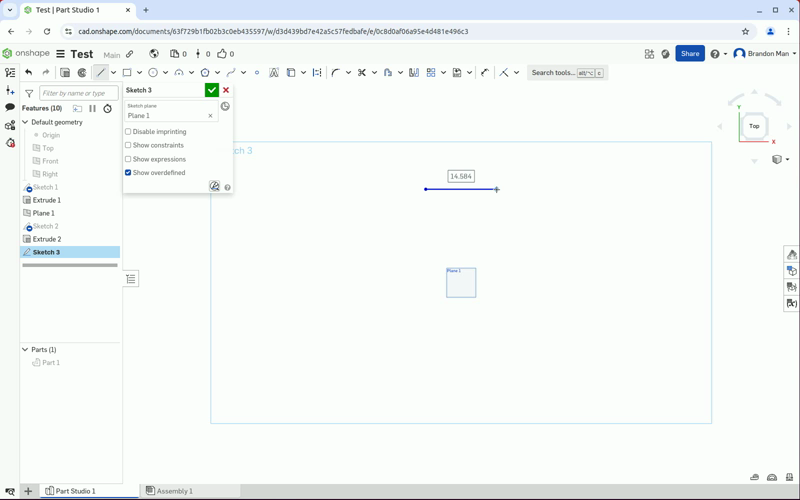
mouse_move(526, 189)
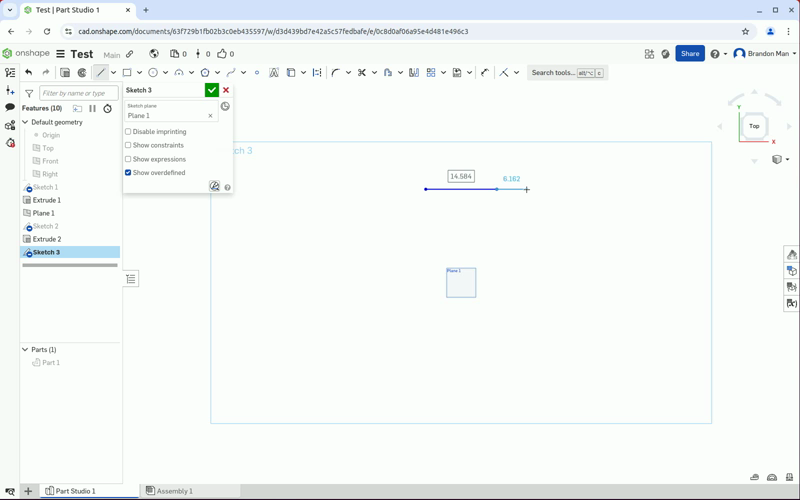
mouse_move(496, 169)
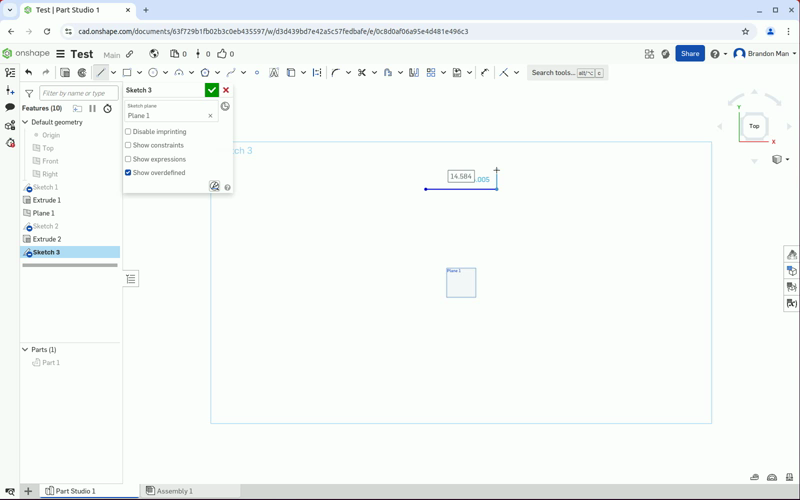
click(496, 169)
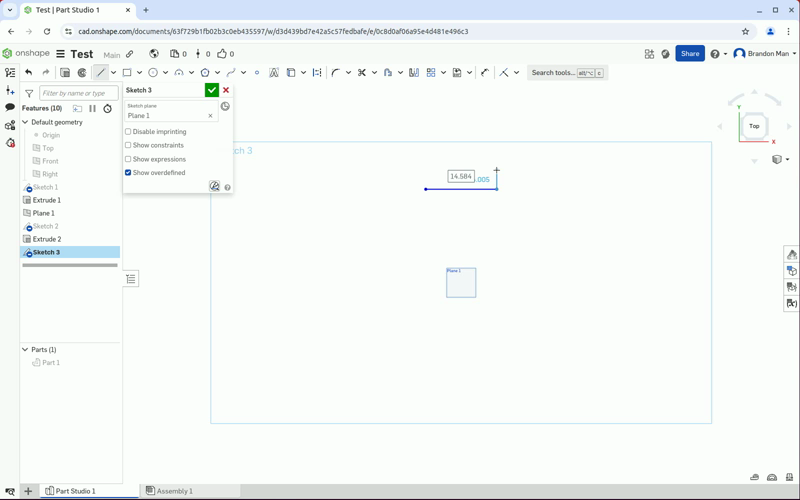
key_up(shift)
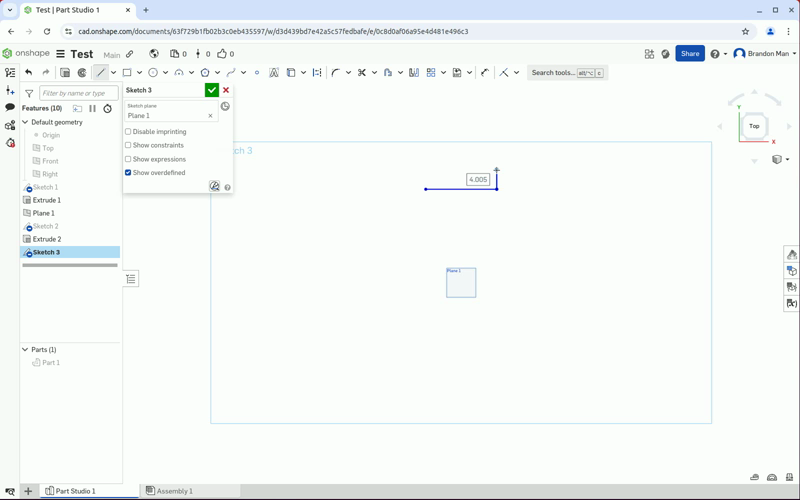
key_down(shift)
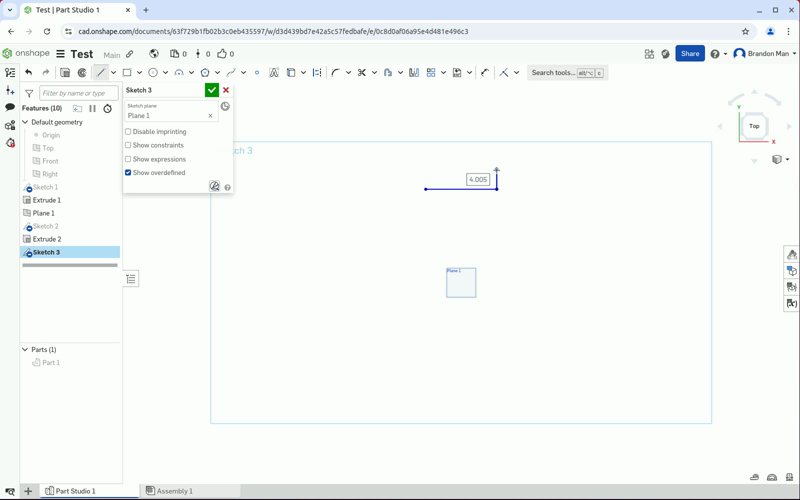
mouse_move(425, 169)
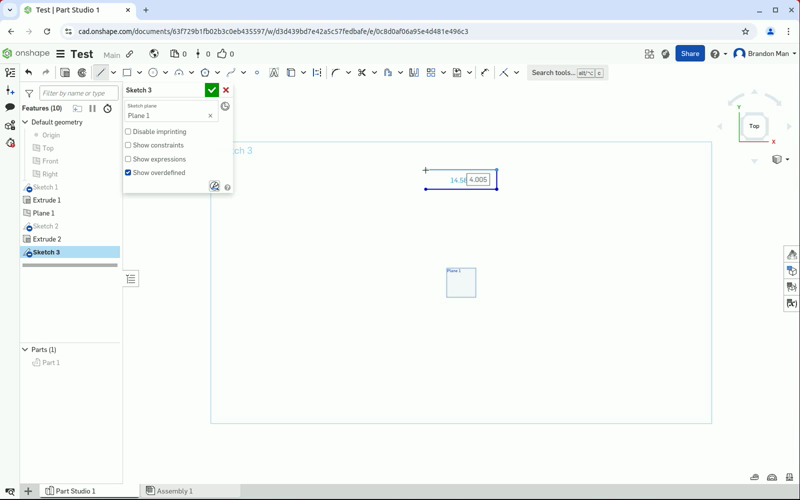
click(425, 169)
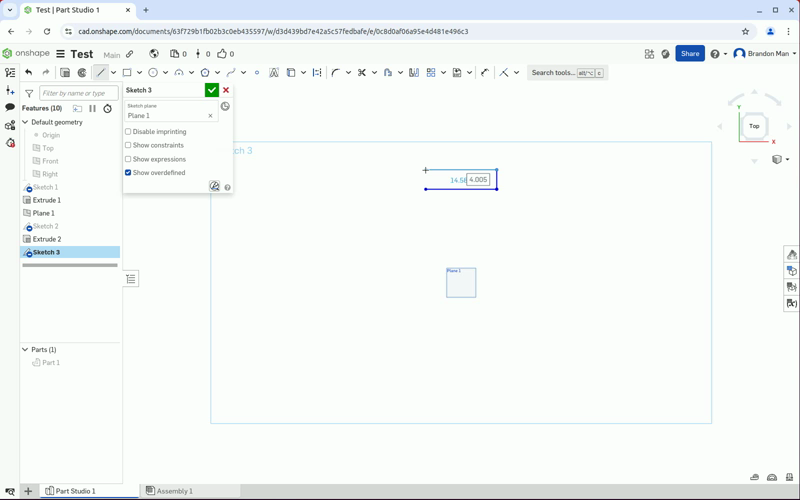
key_up(shift)
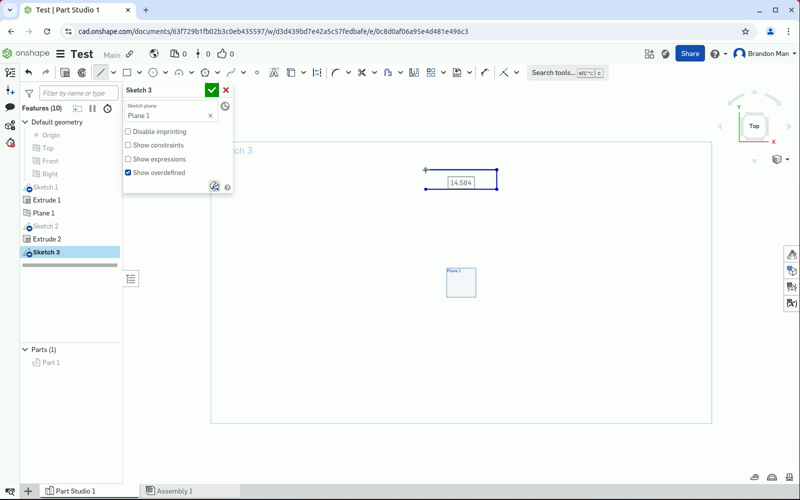
mouse_move(455, 169)
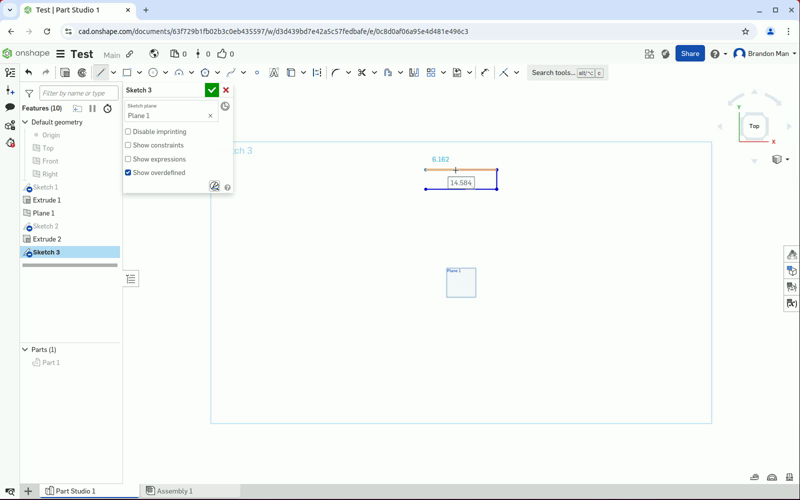
key_down(shift)
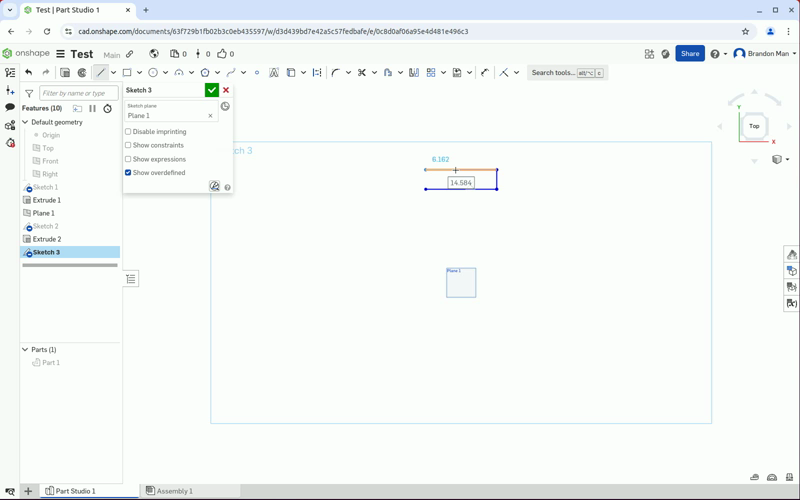
mouse_move(425, 189)
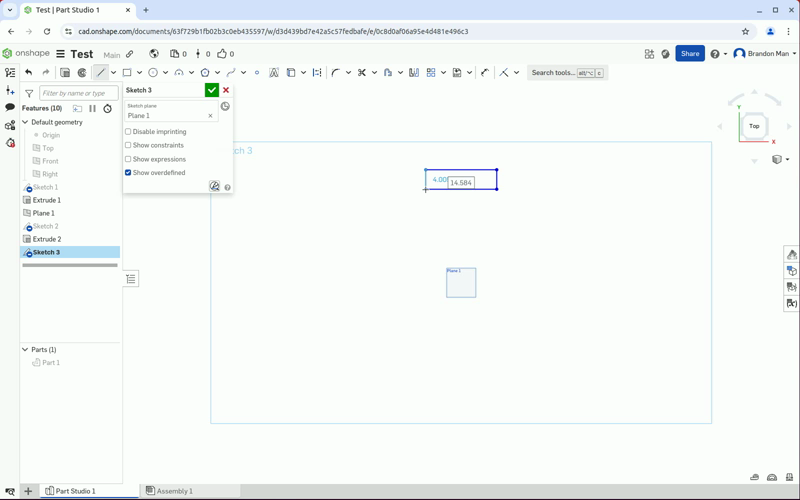
key_up(shift)
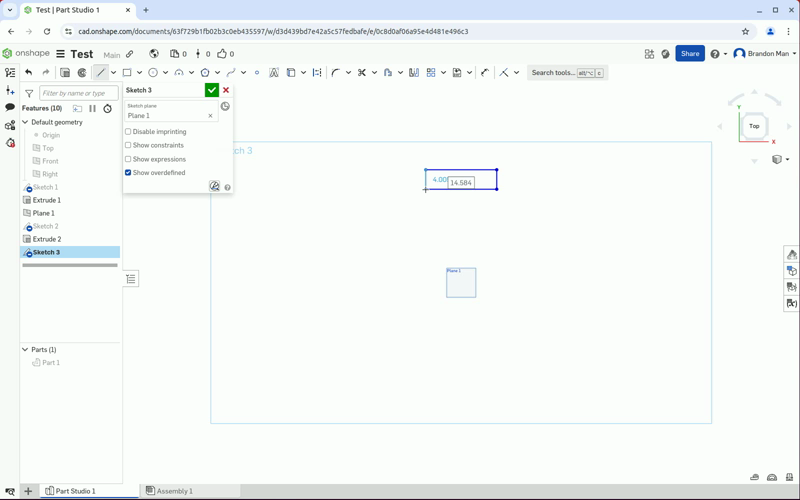
click(425, 189)
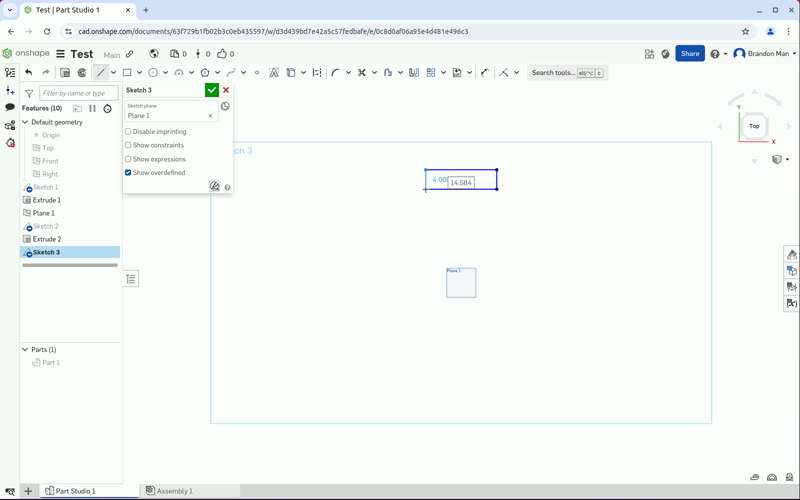
key(esc)
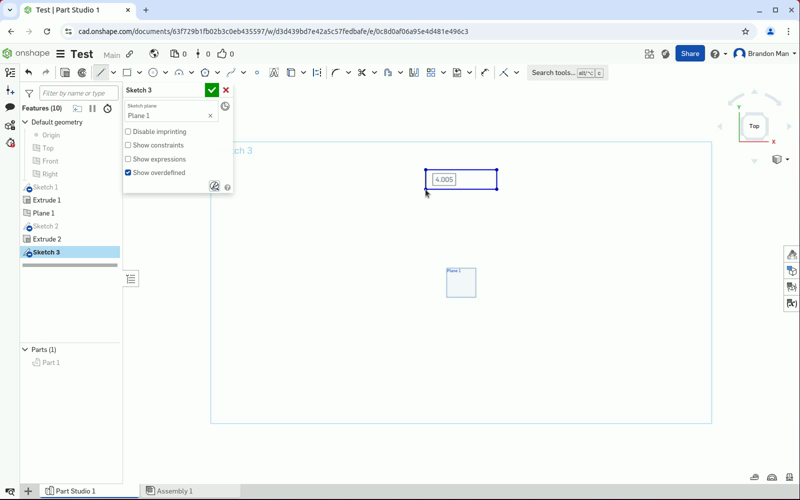
mouse_move(472, 176)
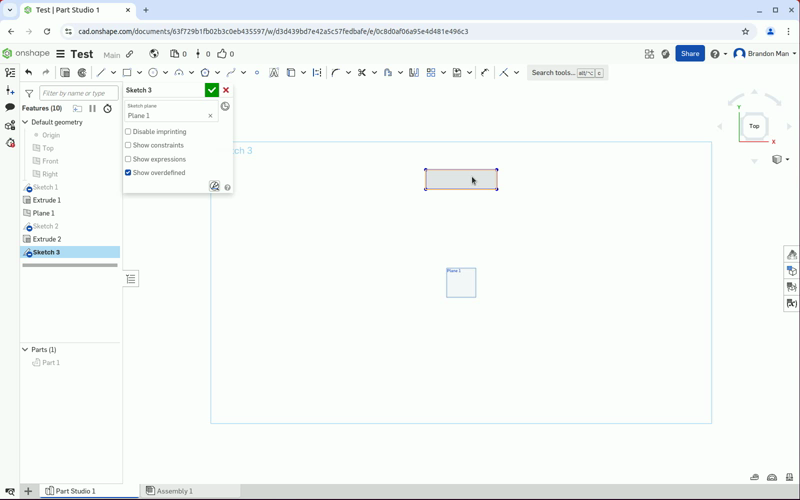
scroll(6)
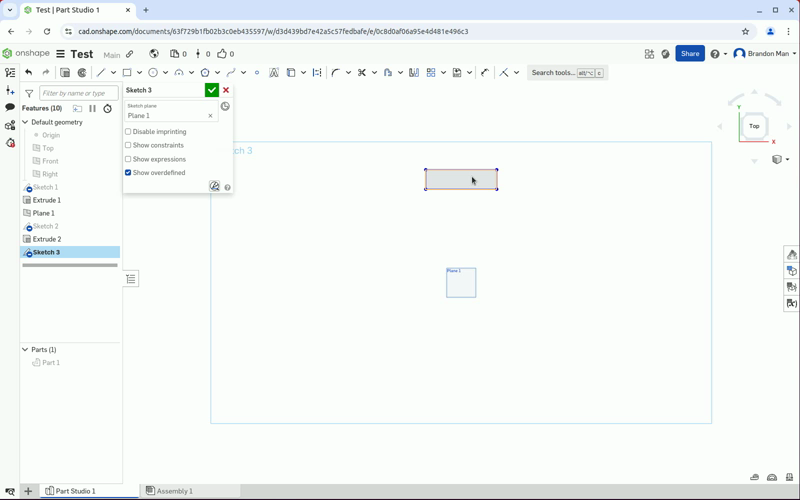
scroll(6)
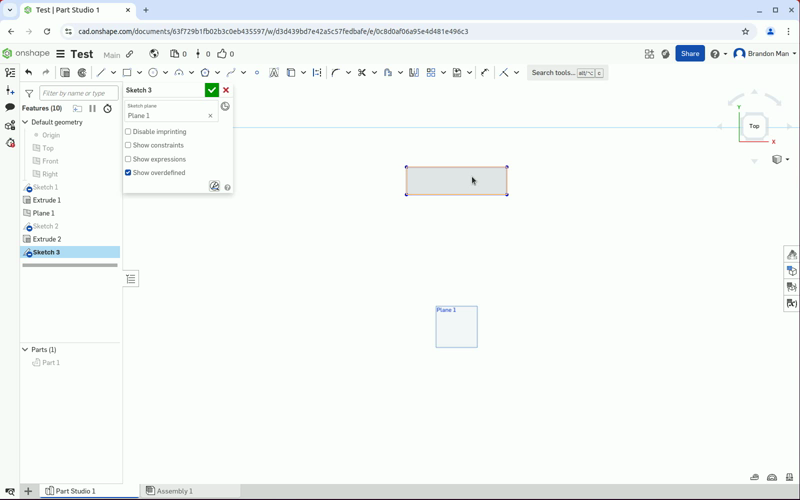
scroll(6)
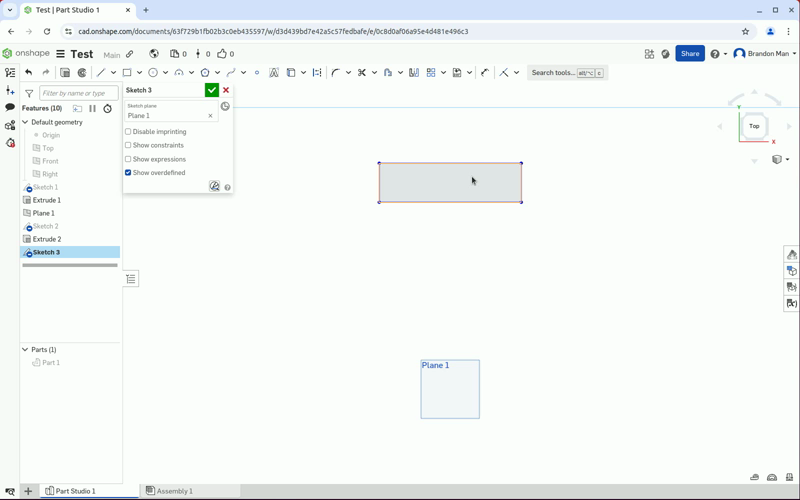
scroll(6)
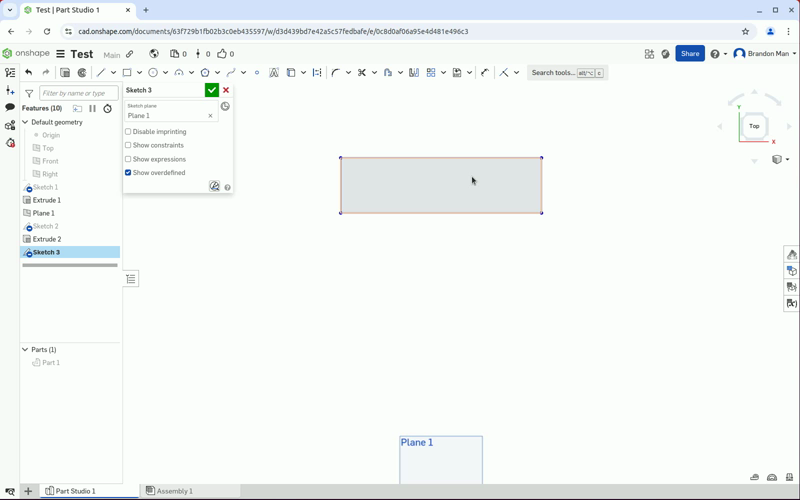
scroll(6)
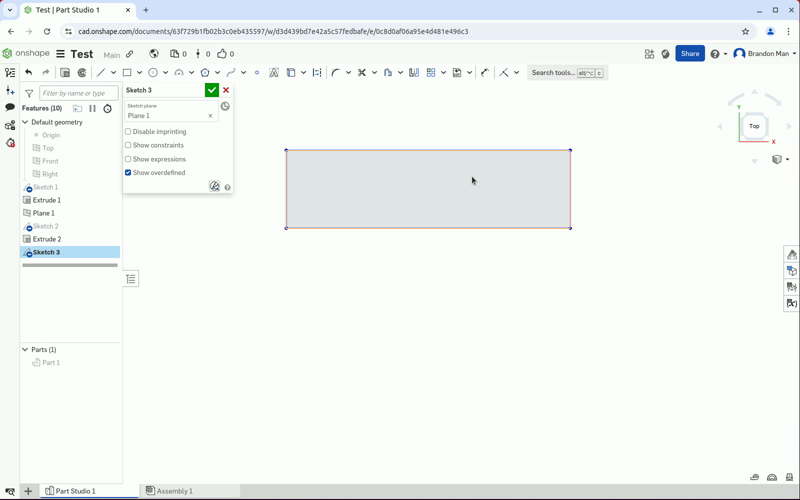
scroll(6)
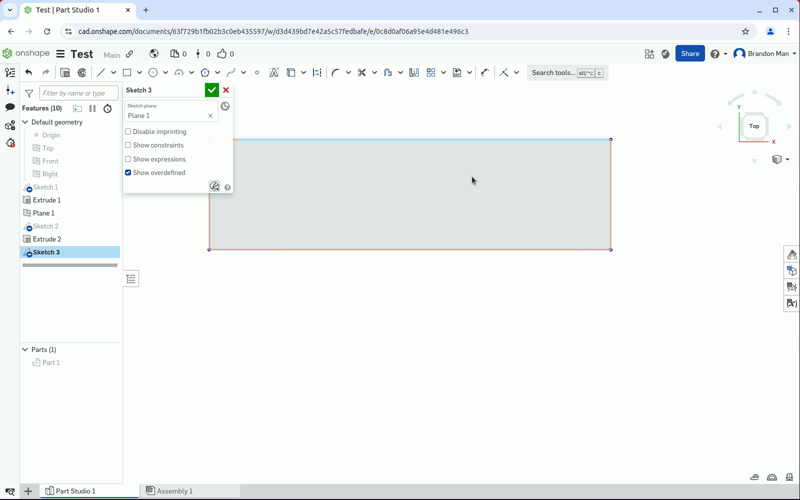
scroll(6)
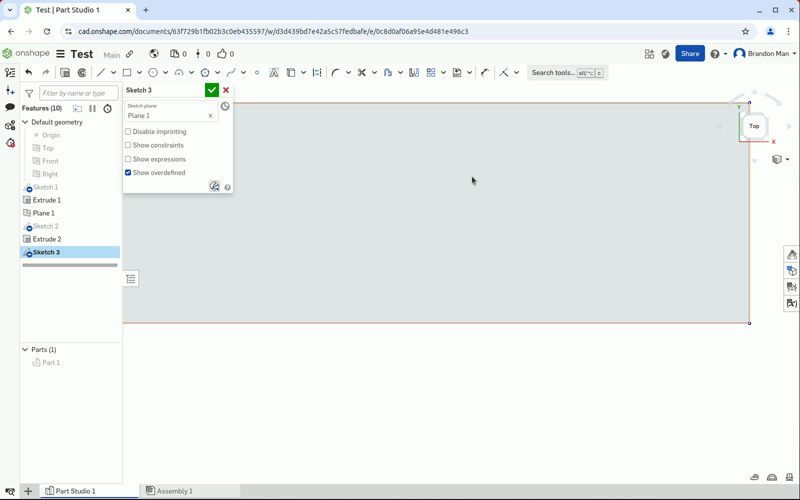
click(472, 176)
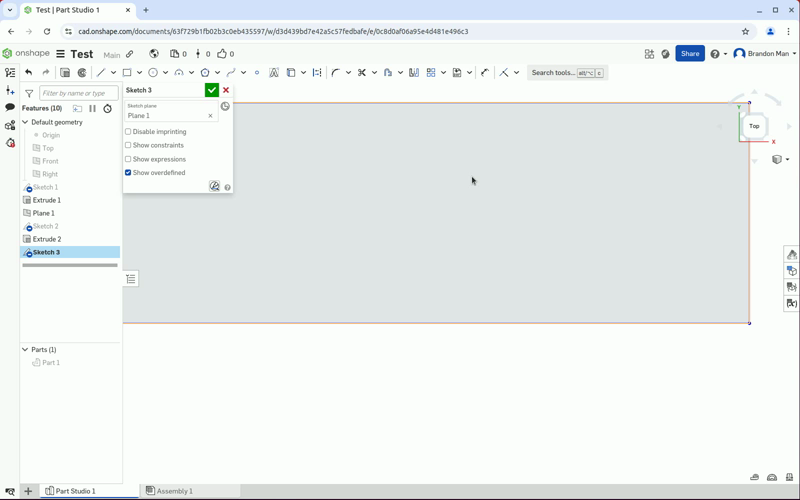
scroll(-6)
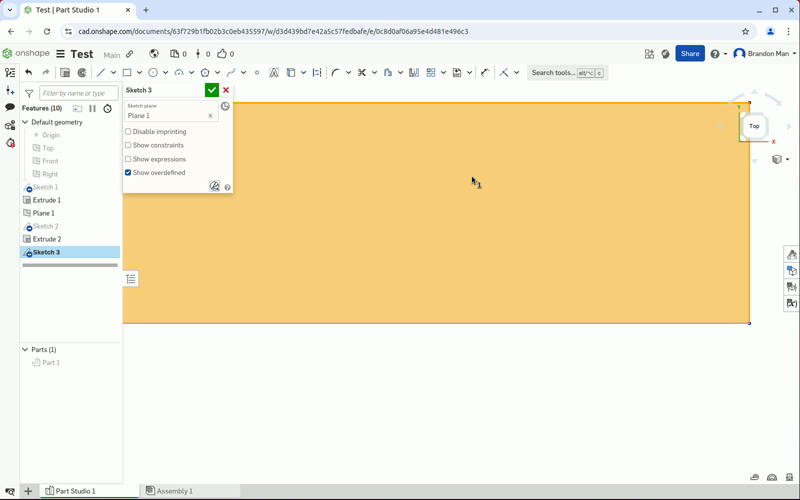
scroll(-6)
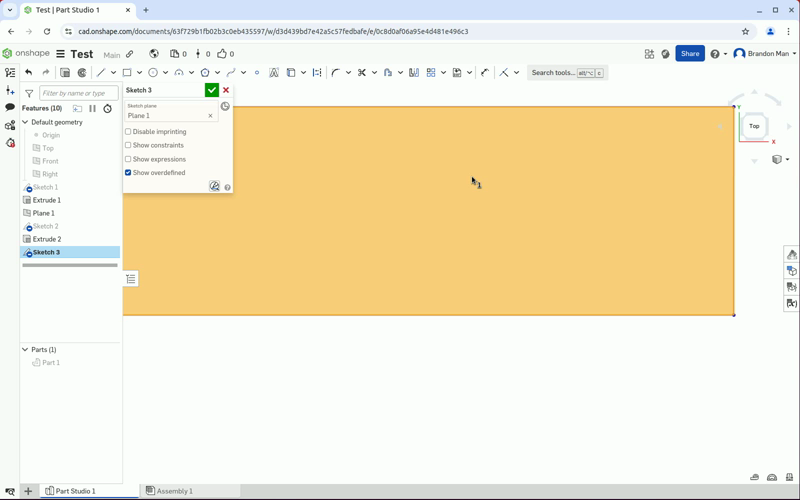
scroll(-6)
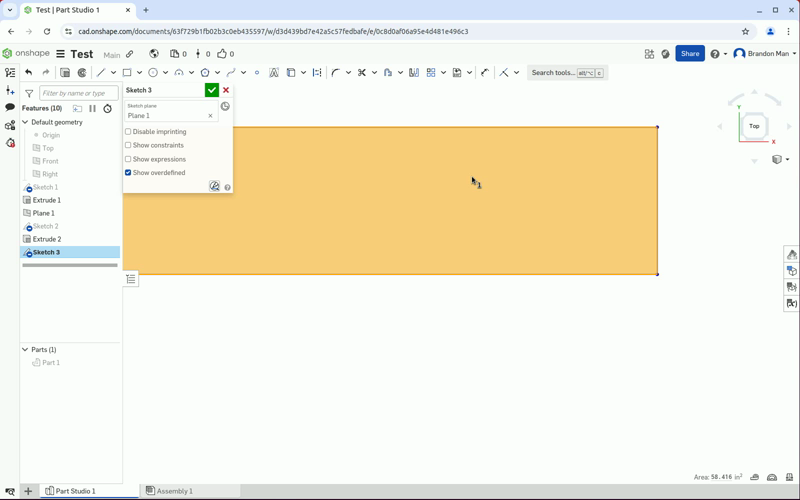
scroll(-6)
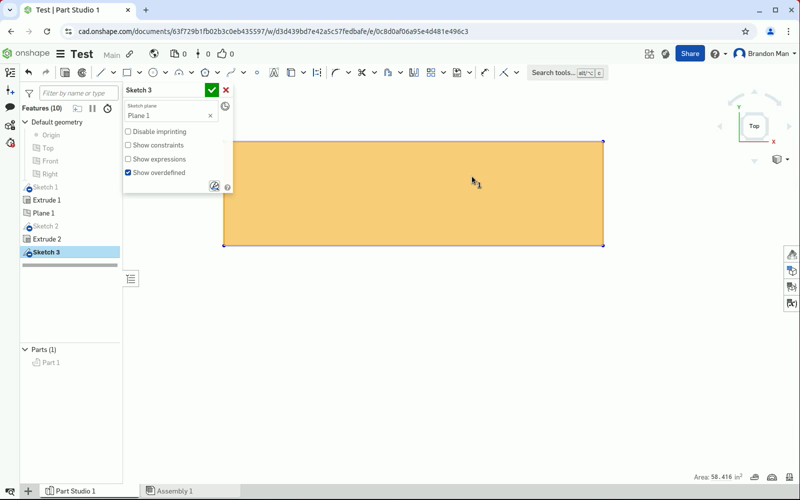
scroll(-6)
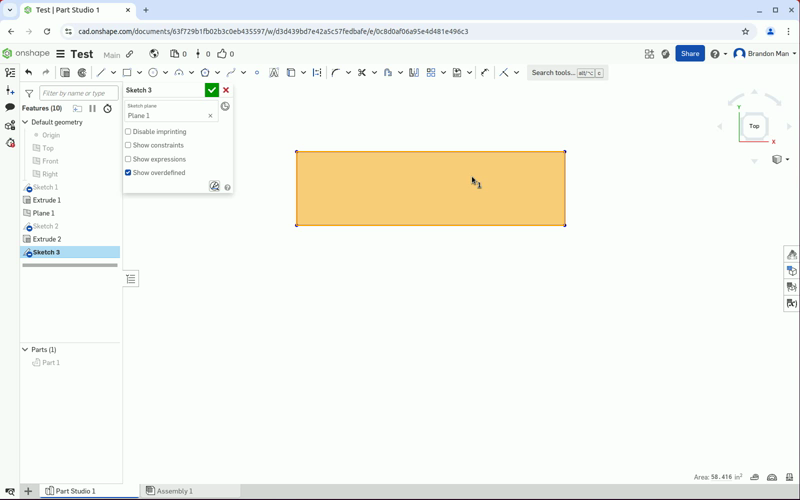
scroll(-6)
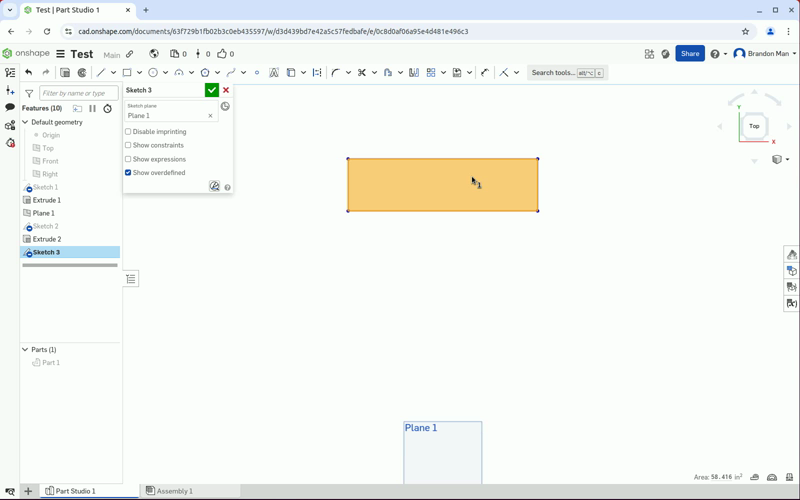
scroll(-6)
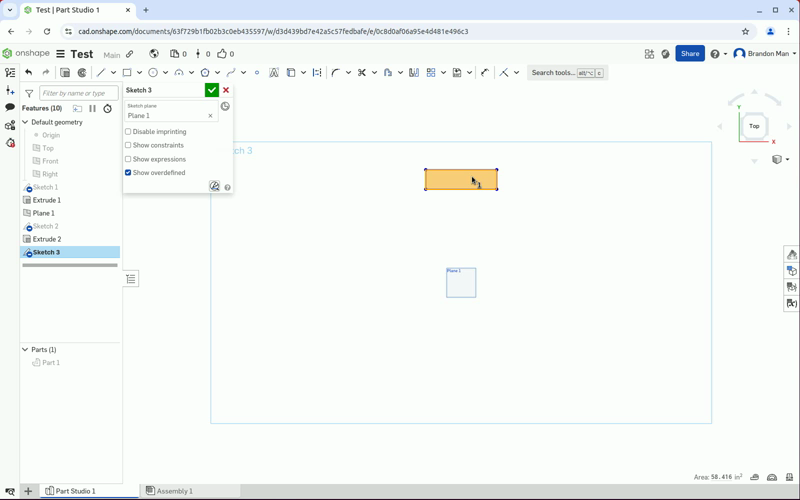
mouse_move(73, 352)
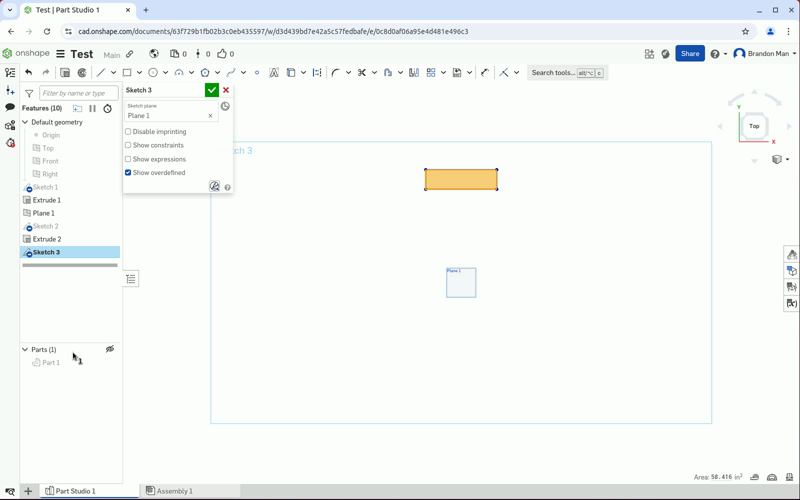
key(shift+y)
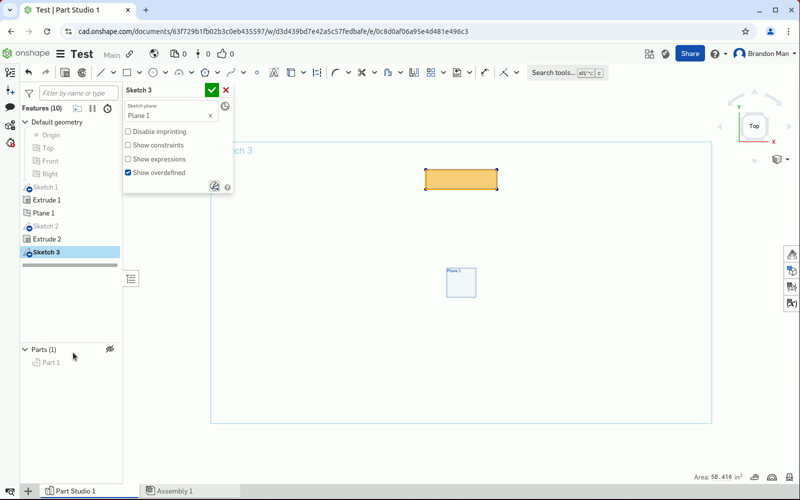
key(shift+e)
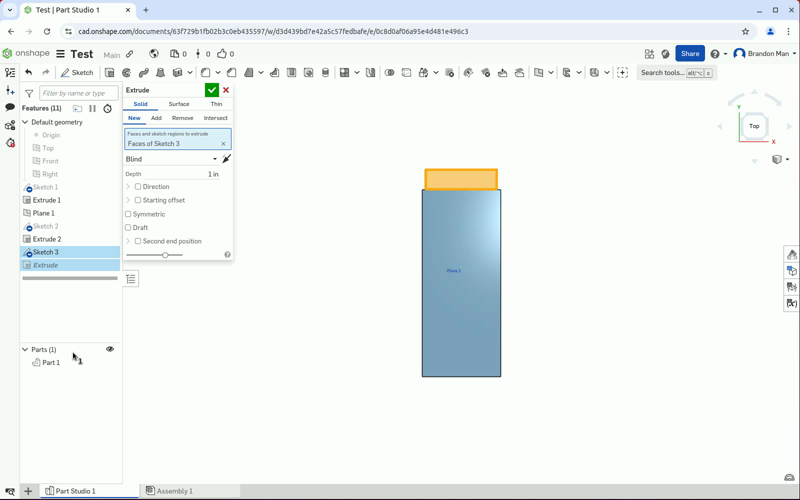
mouse_move(143, 106)
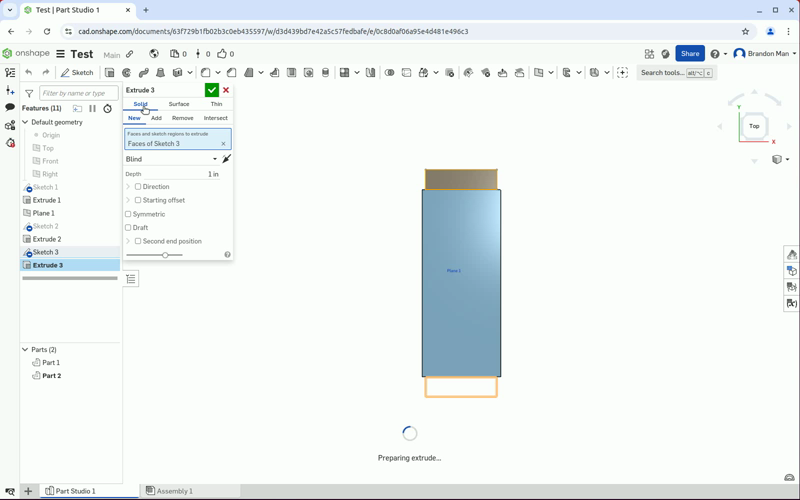
click(143, 106)
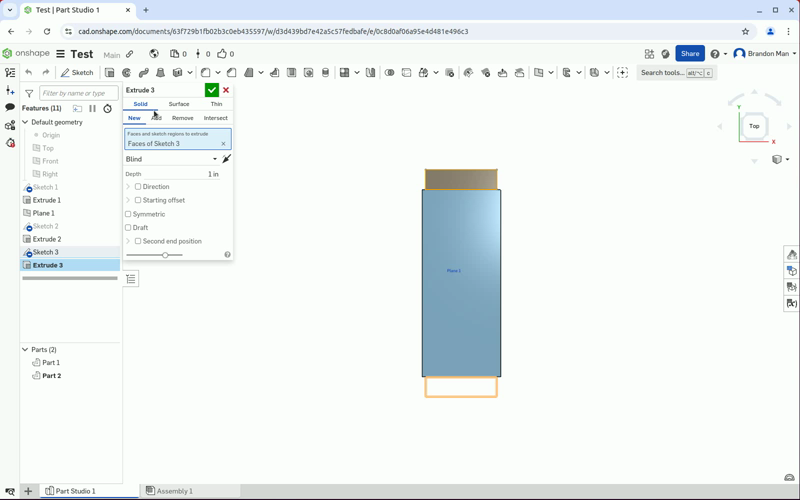
mouse_move(186, 120)
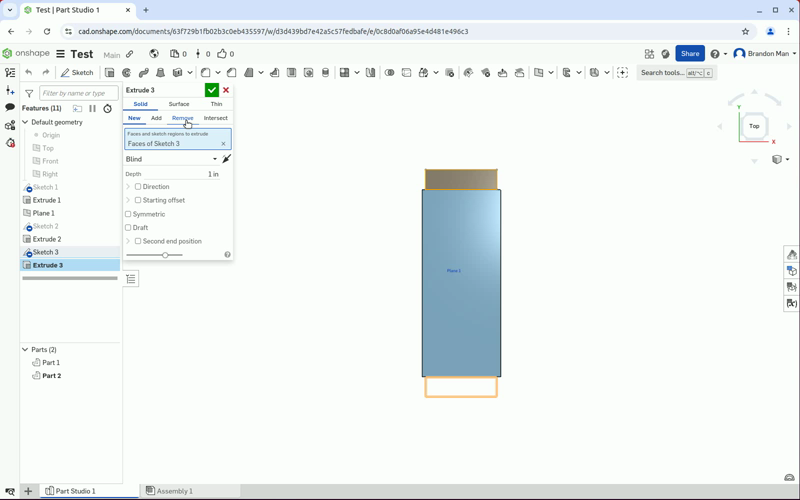
click(186, 120)
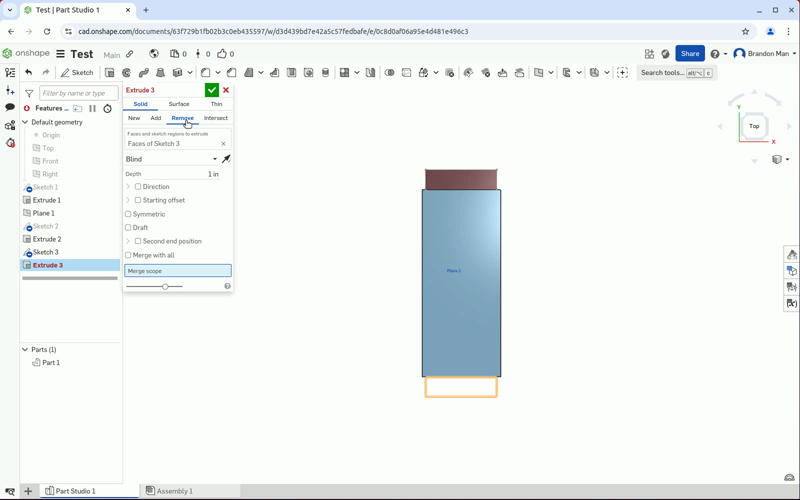
key(tab, 4)
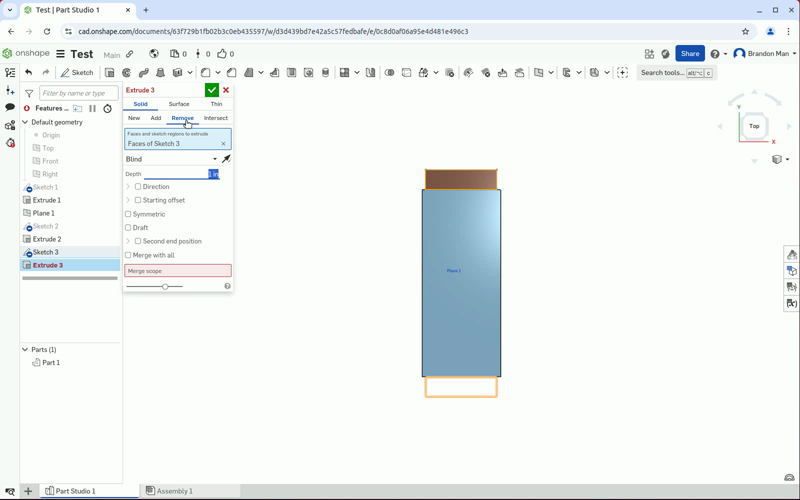
text(10.351)
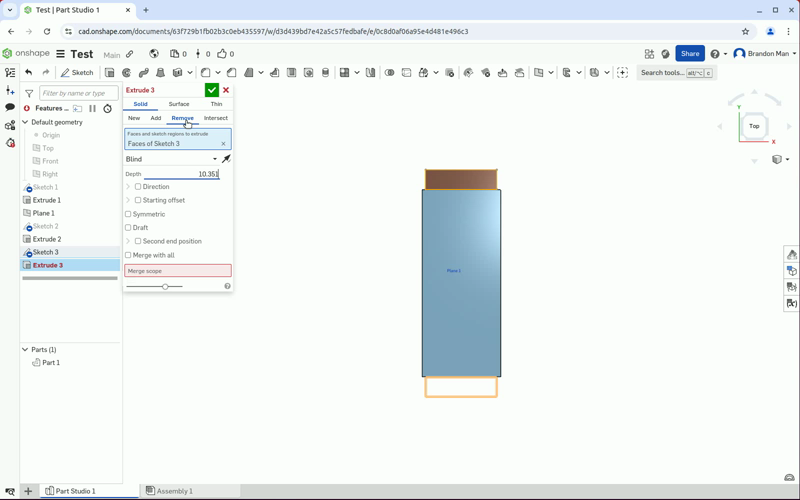
key(tab, 6)
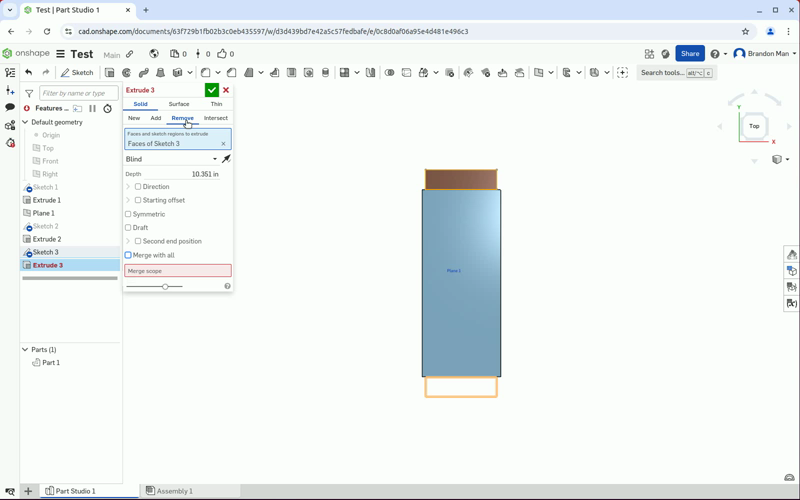
key(space)
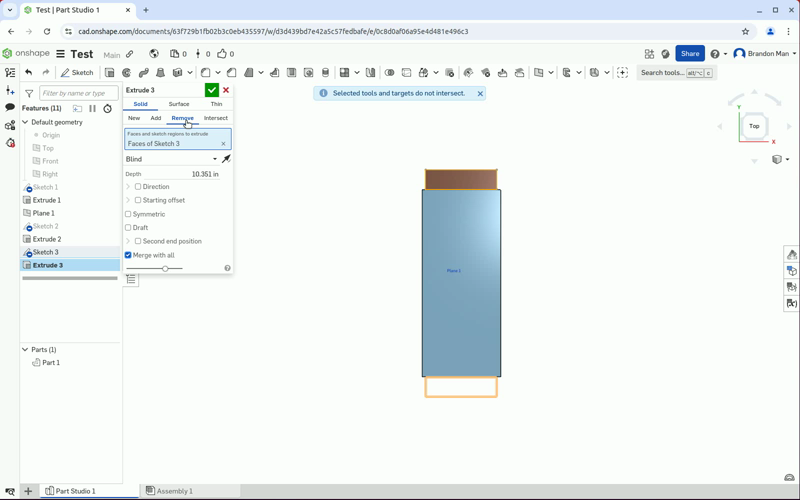
key(enter)
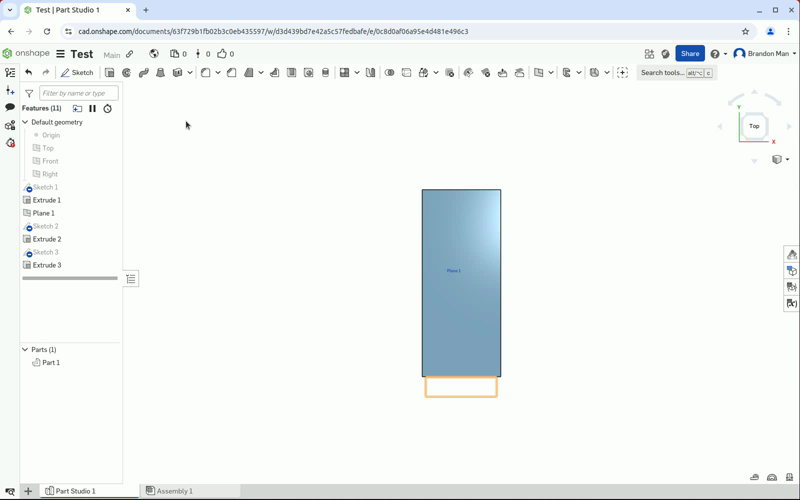
key(shift+h)
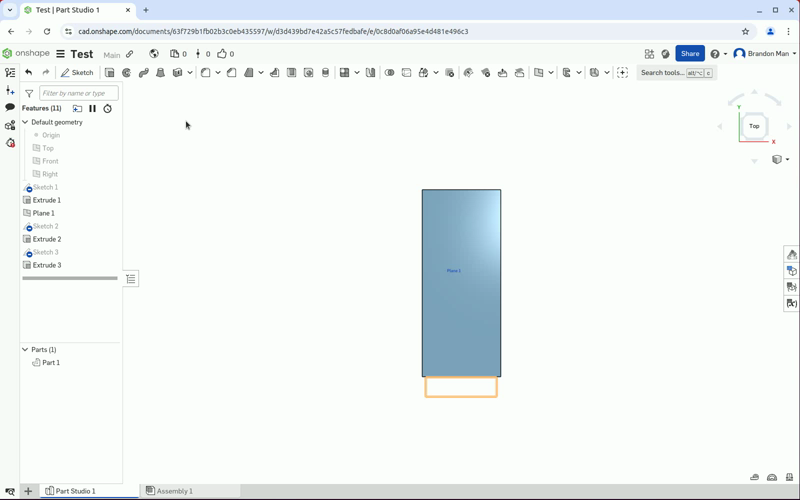
key(shift+h)
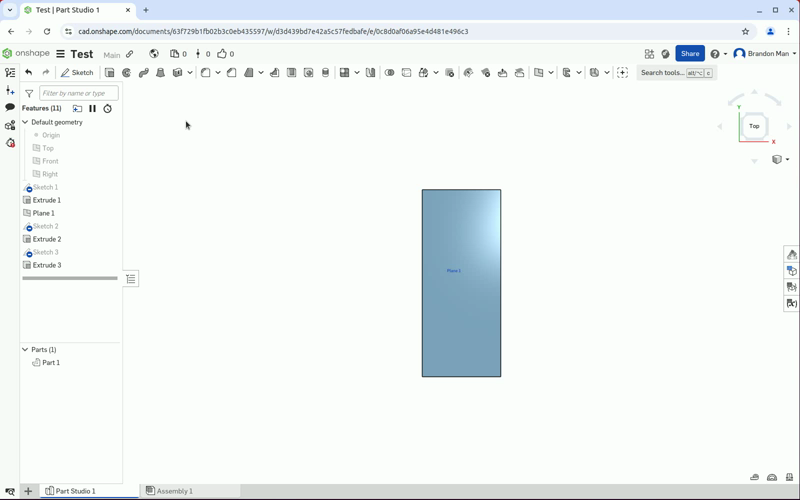
mouse_move(73, 189)
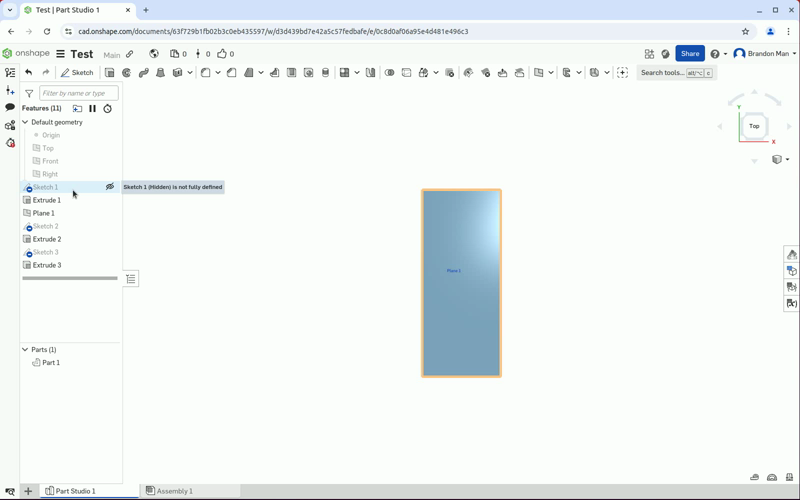
click(73, 189)
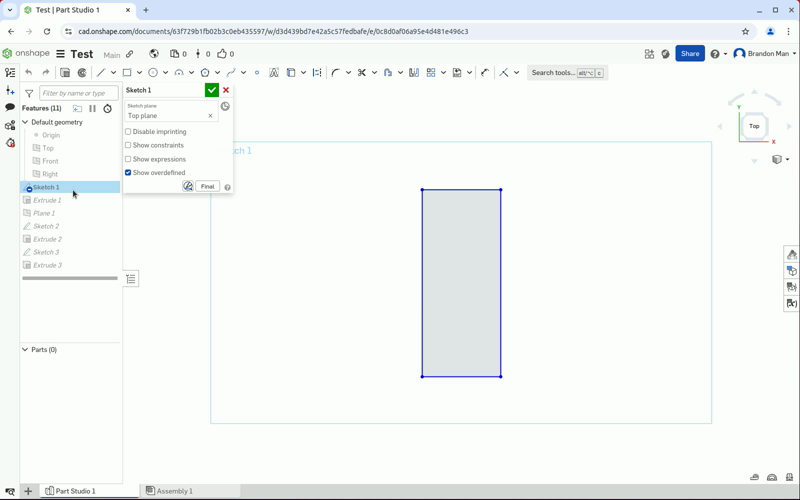
mouse_move(229, 92)
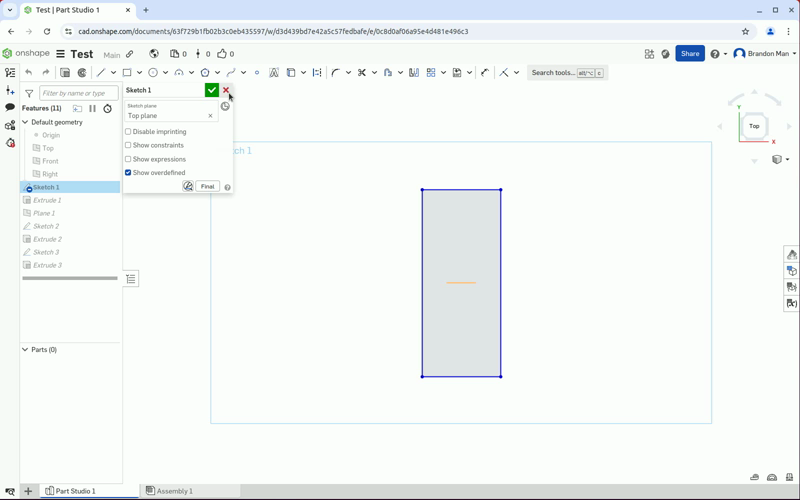
click(229, 92)
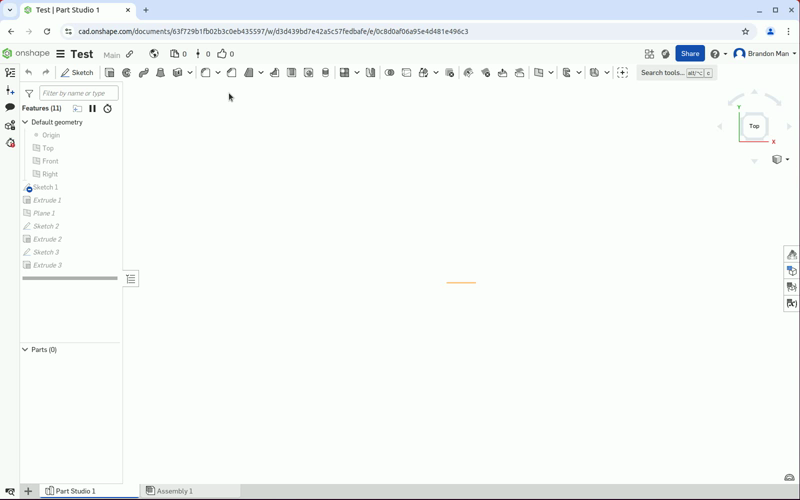
key(shift+s)
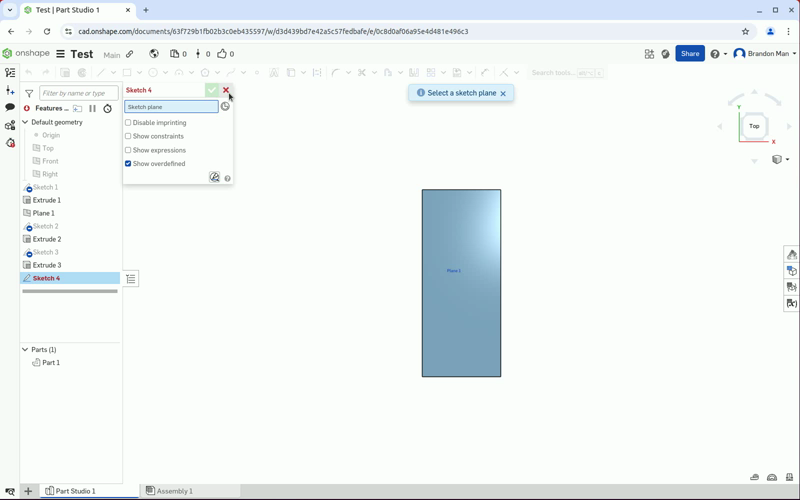
mouse_move(73, 215)
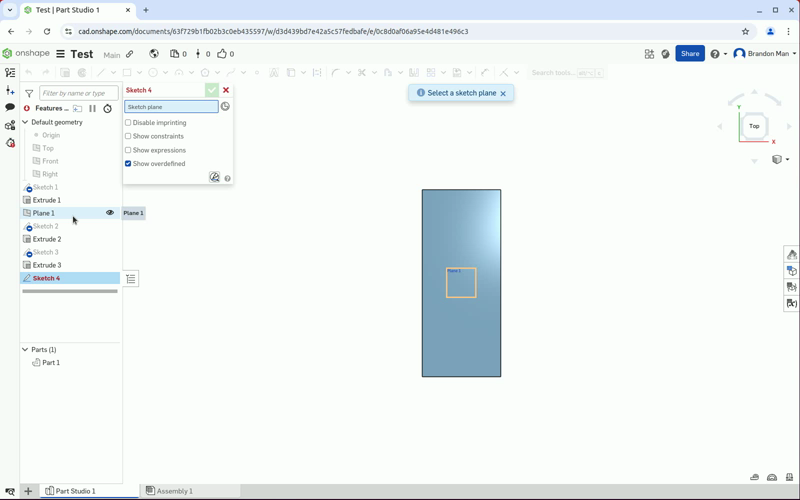
click(73, 215)
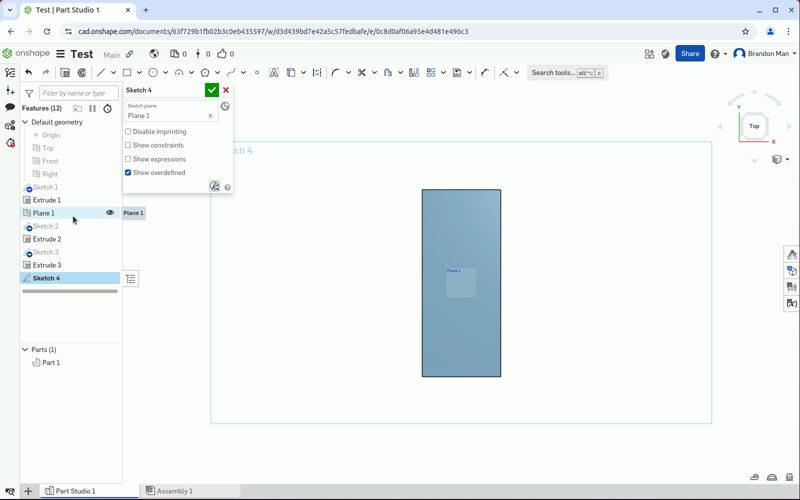
mouse_move(73, 352)
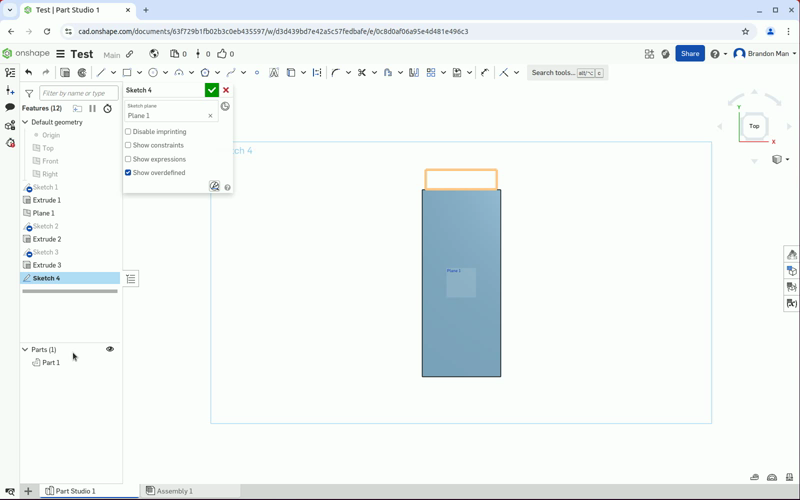
key(y)
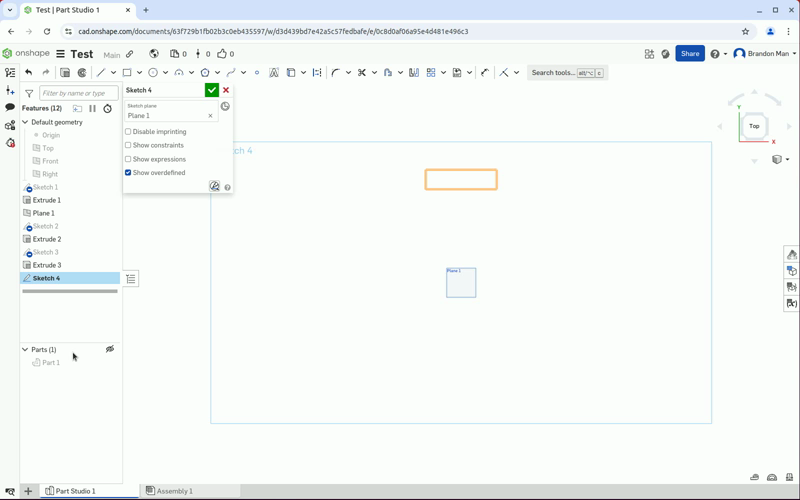
key(l)
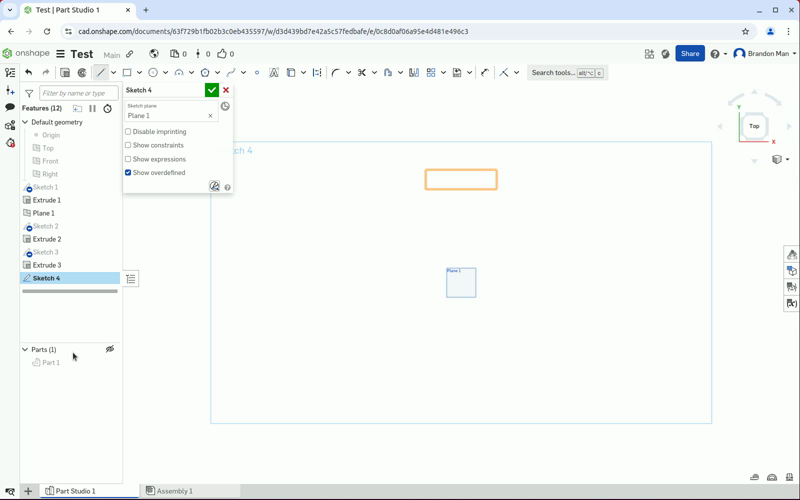
key_down(shift)
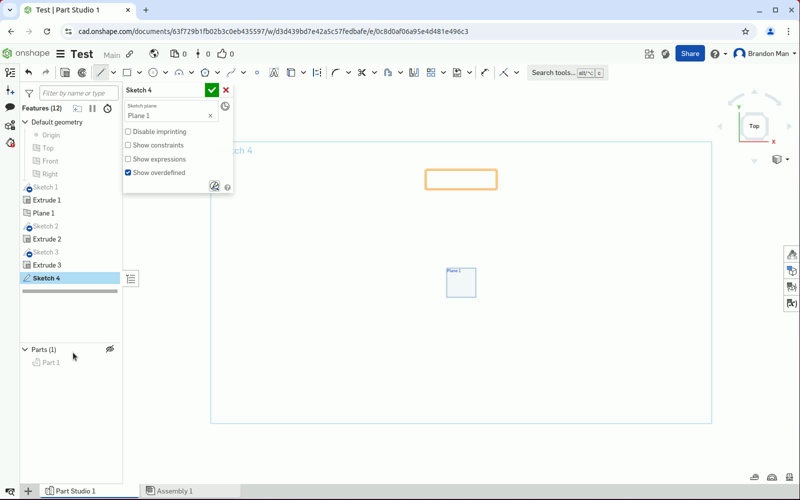
mouse_move(425, 376)
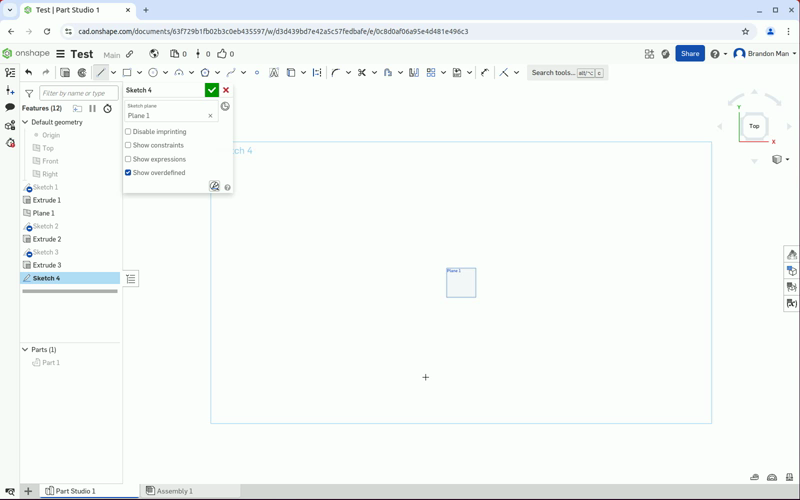
click(425, 376)
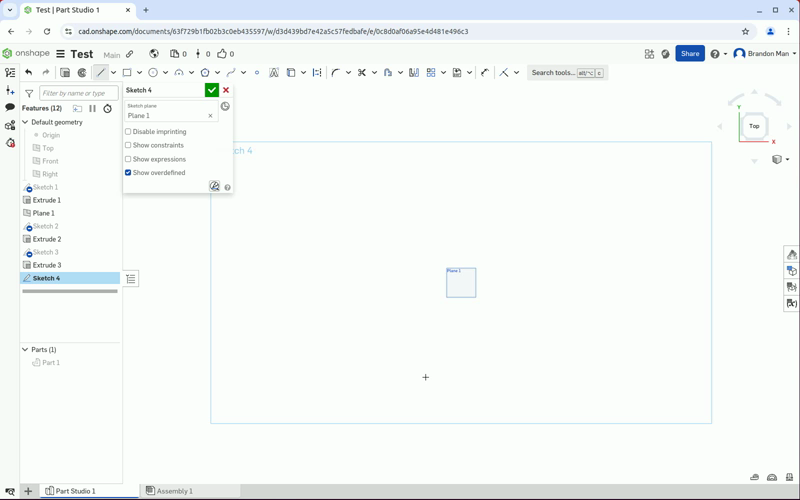
key_up(shift)
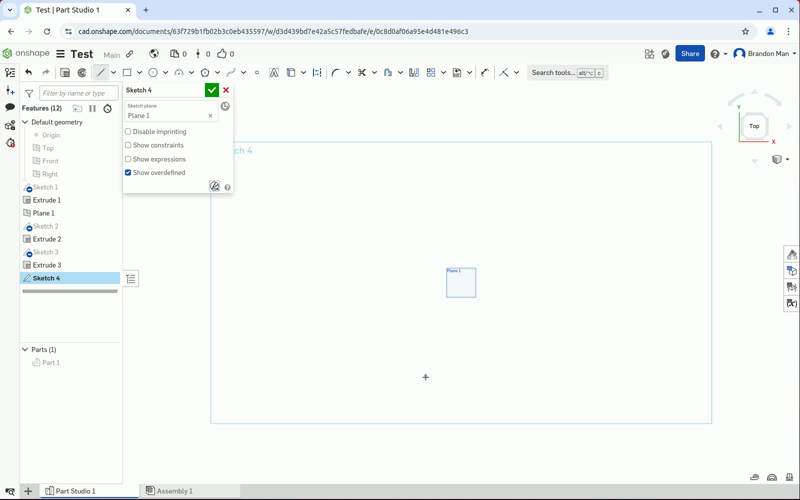
key_down(shift)
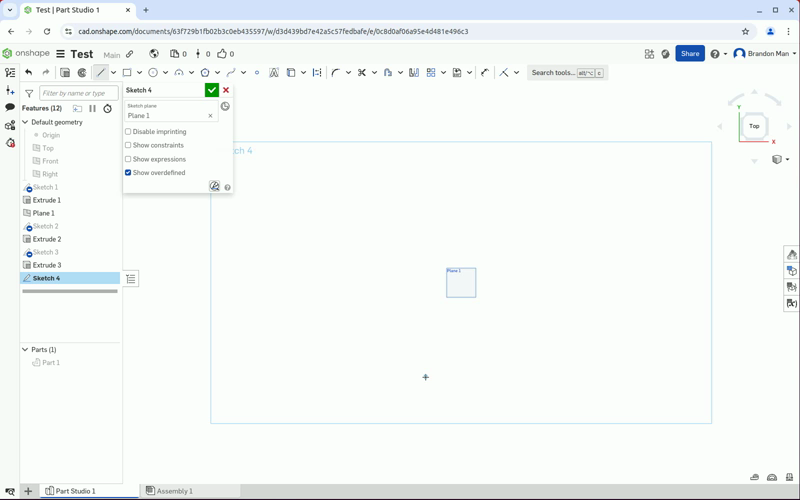
mouse_move(496, 376)
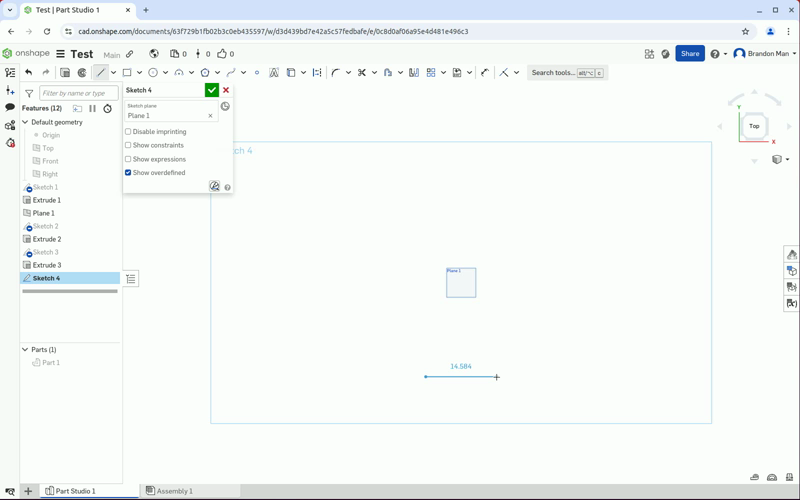
click(496, 376)
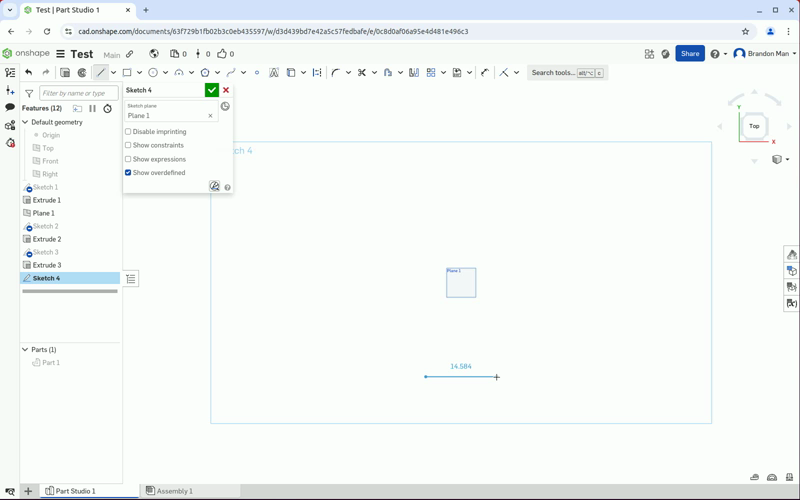
key_up(shift)
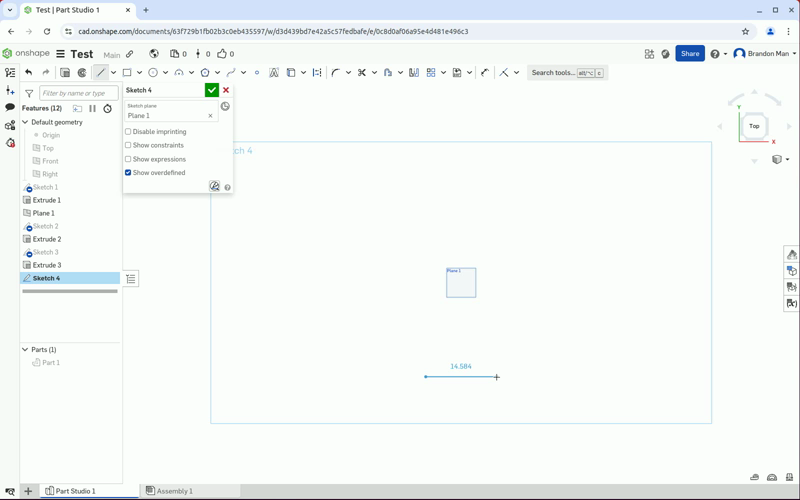
key_down(shift)
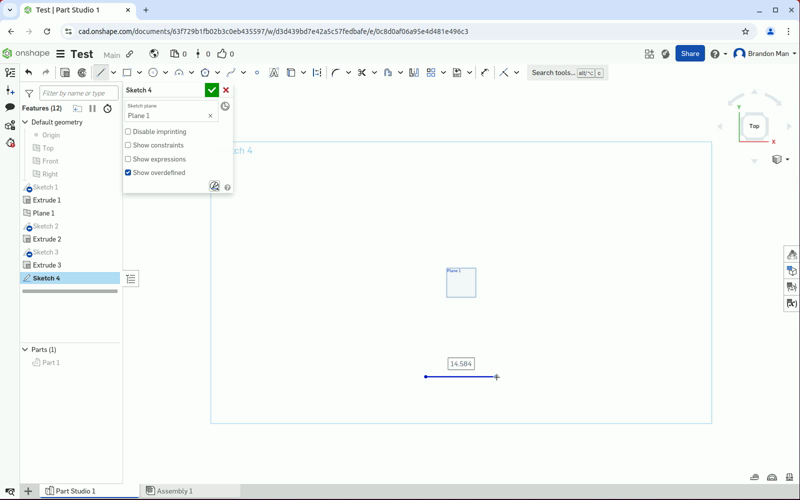
mouse_move(496, 189)
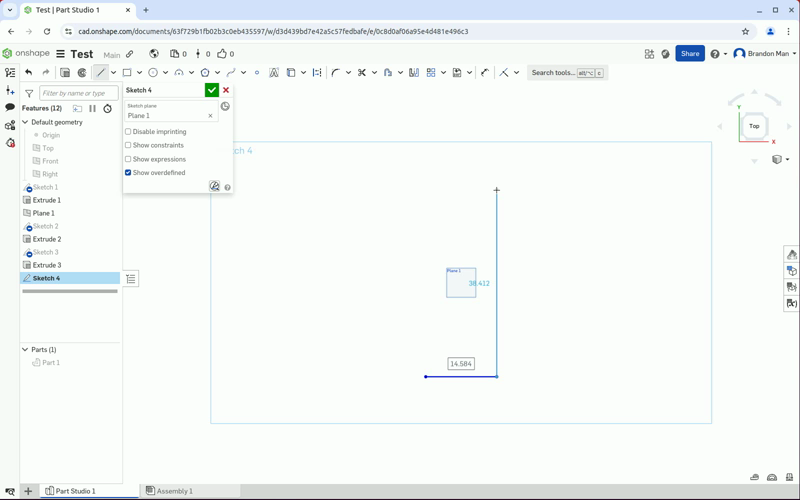
click(496, 189)
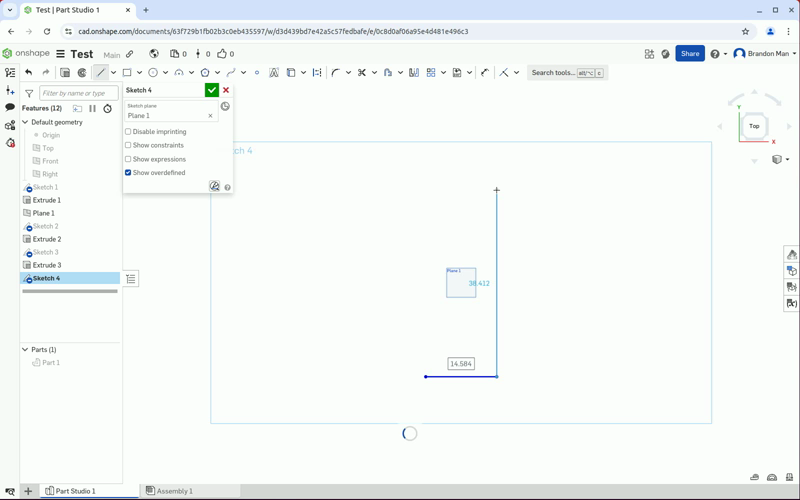
key_up(shift)
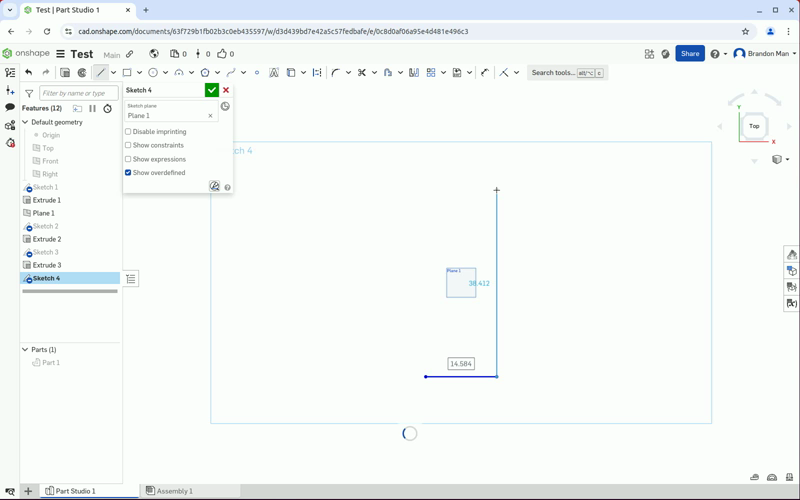
key_down(shift)
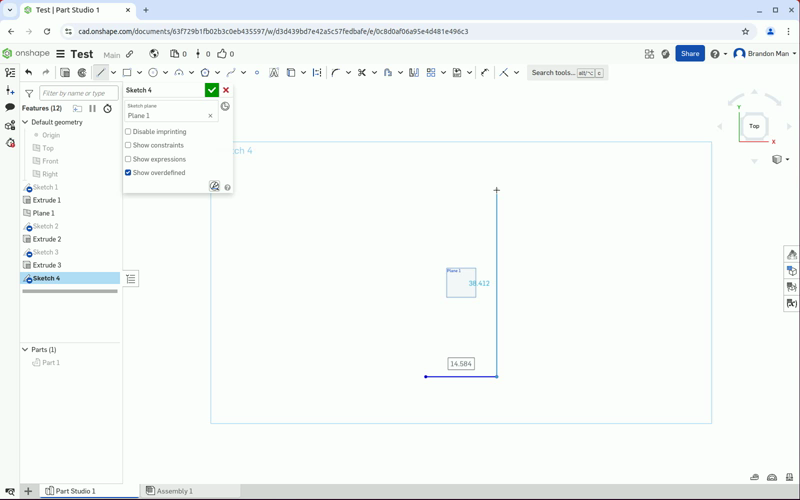
mouse_move(425, 189)
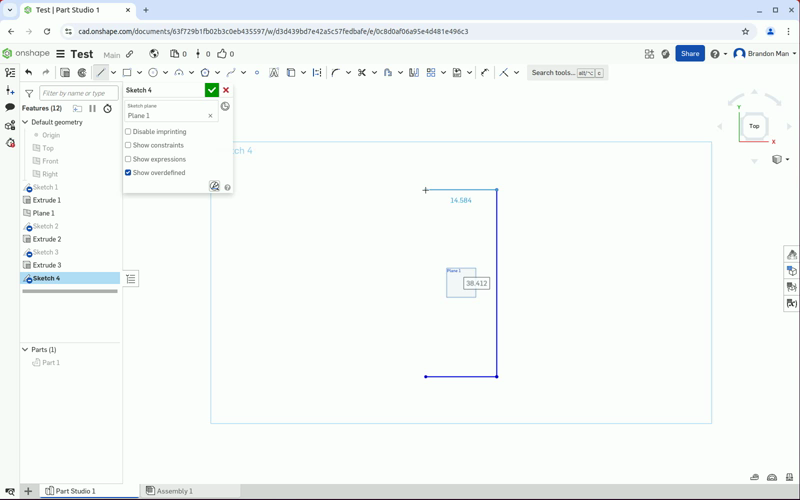
click(425, 189)
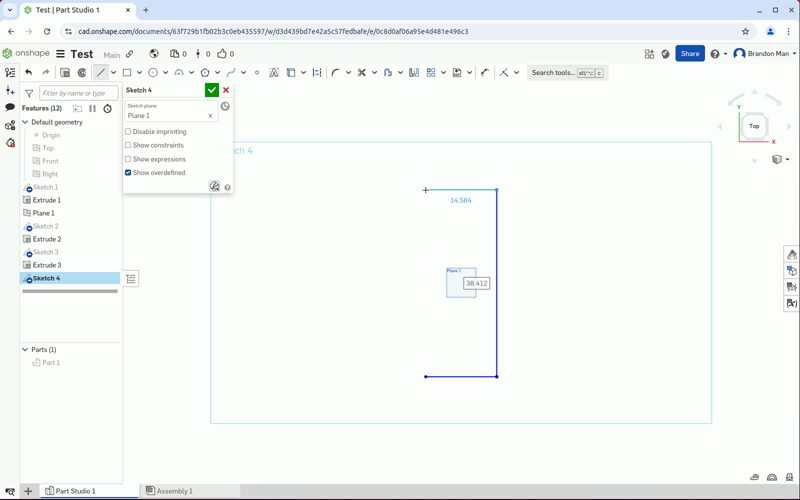
key_up(shift)
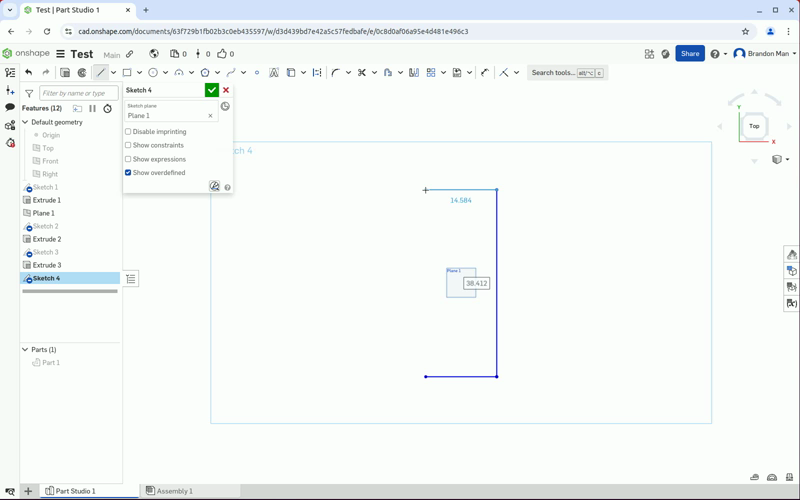
key_down(shift)
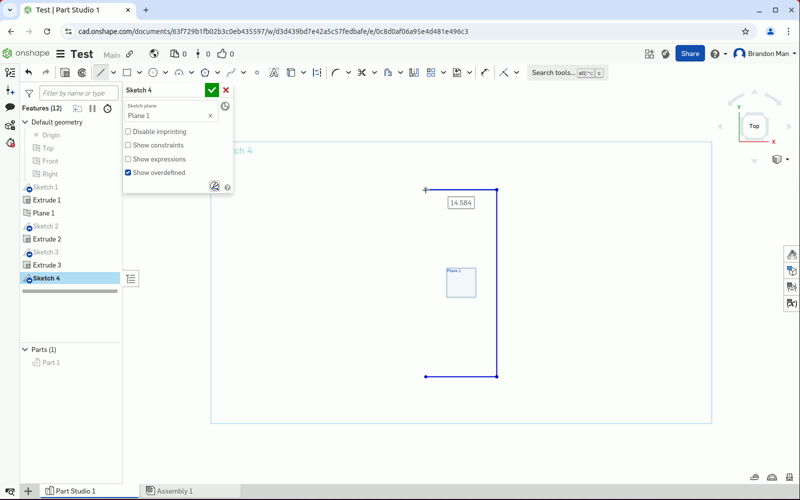
mouse_move(425, 376)
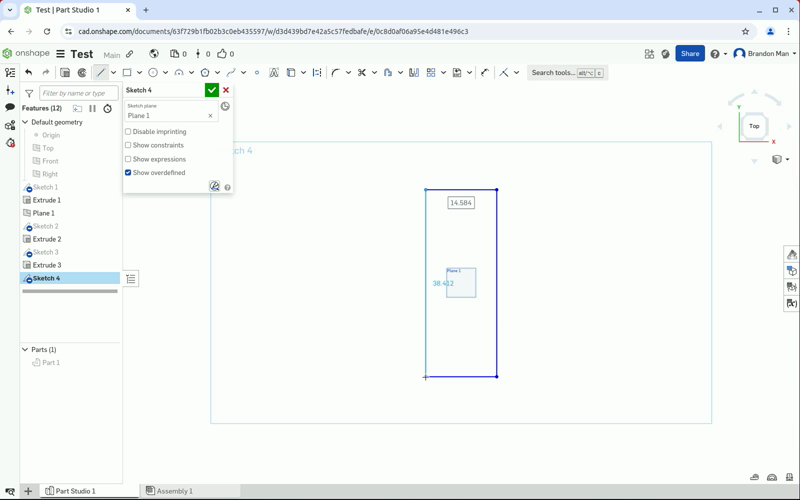
key_up(shift)
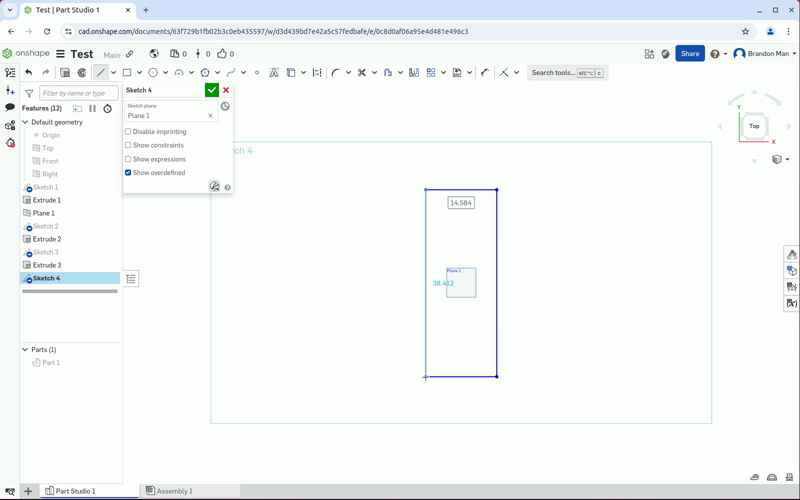
click(425, 376)
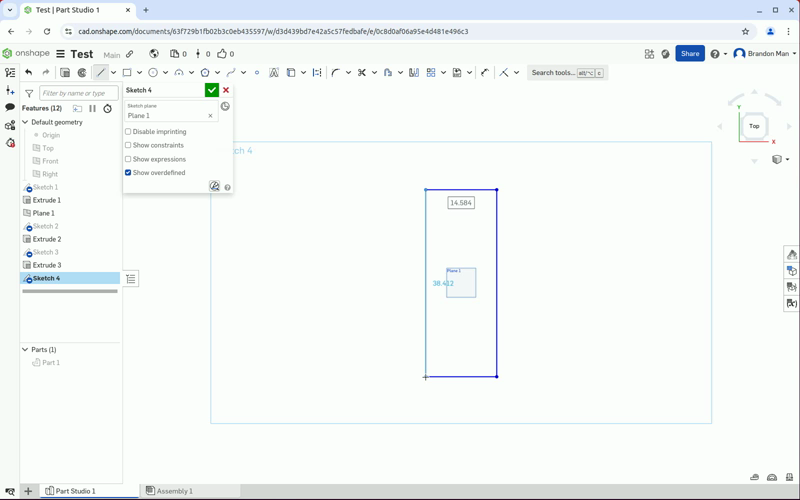
key(esc)
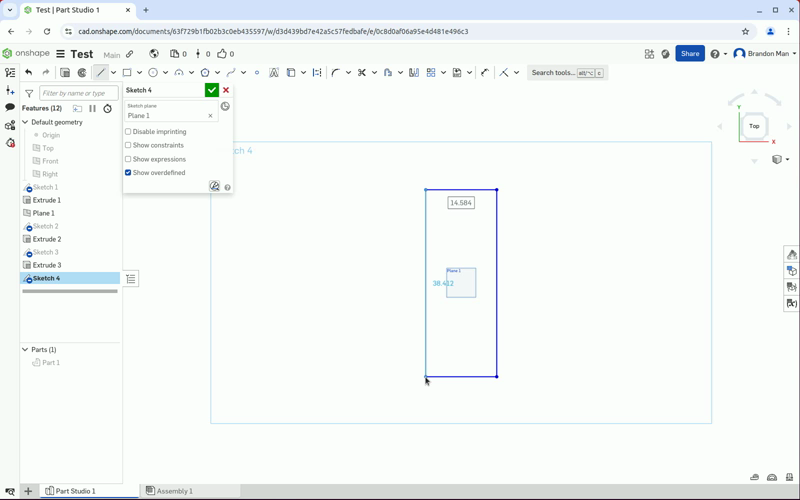
mouse_move(463, 341)
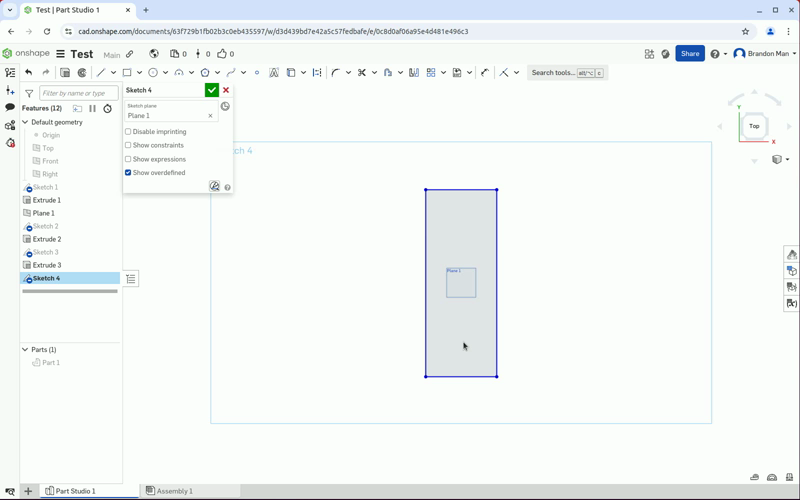
click(463, 341)
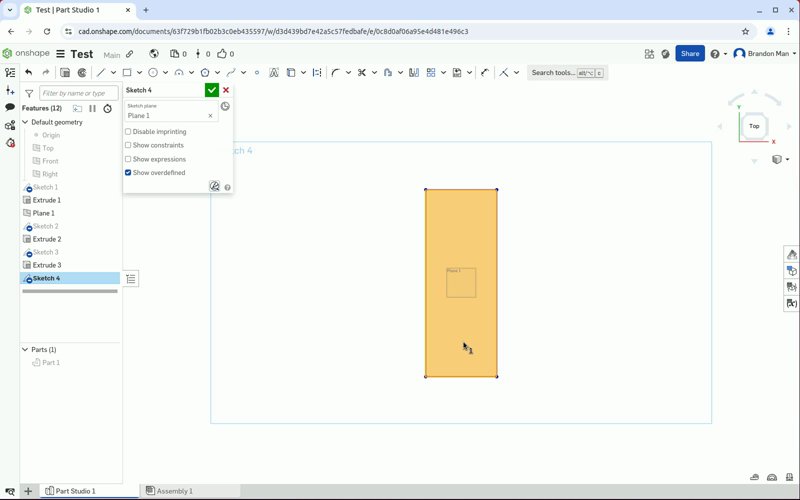
mouse_move(73, 352)
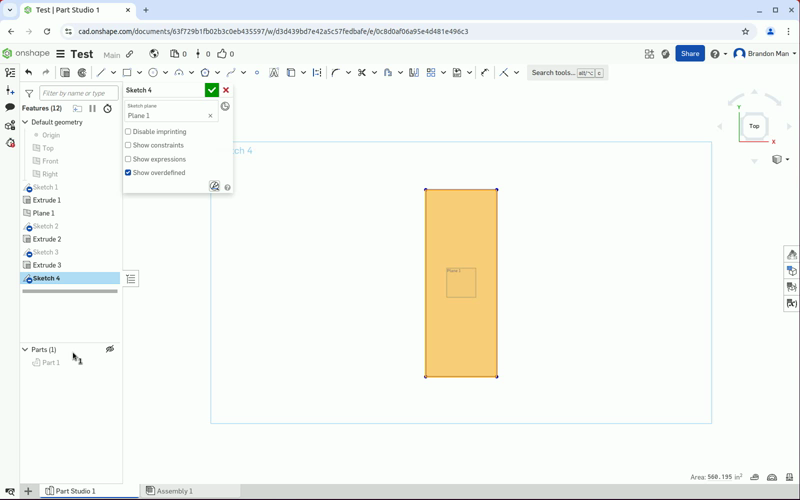
key(shift+y)
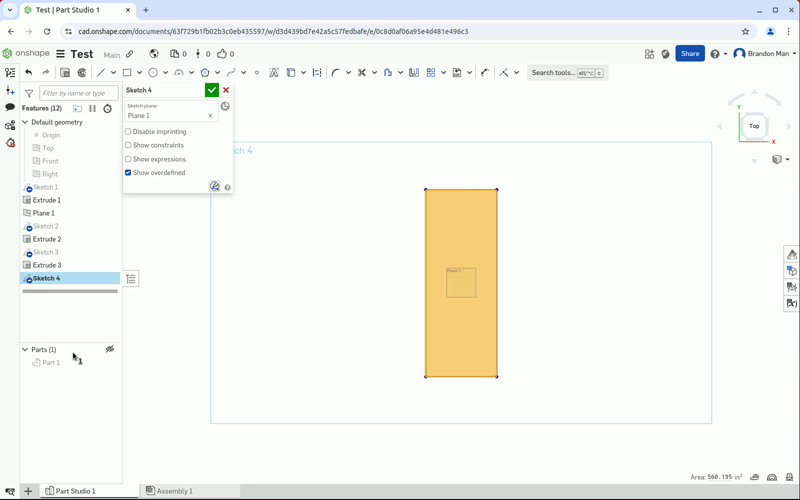
key(shift+e)
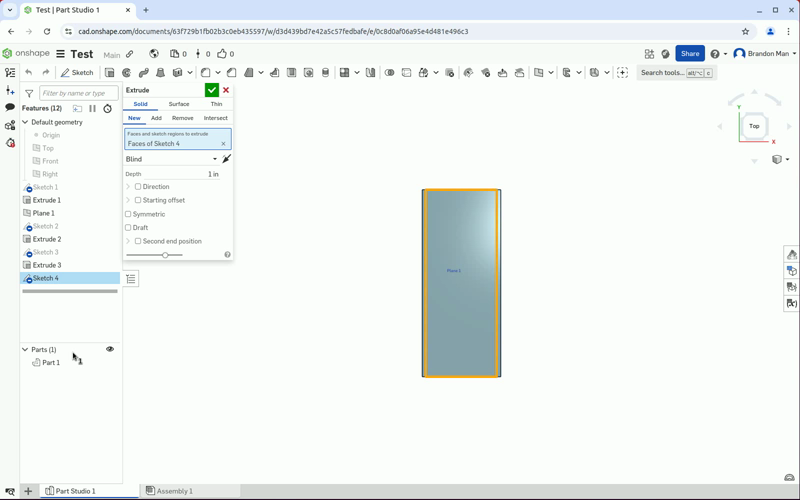
mouse_move(143, 106)
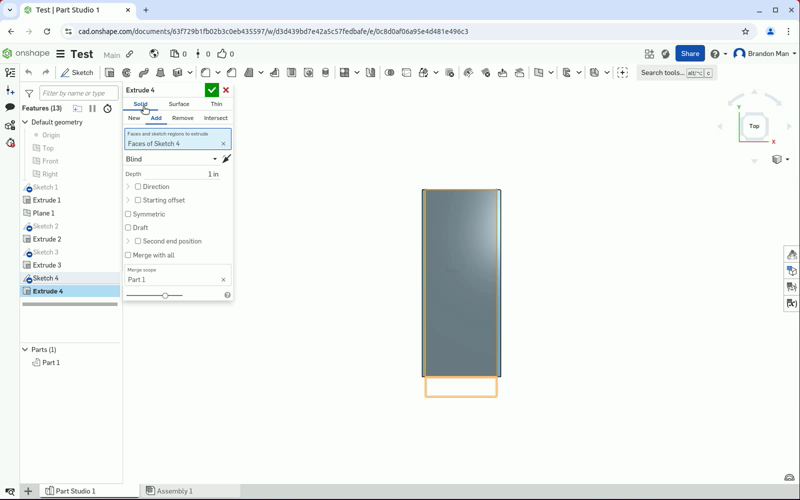
click(143, 106)
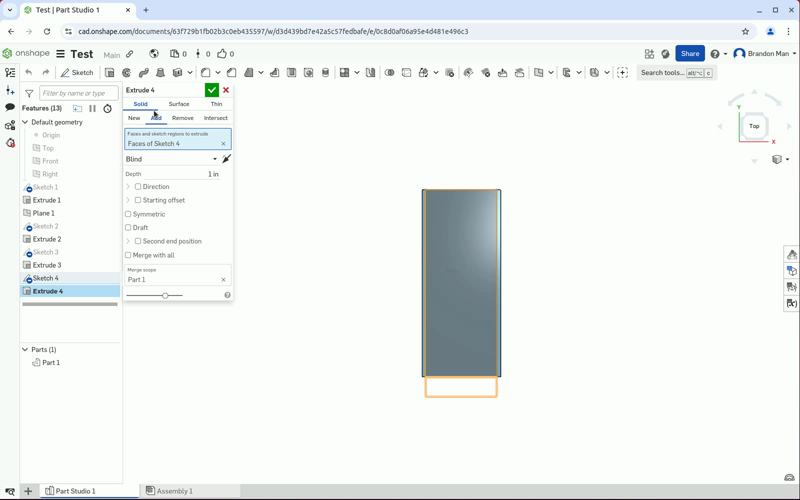
mouse_move(186, 120)
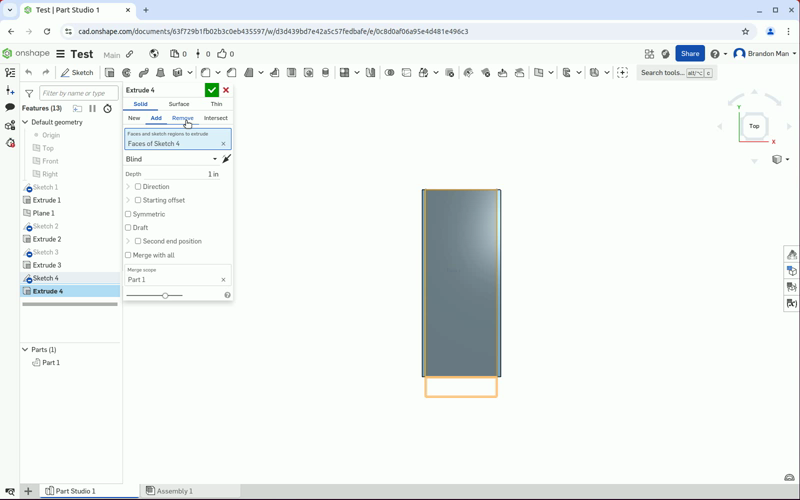
click(186, 120)
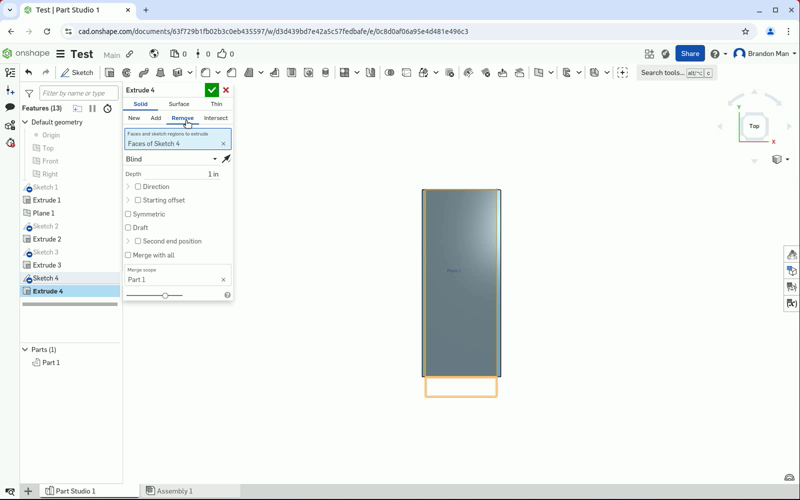
key(tab, 4)
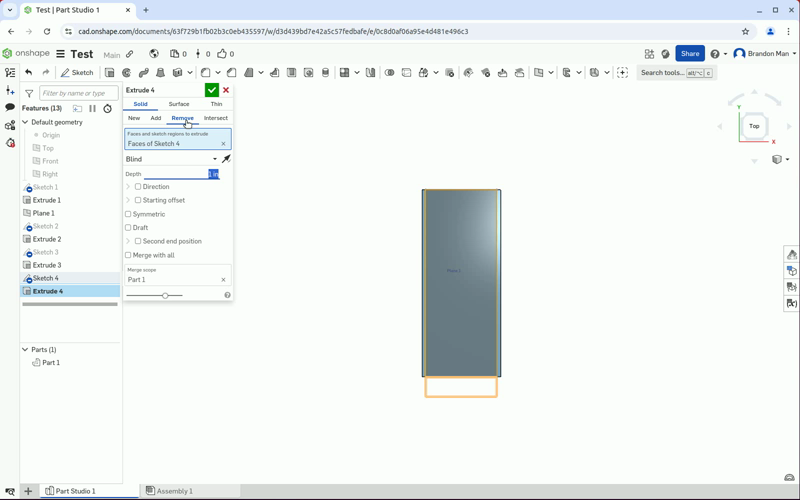
text(10.351)
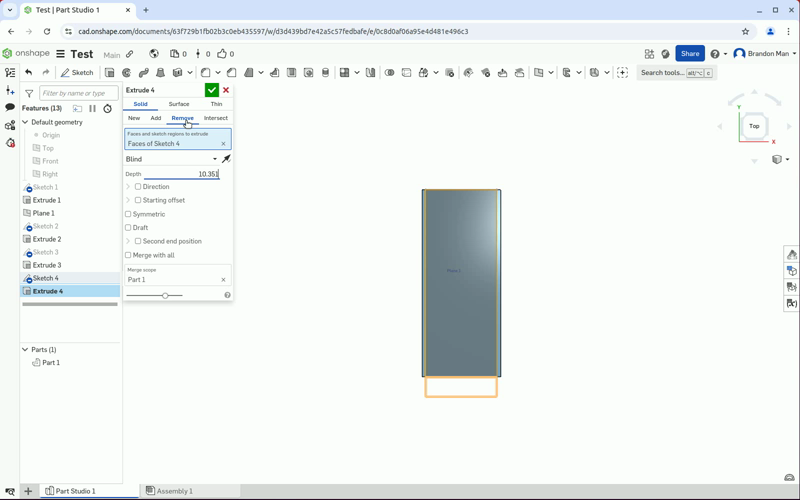
key(tab, 6)
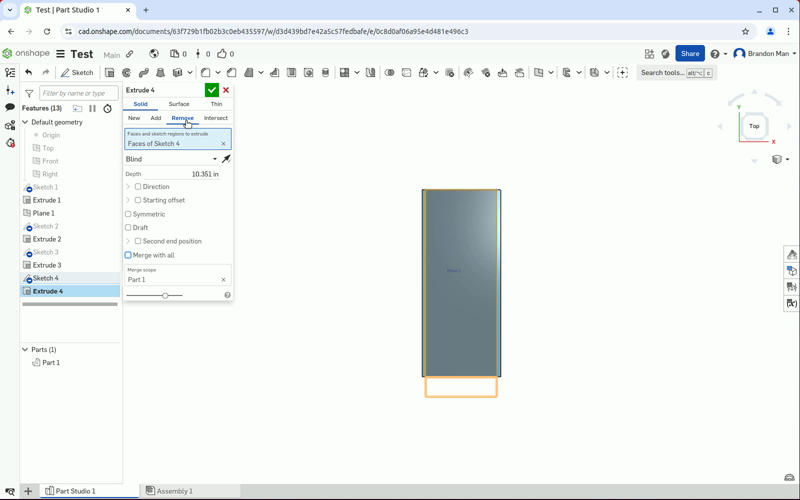
key(space)
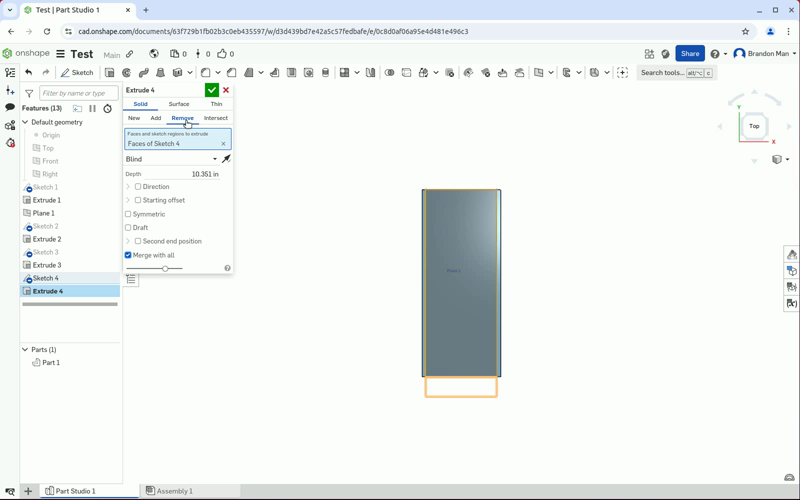
key(enter)
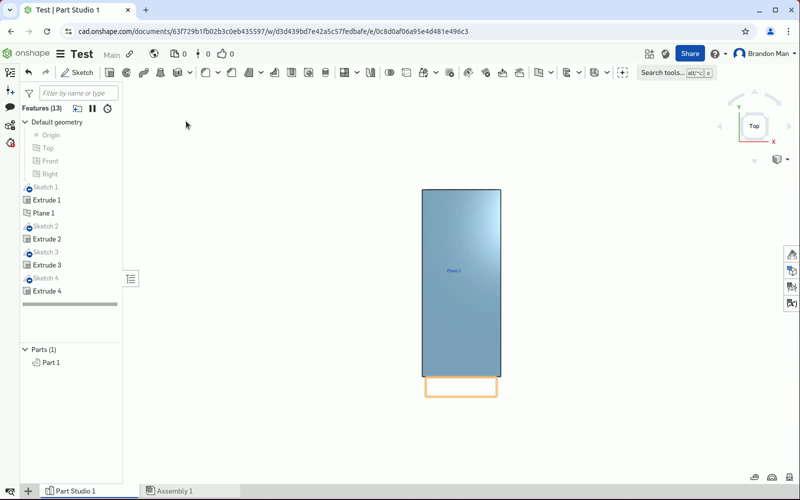
key(shift+h)
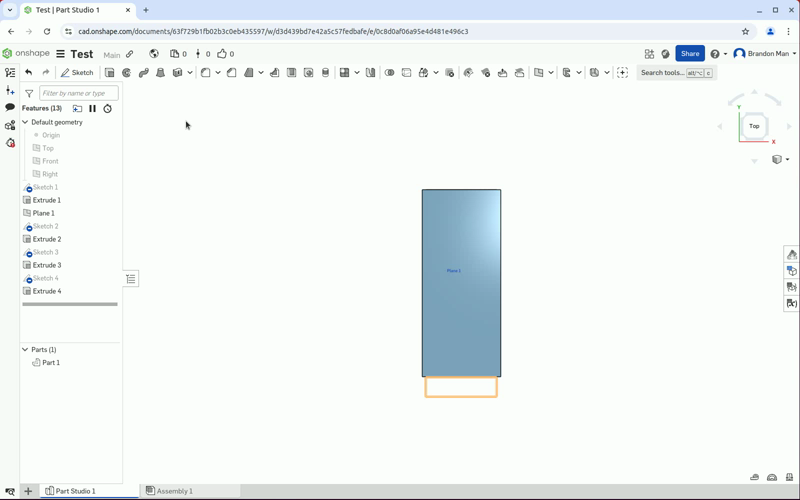
key(shift+h)
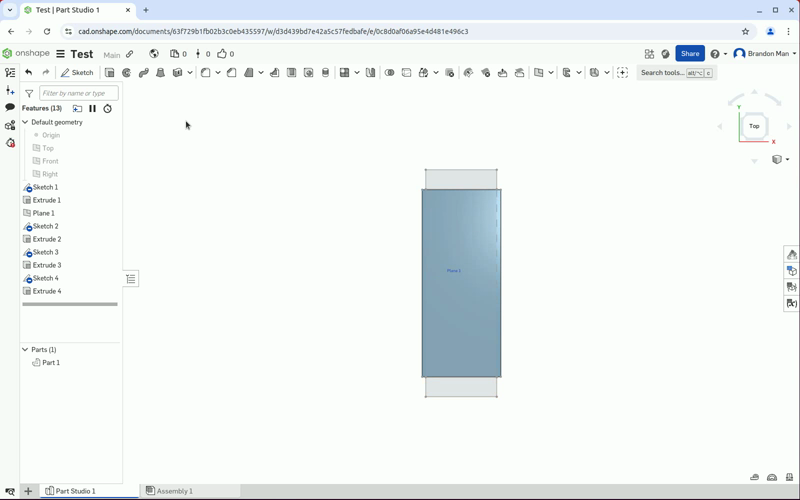
key(shift+7)
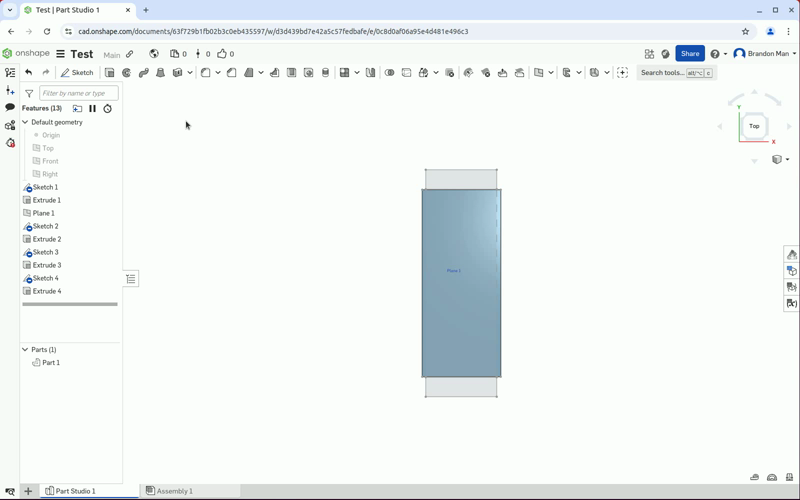
key(up, 3)
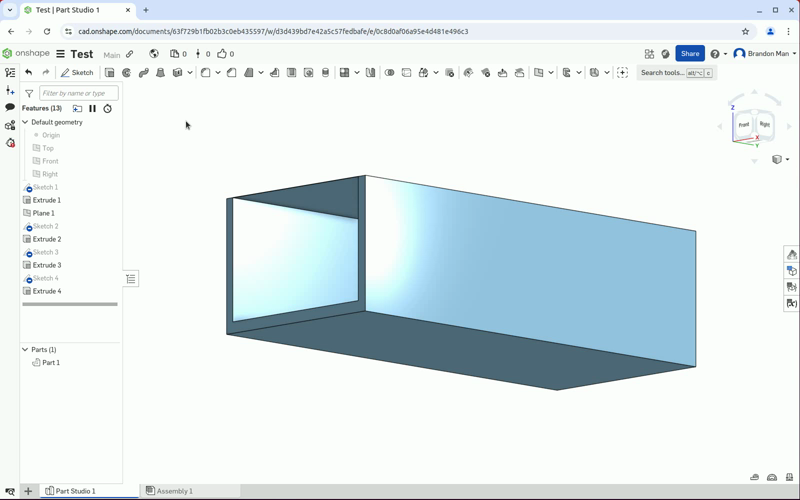
key(left, 3)
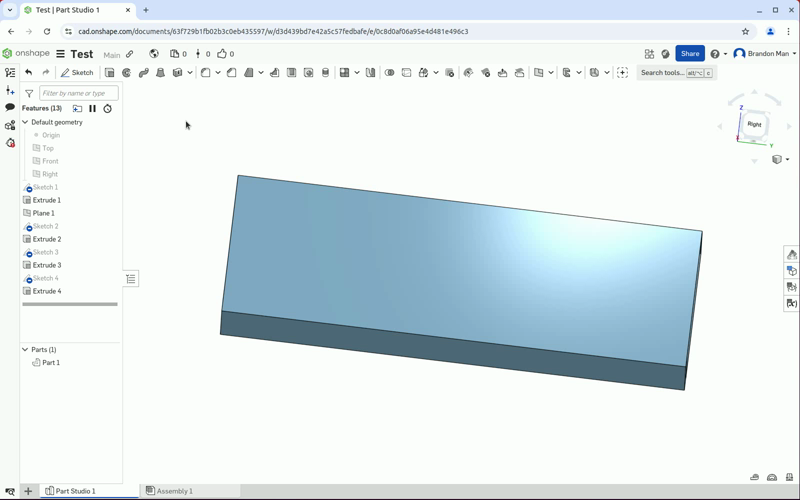
key(right, 3)
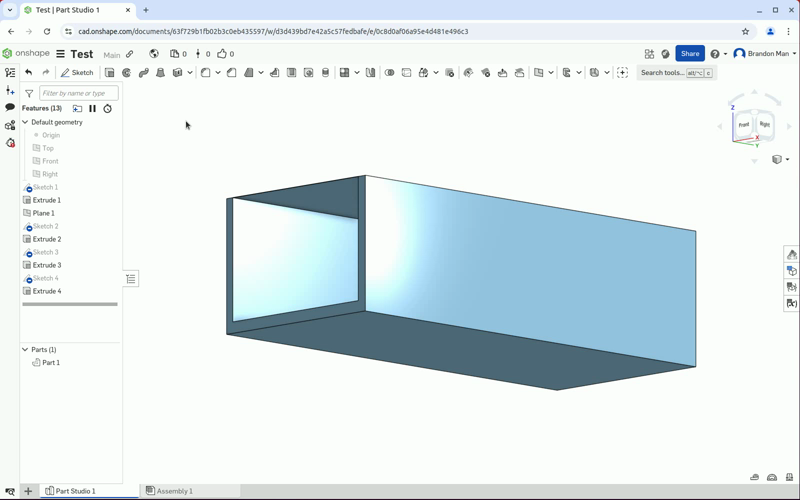
key(down, 3)
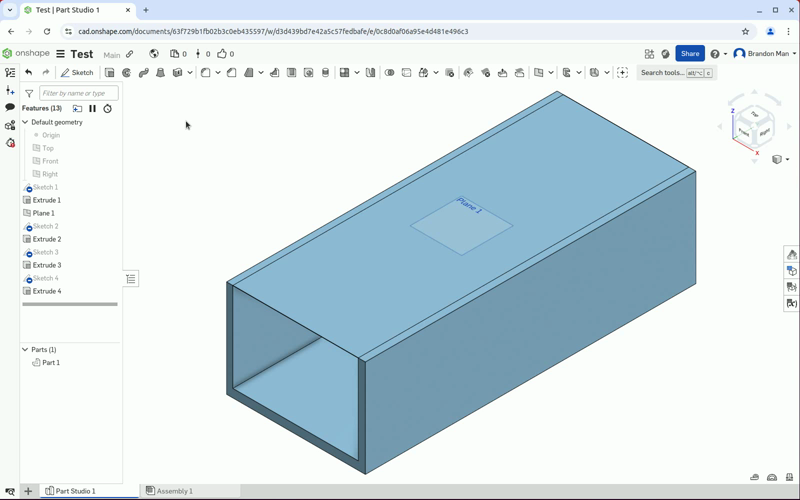
mouse_move(73, 189)
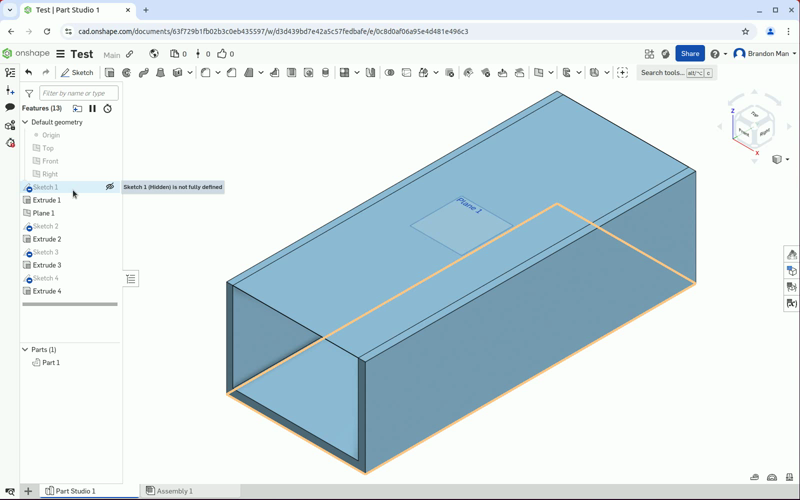
click(73, 189)